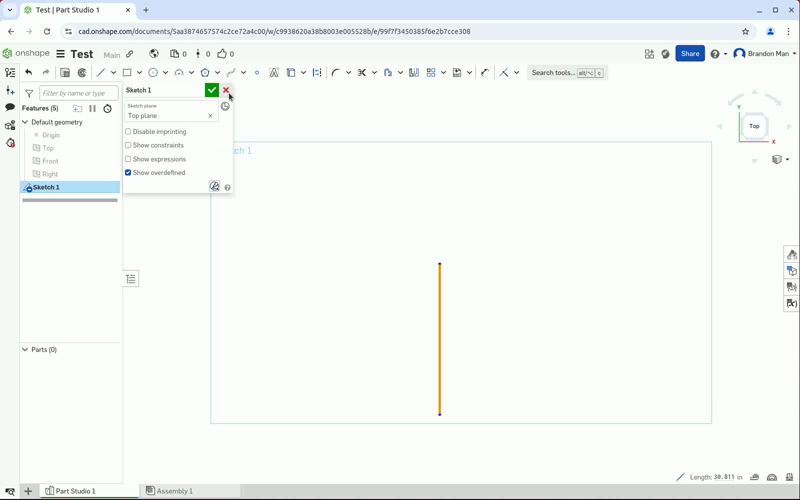
key(shift+h)
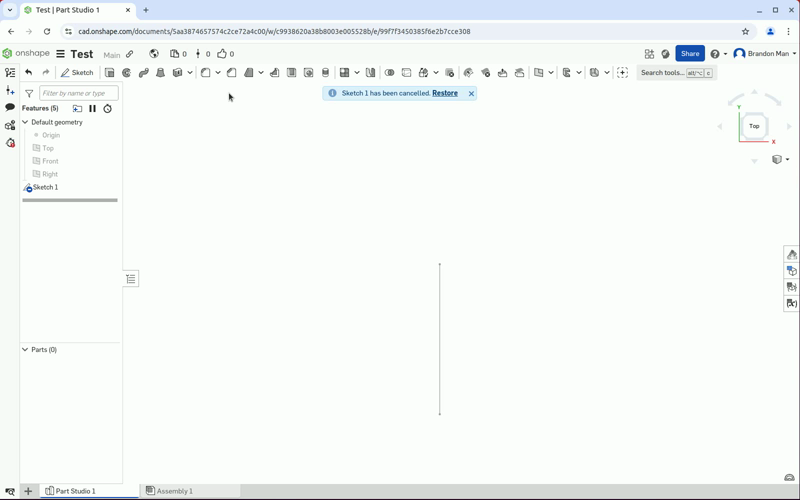
mouse_move(73, 352)
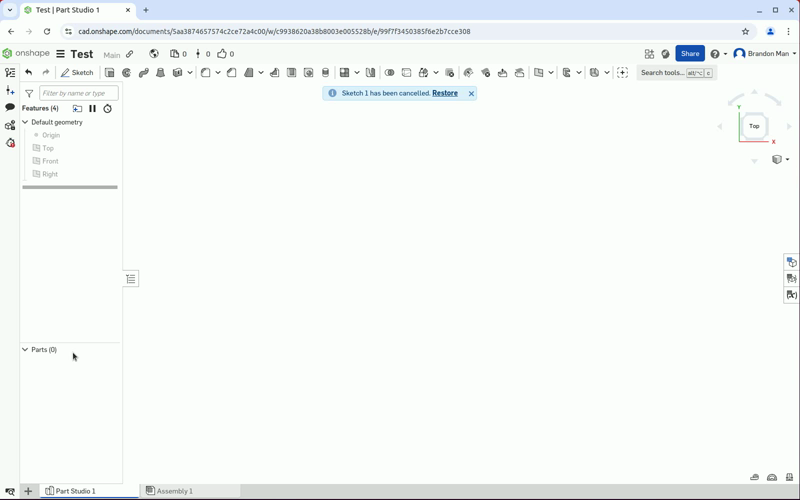
key(y)
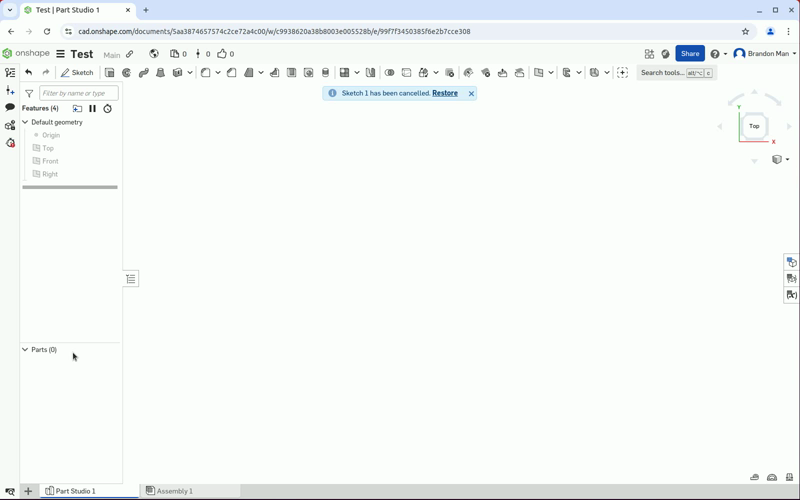
key(shift+p)
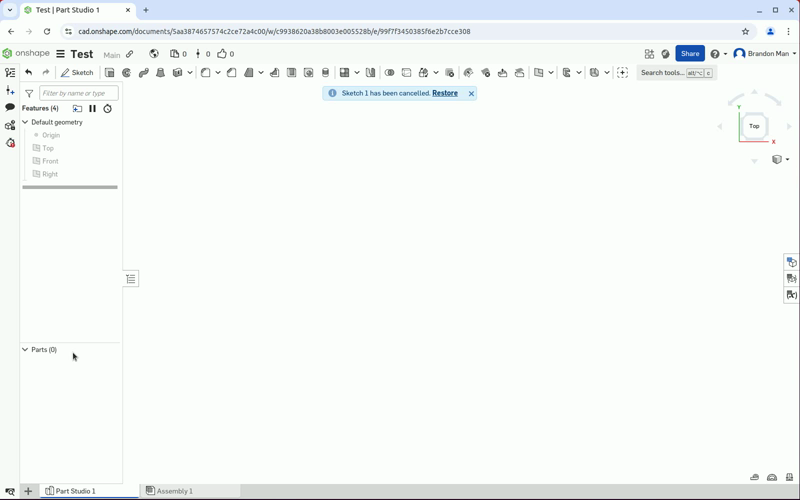
key(space)
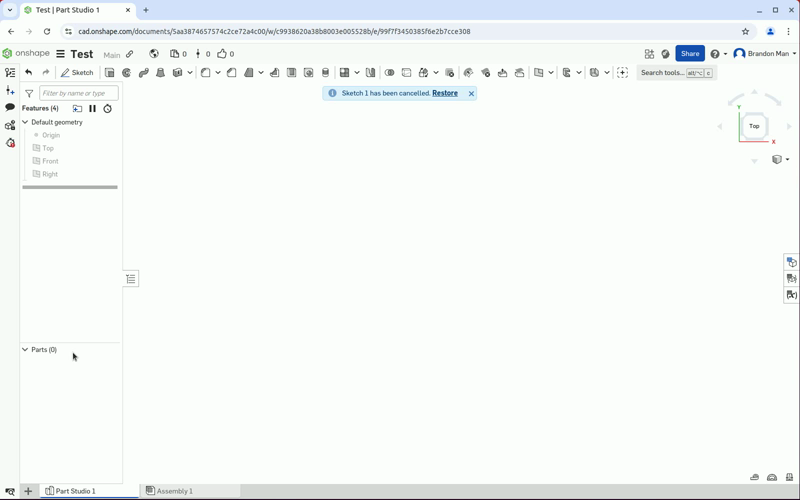
key_down(shift)
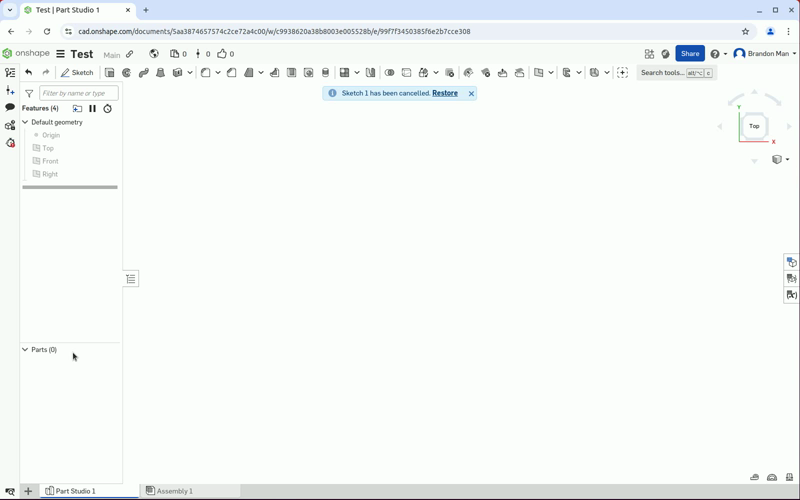
key(up)
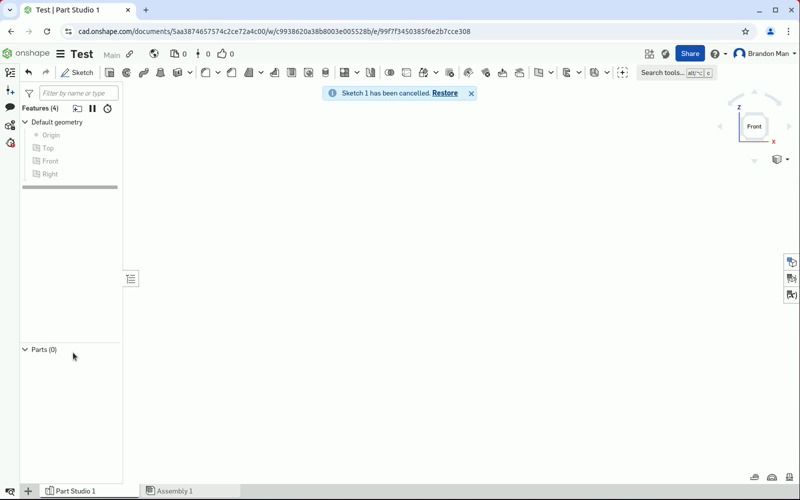
key_up(shift)
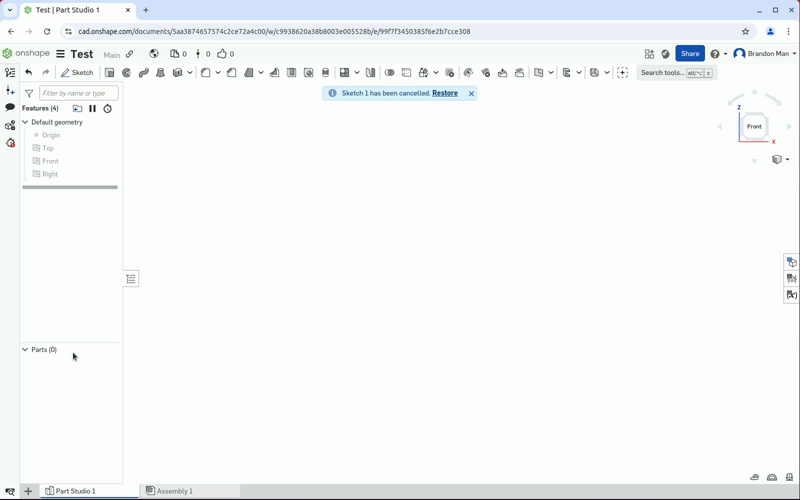
key(space)
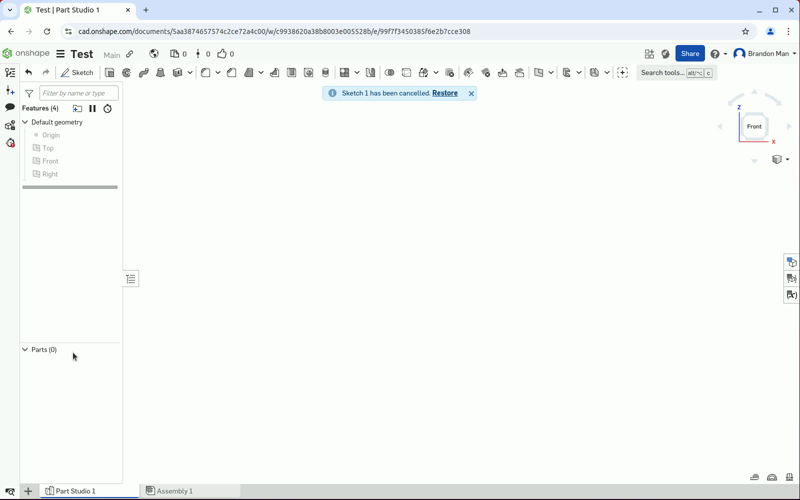
key_down(shift)
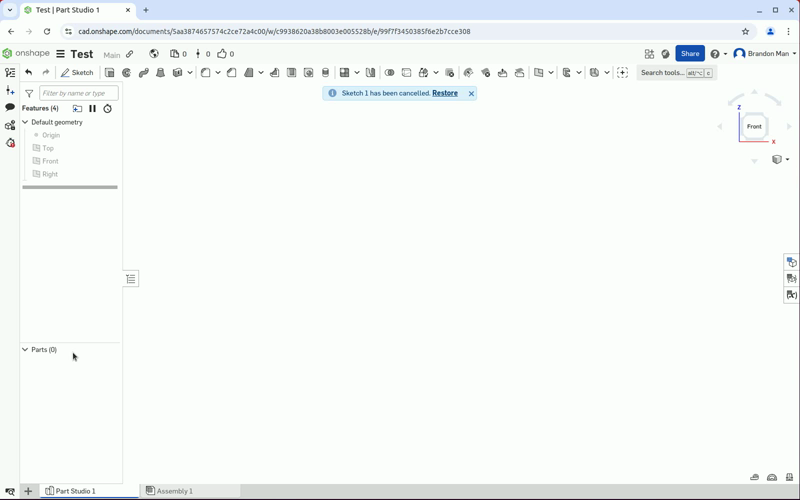
key(left)
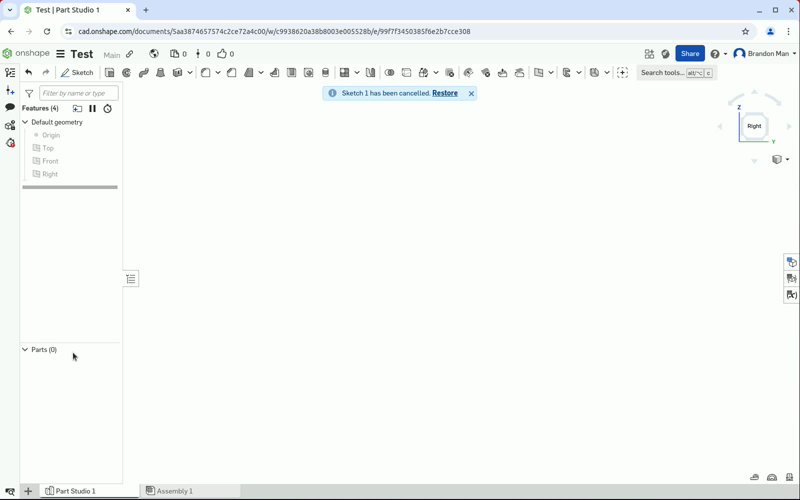
key_up(shift)
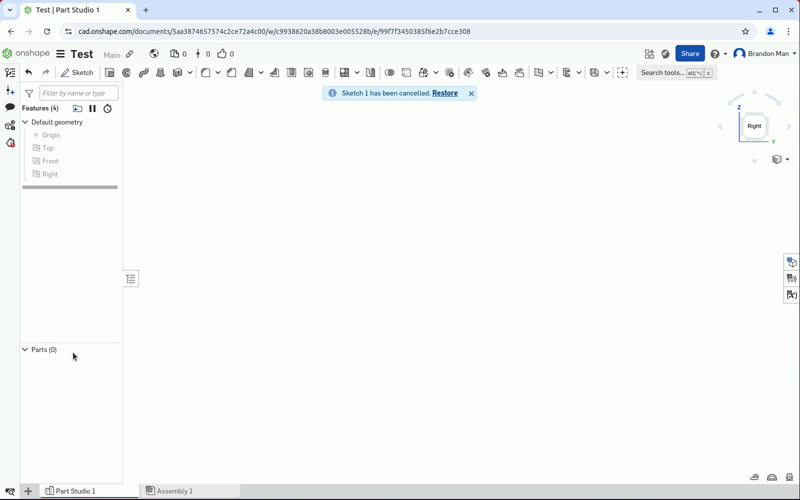
mouse_move(73, 352)
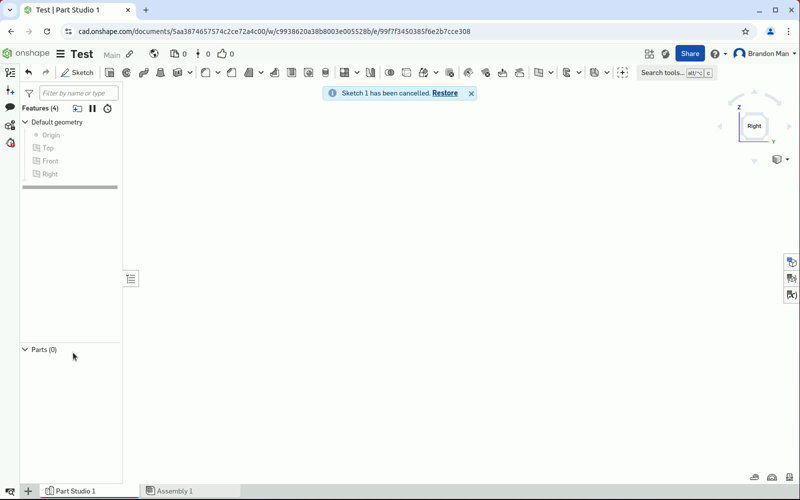
key(shift+y)
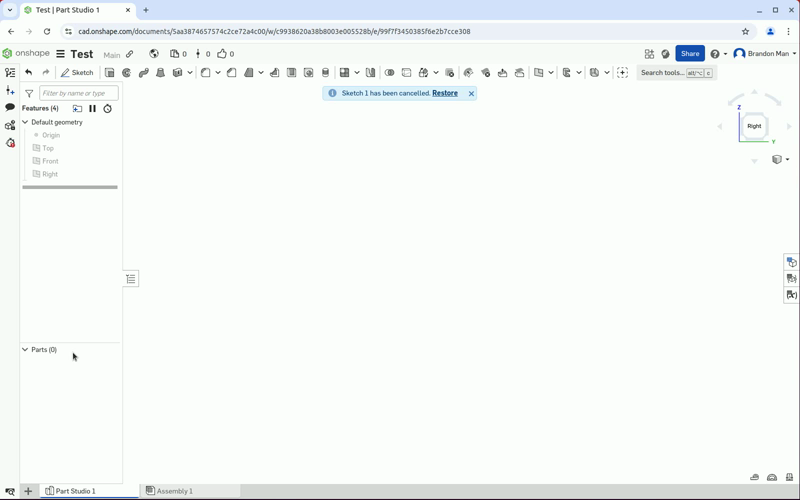
key(shift+s)
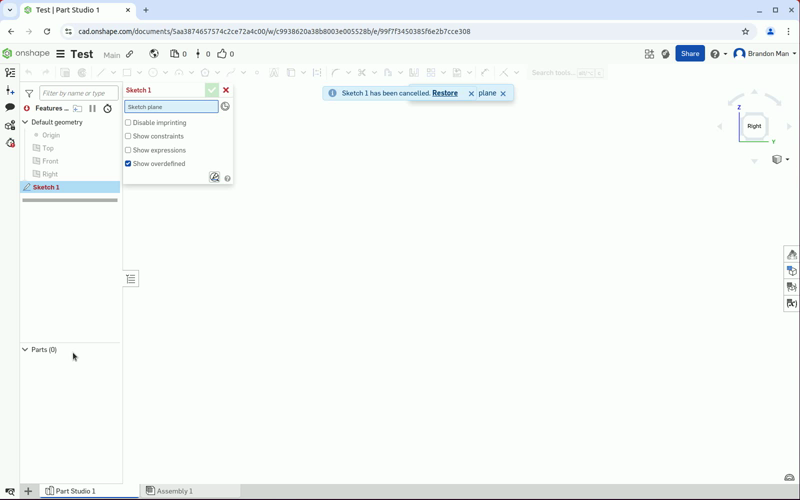
mouse_move(73, 176)
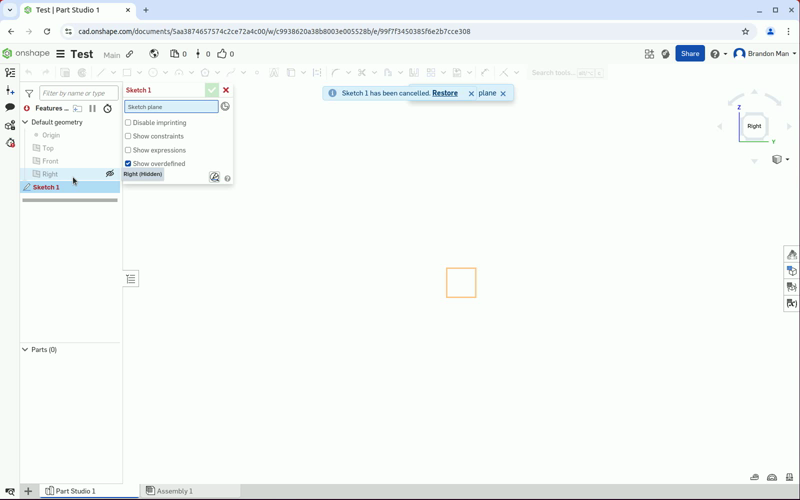
click(73, 176)
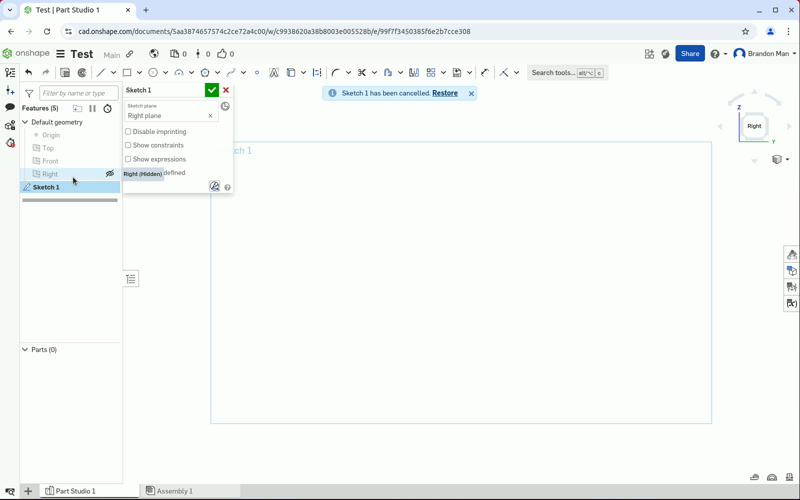
mouse_move(73, 352)
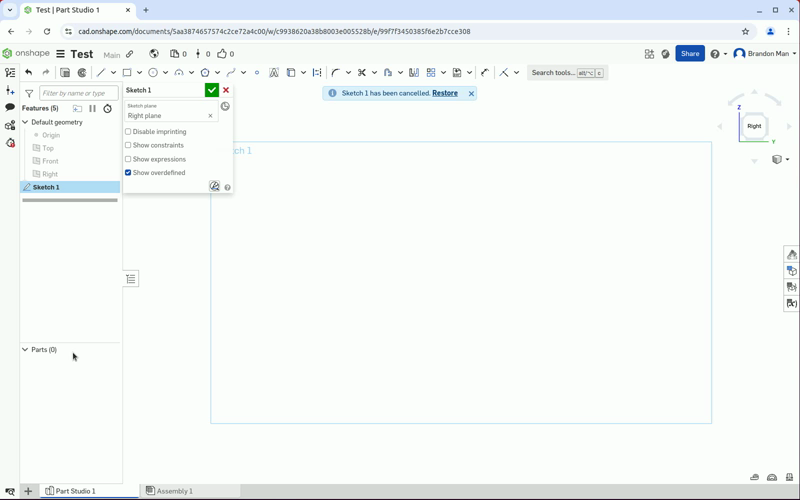
key(y)
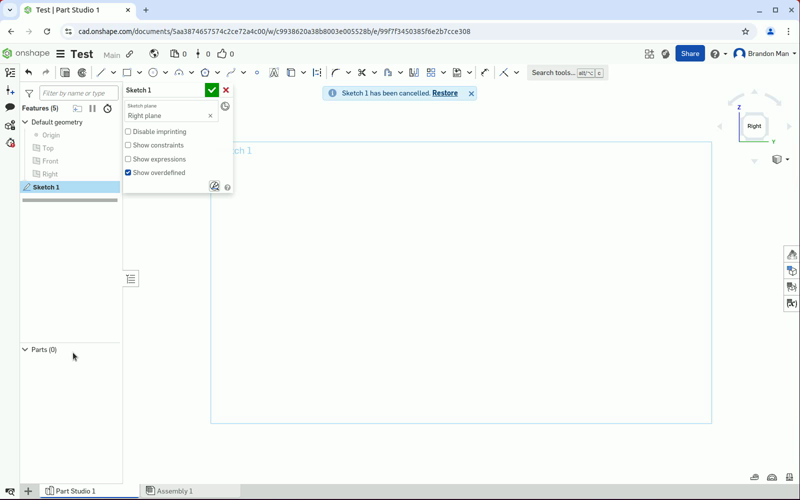
key(l)
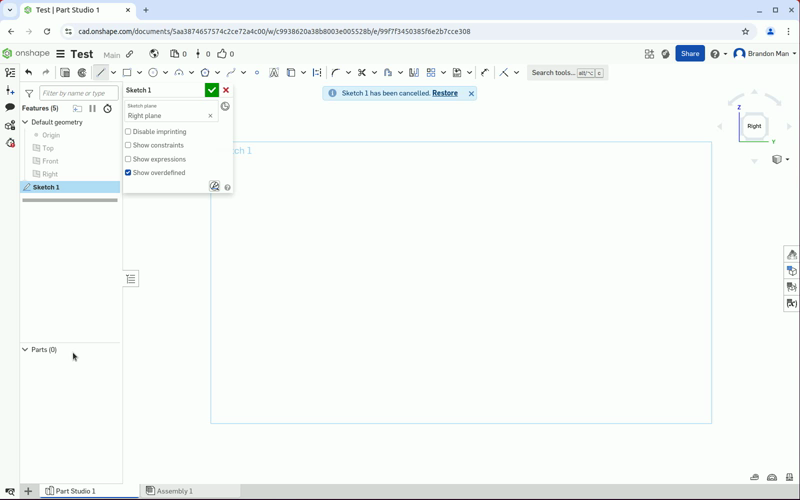
key_down(shift)
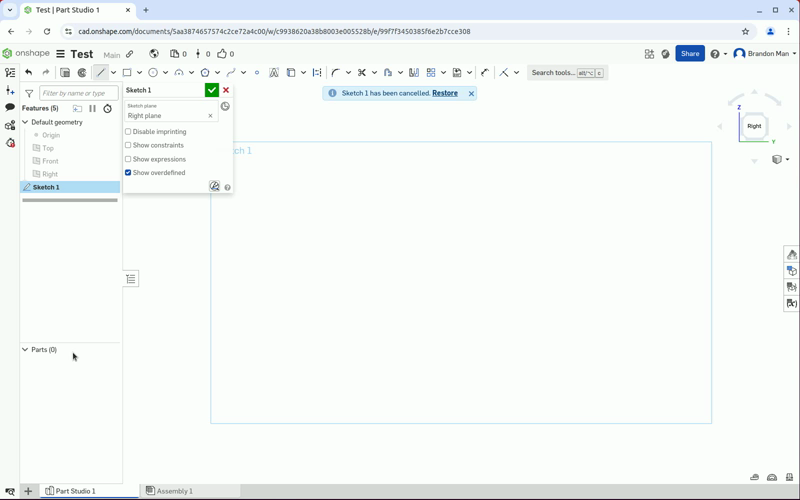
mouse_move(430, 200)
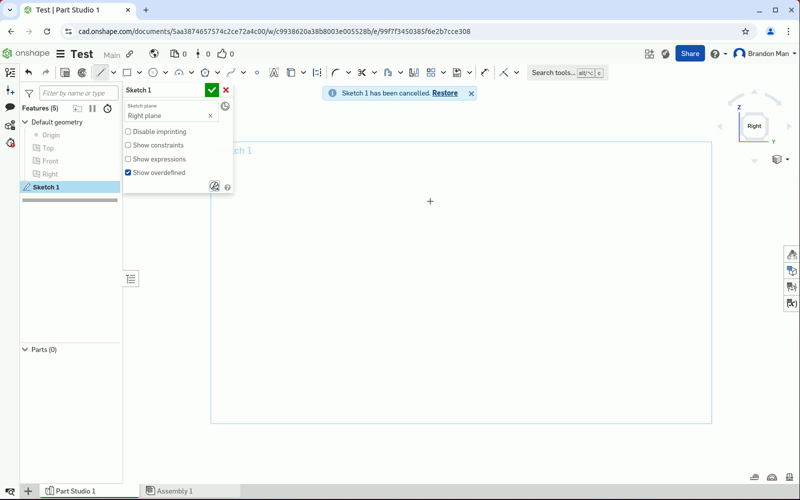
click(430, 200)
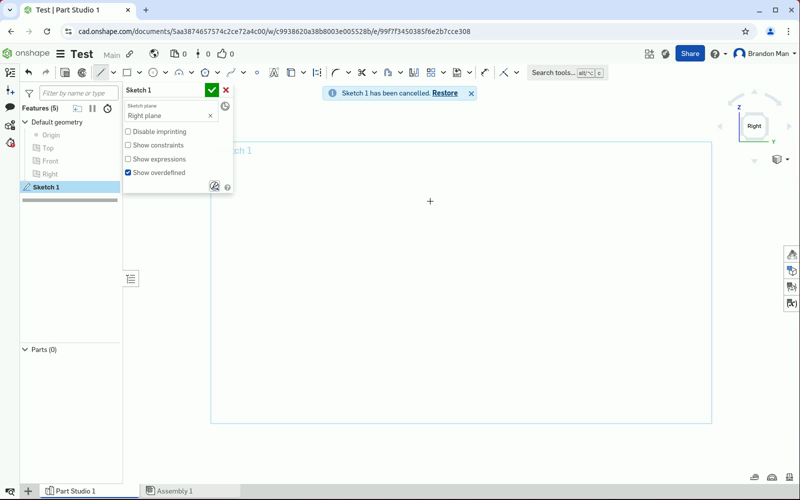
key_up(shift)
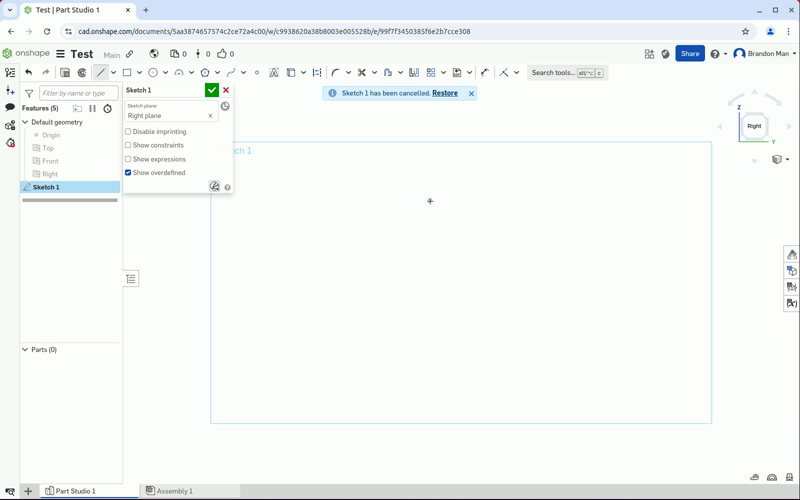
key_down(shift)
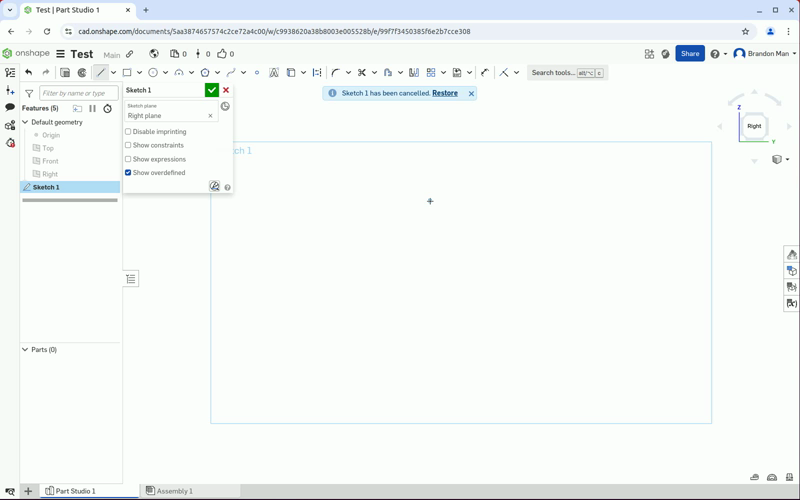
mouse_move(460, 200)
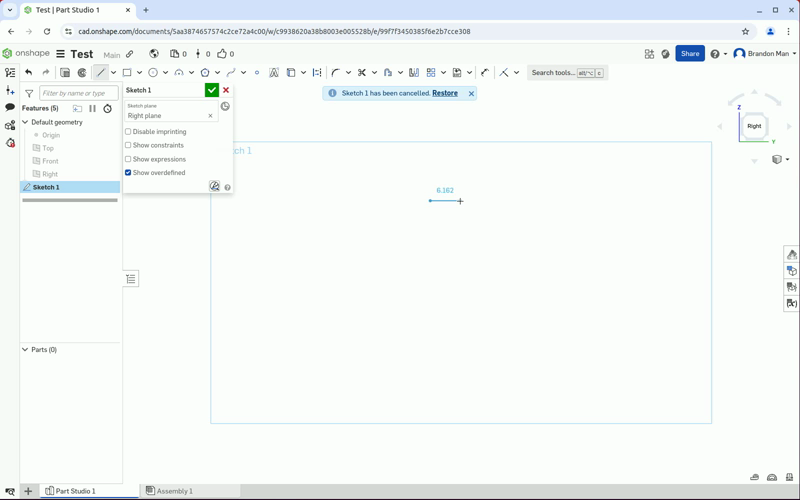
mouse_move(451, 200)
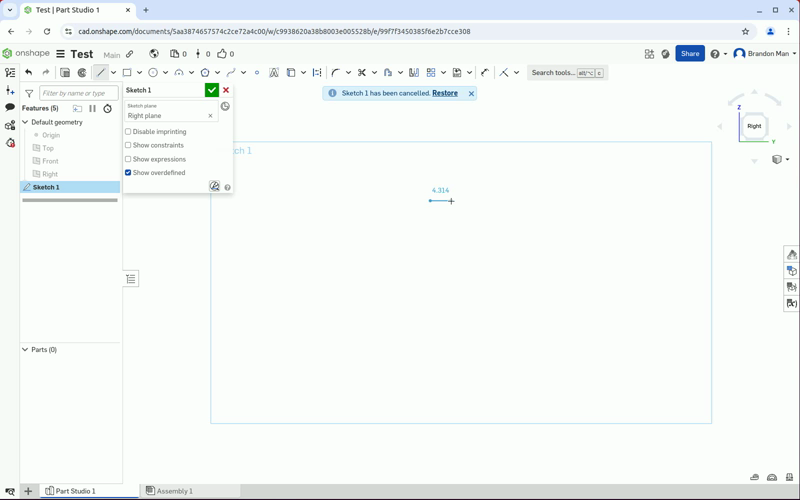
click(451, 200)
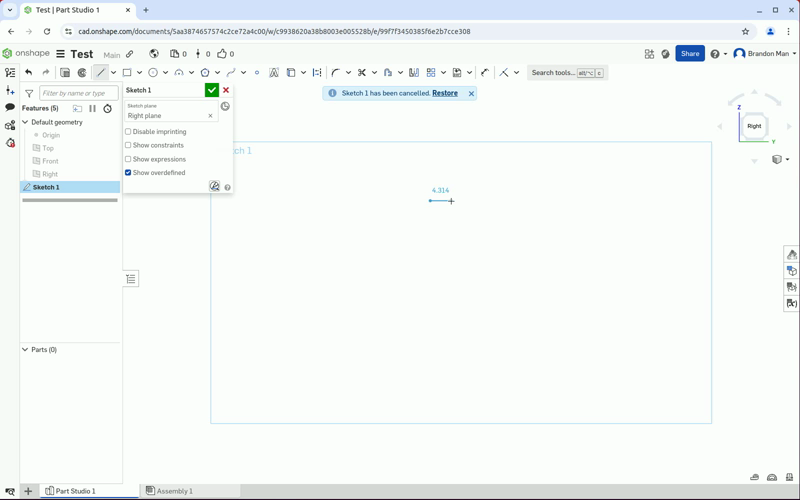
key_up(shift)
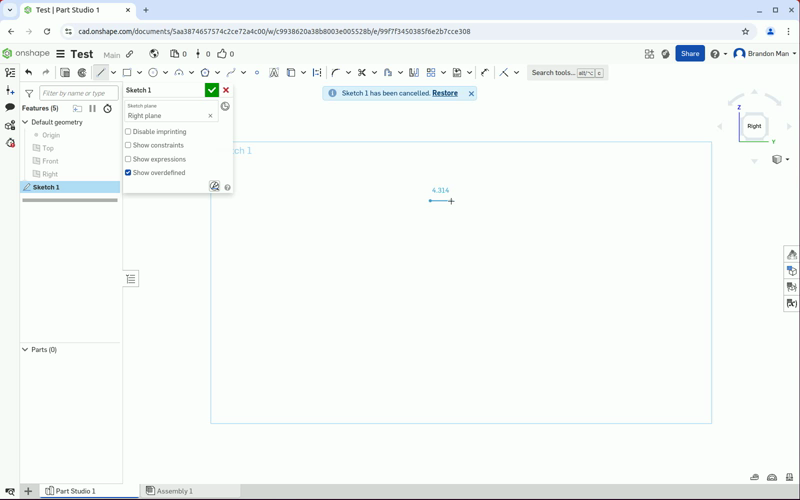
key(esc)
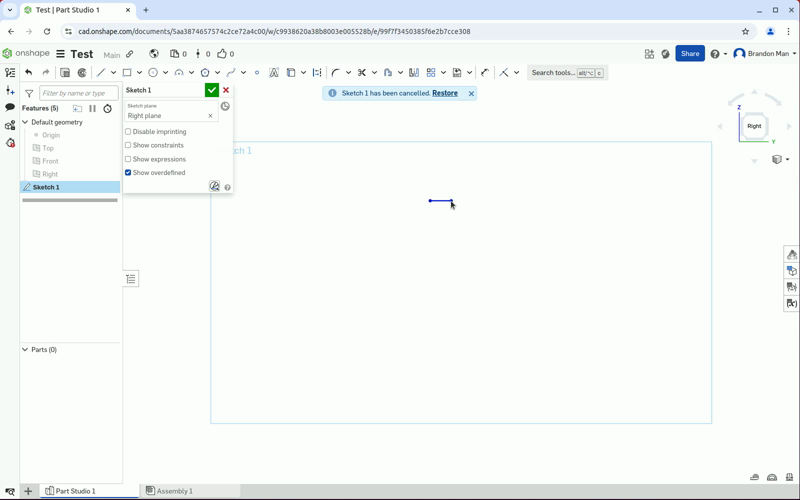
key(a)
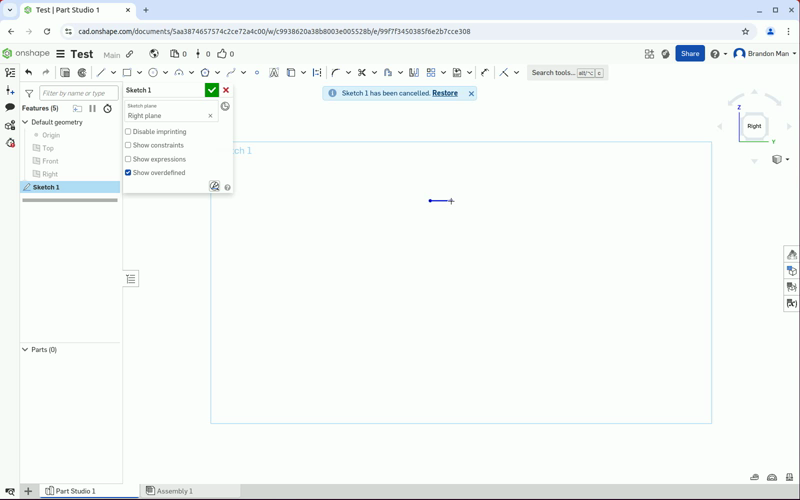
mouse_move(451, 200)
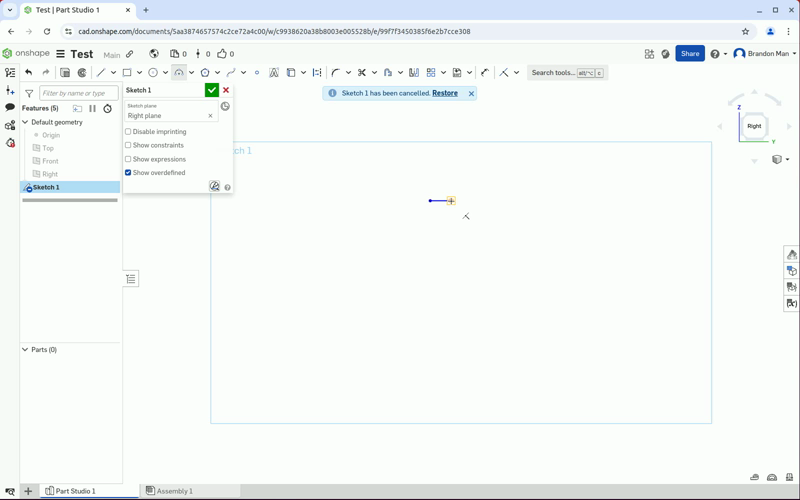
click(451, 200)
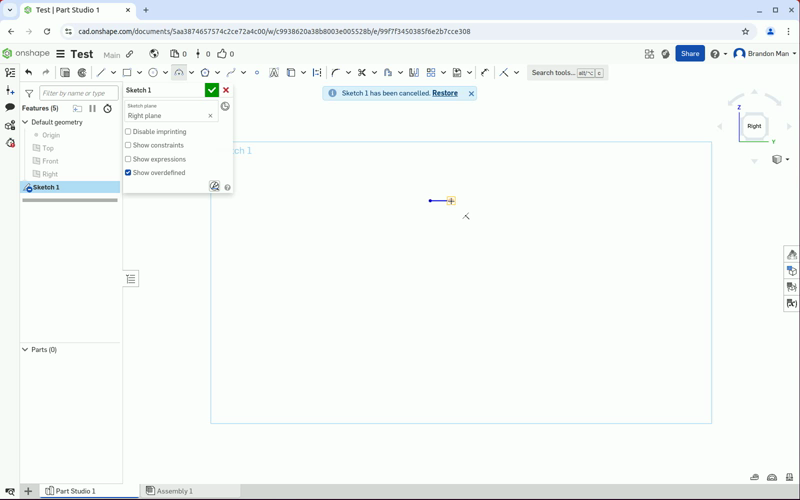
key_down(shift)
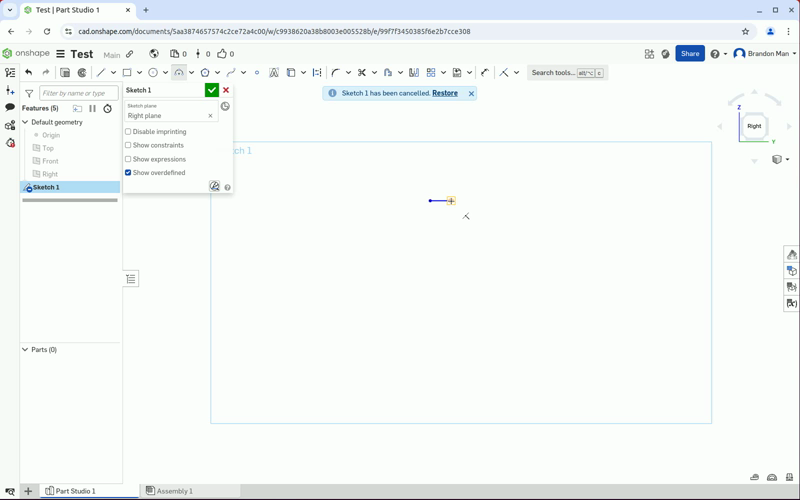
mouse_move(470, 200)
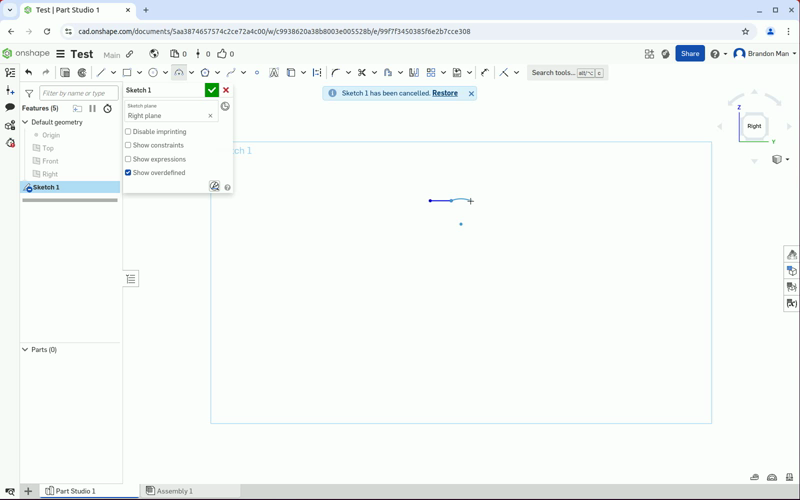
click(470, 200)
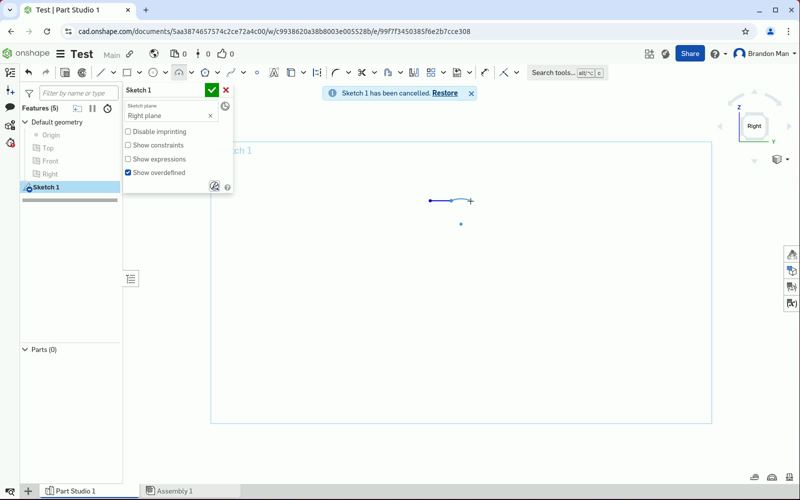
mouse_move(461, 190)
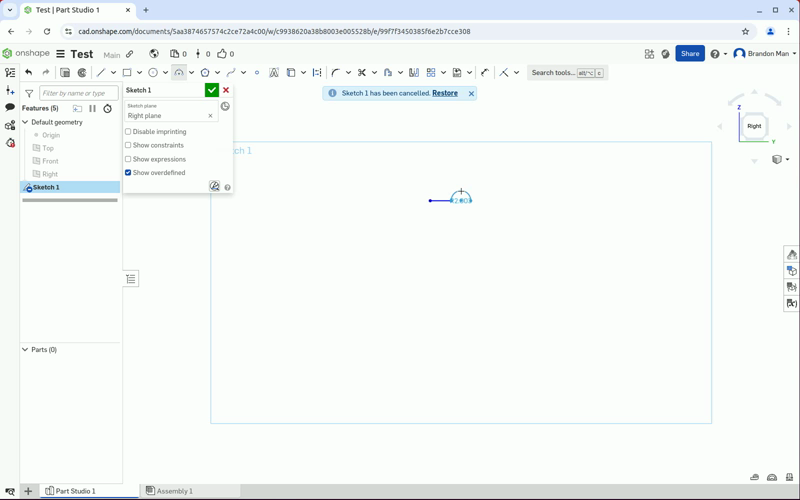
click(461, 190)
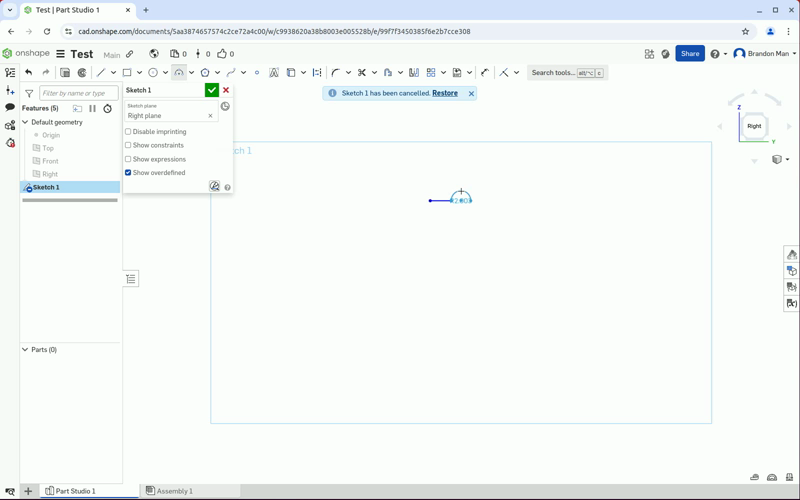
key_up(shift)
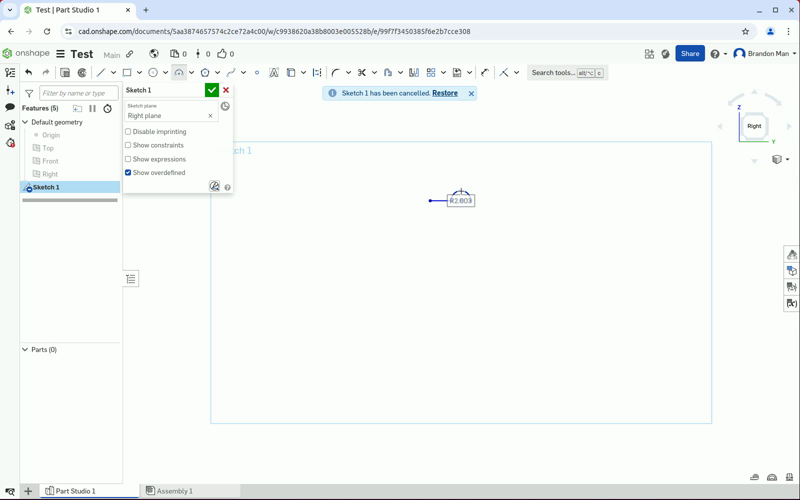
key(esc)
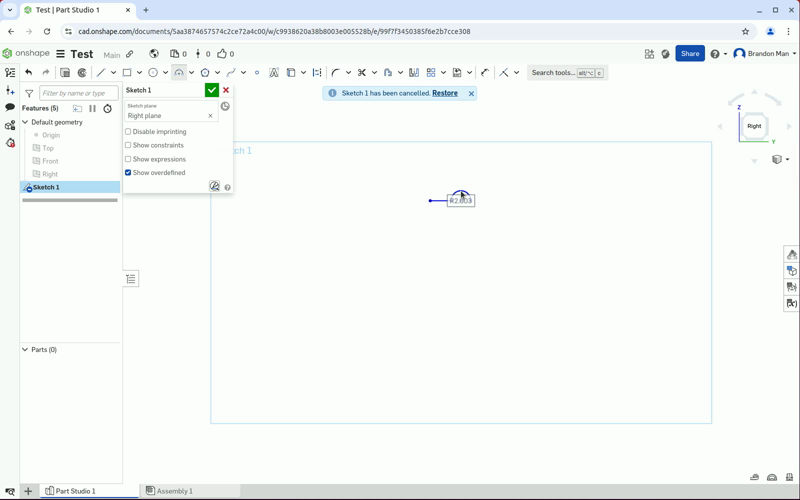
key(l)
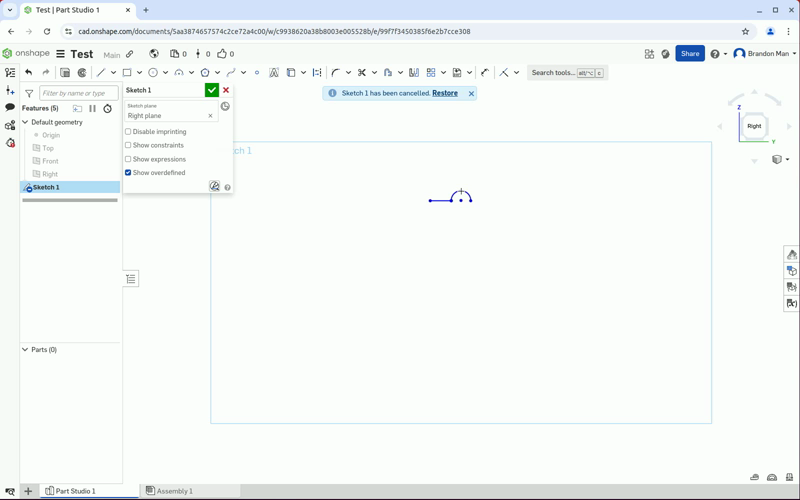
mouse_move(470, 200)
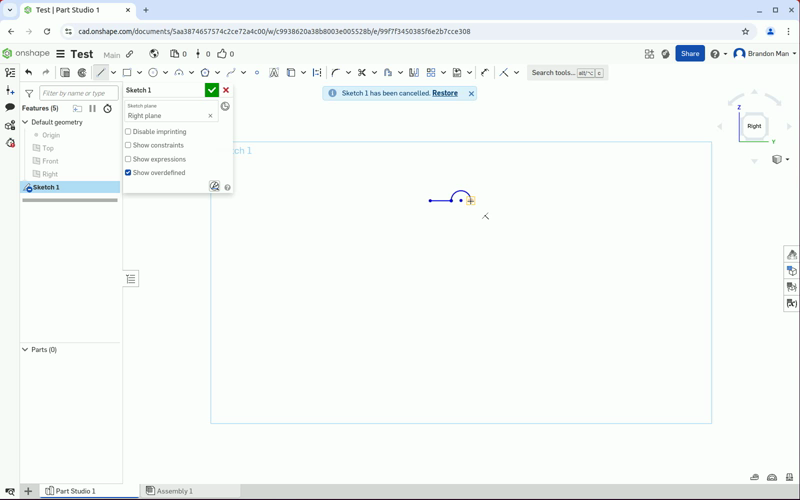
click(470, 200)
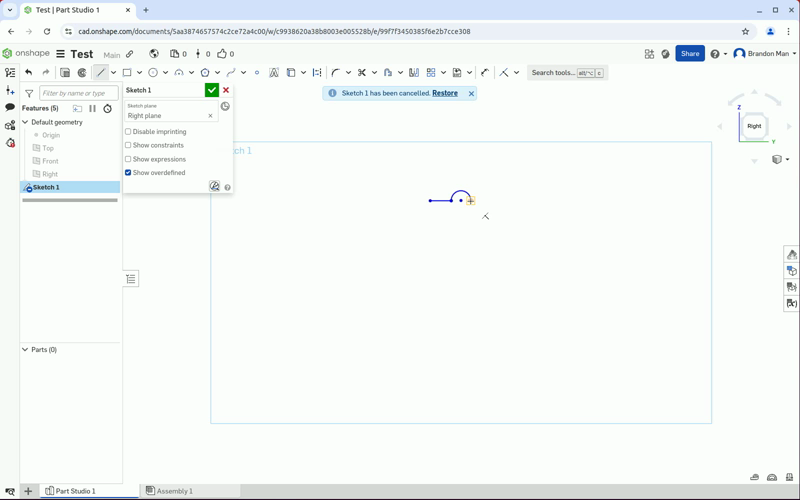
key_down(shift)
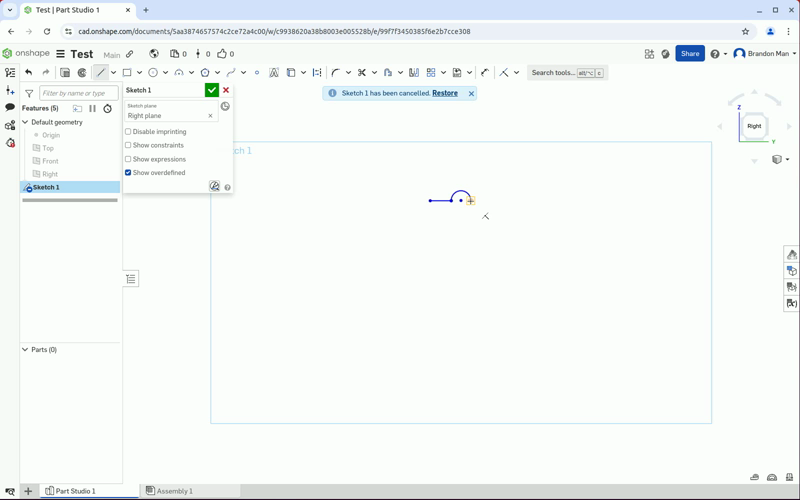
mouse_move(501, 200)
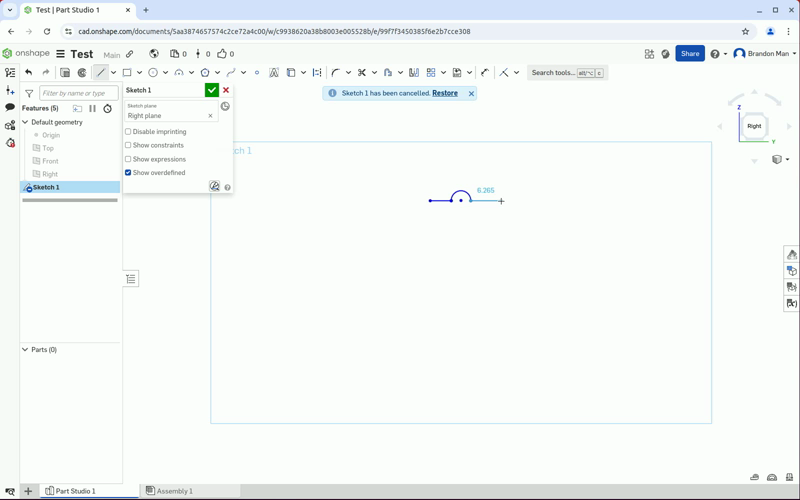
mouse_move(491, 200)
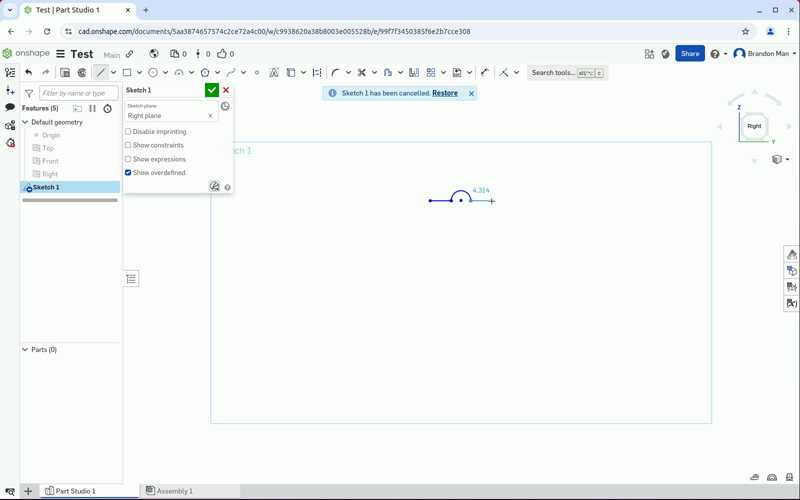
click(491, 200)
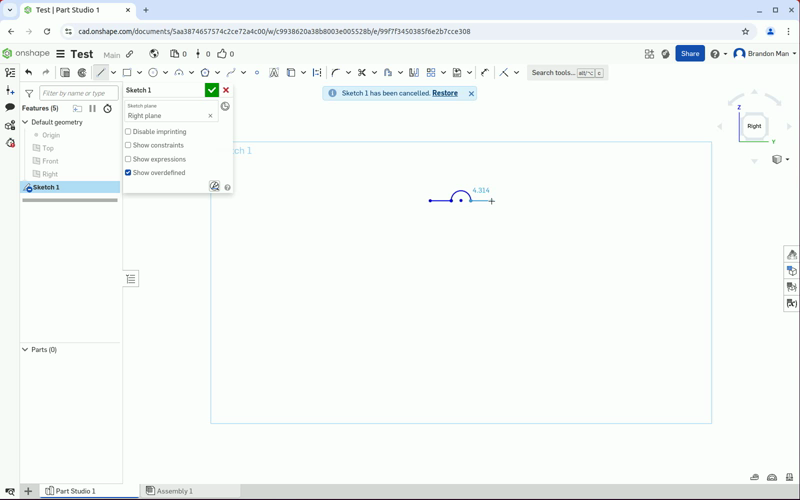
key_up(shift)
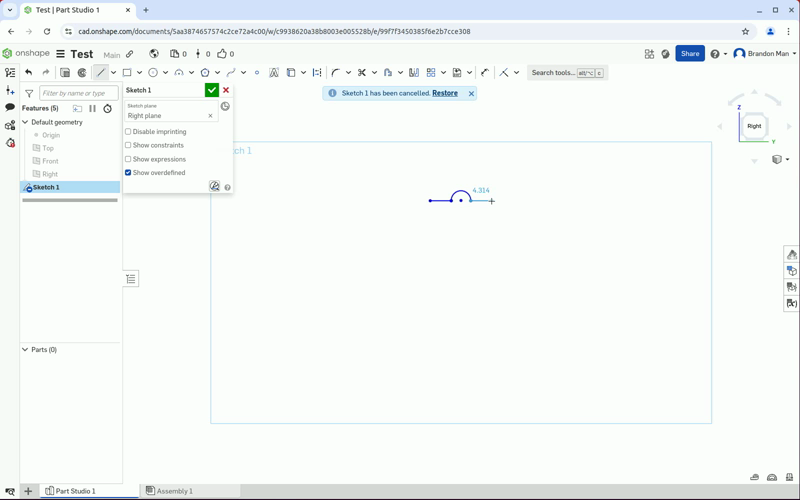
key(esc)
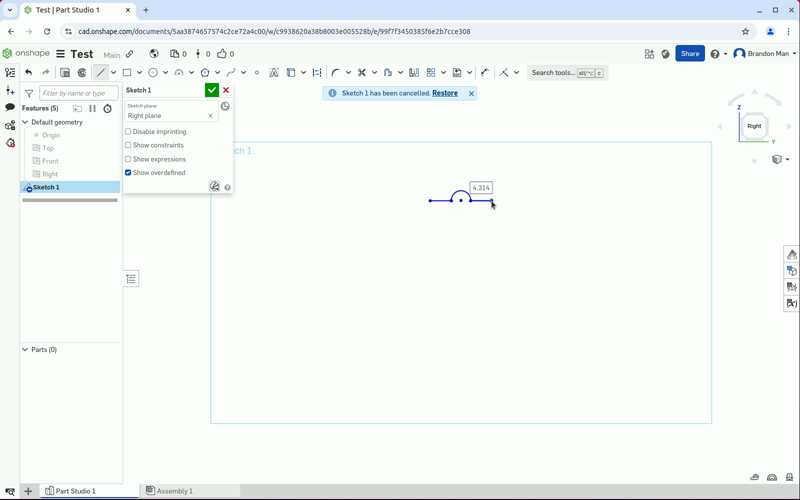
key(a)
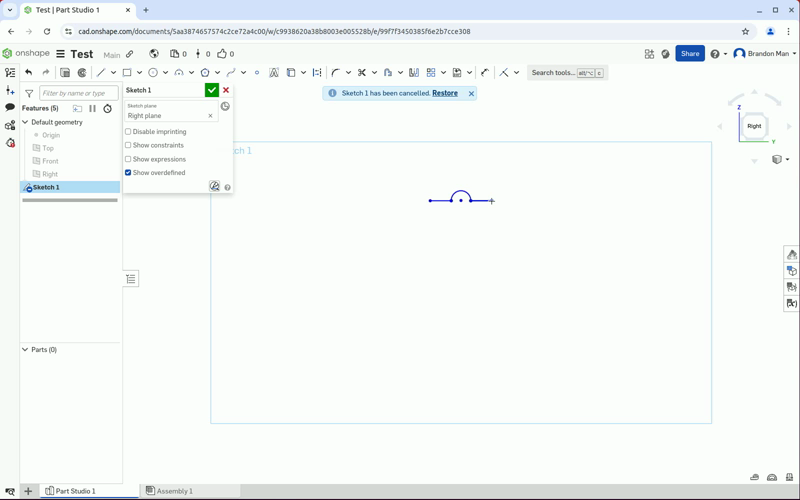
mouse_move(491, 200)
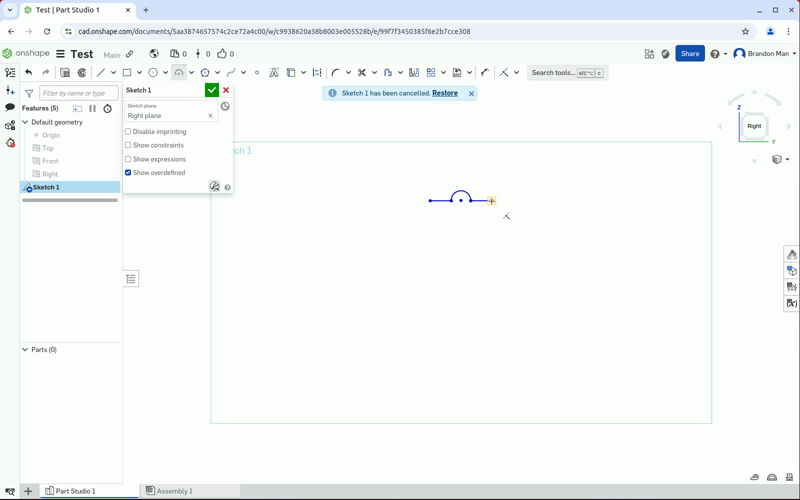
click(491, 200)
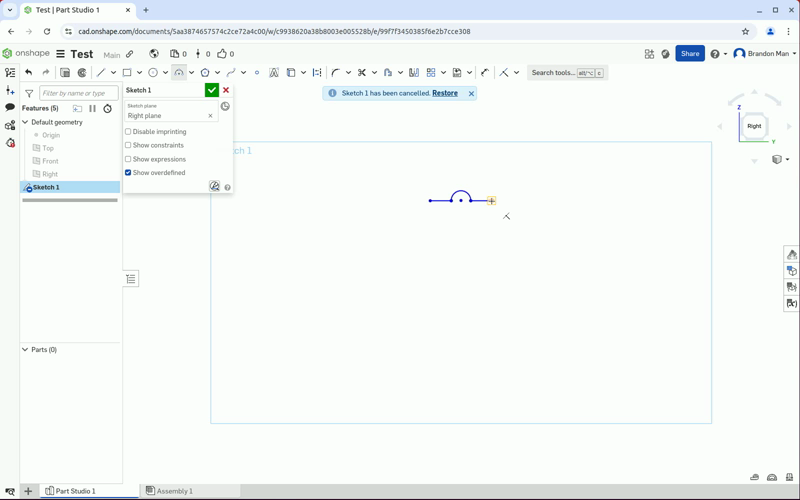
mouse_move(430, 200)
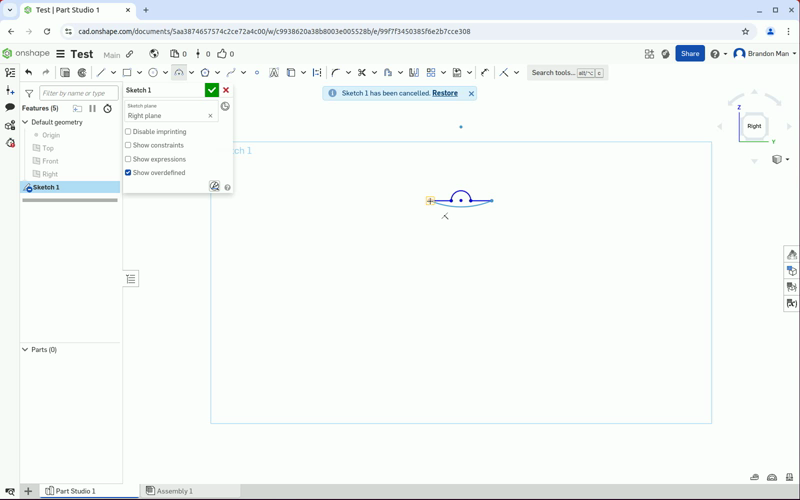
click(430, 200)
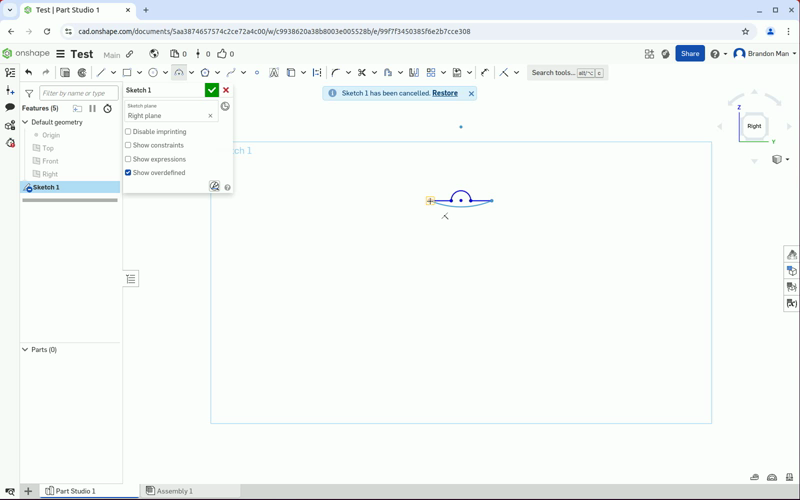
key_down(shift)
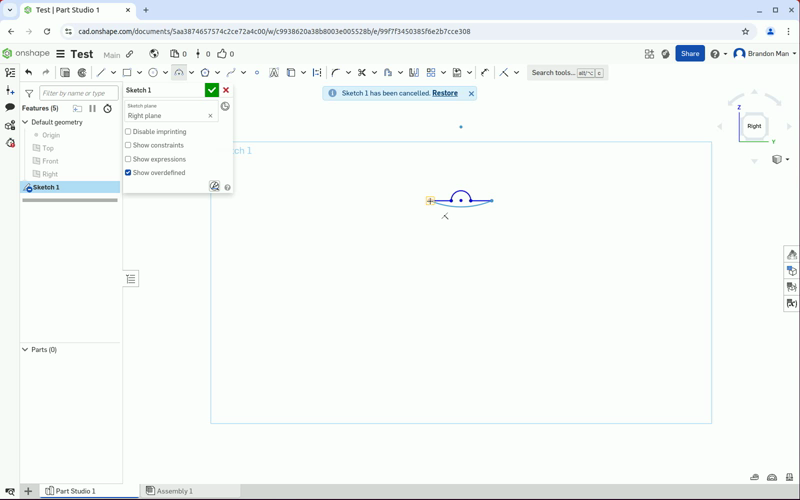
mouse_move(461, 170)
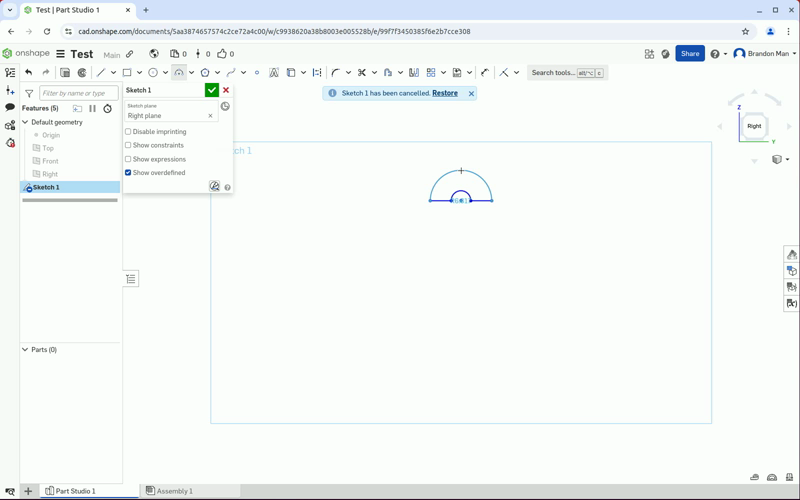
click(461, 170)
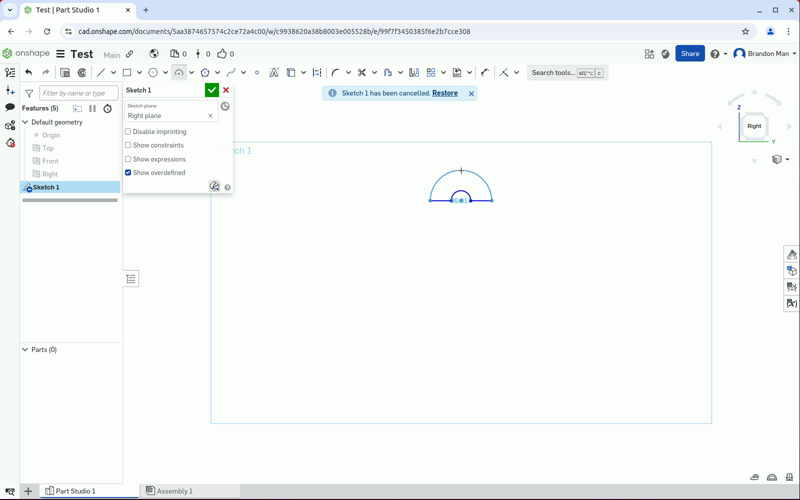
key_up(shift)
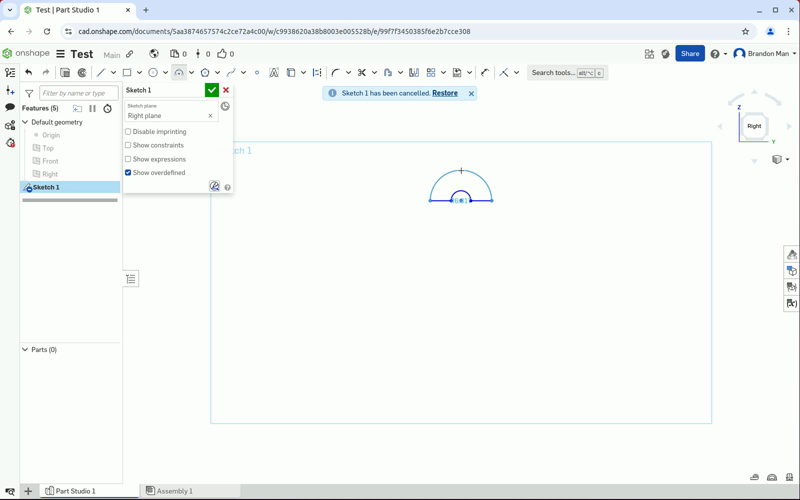
key(esc)
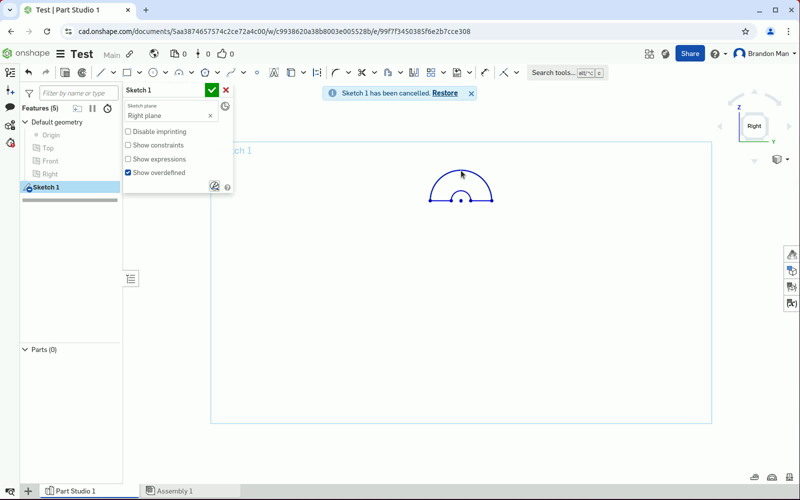
mouse_move(446, 193)
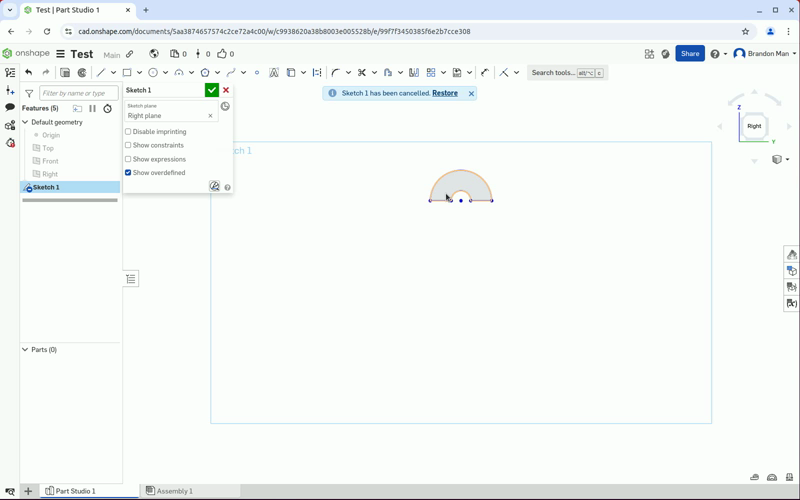
scroll(6)
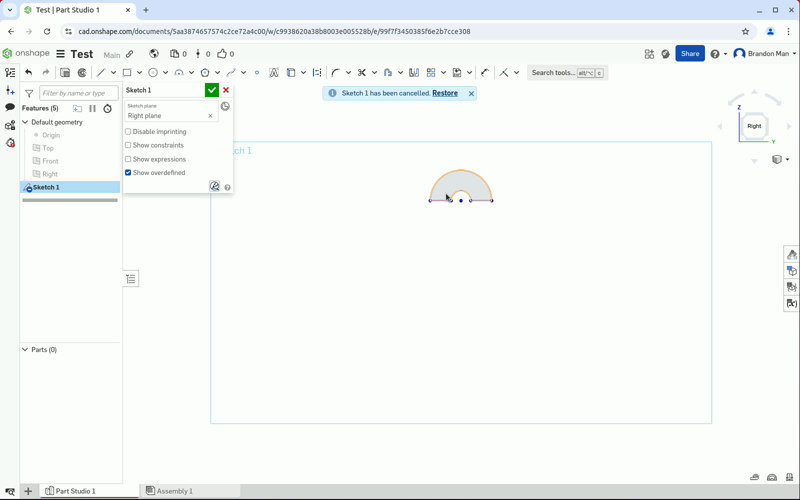
scroll(6)
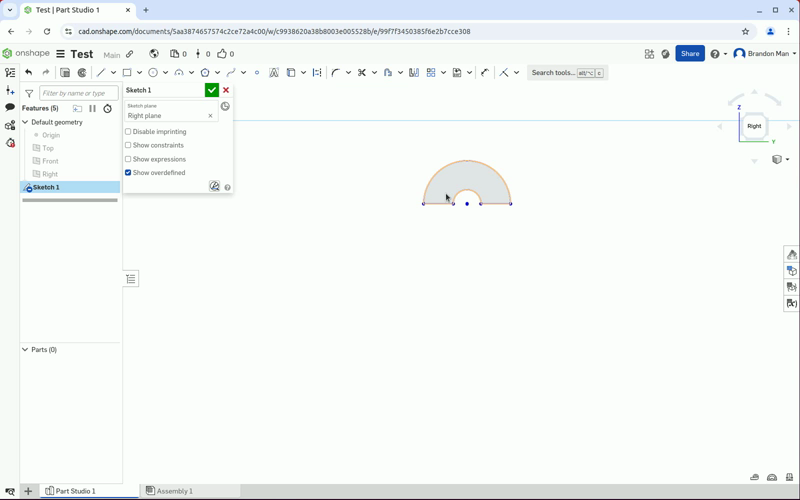
scroll(6)
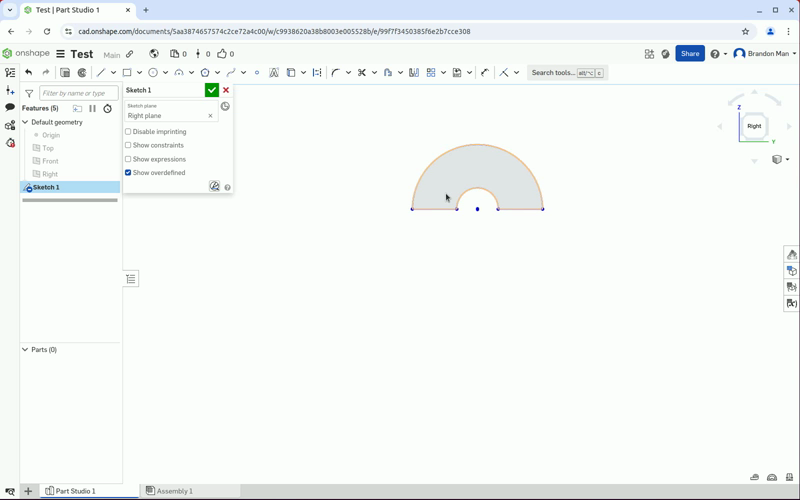
scroll(6)
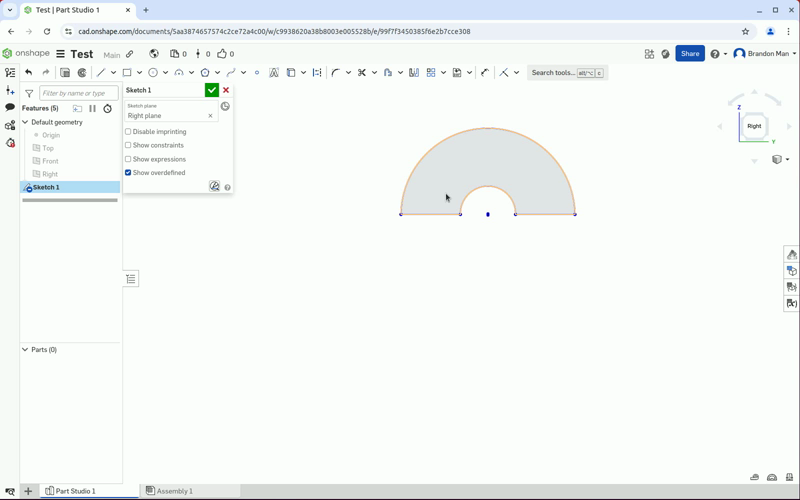
scroll(6)
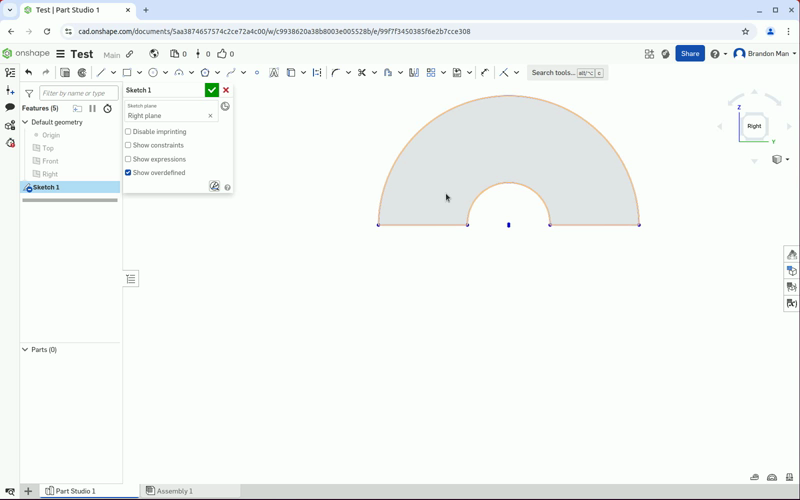
scroll(6)
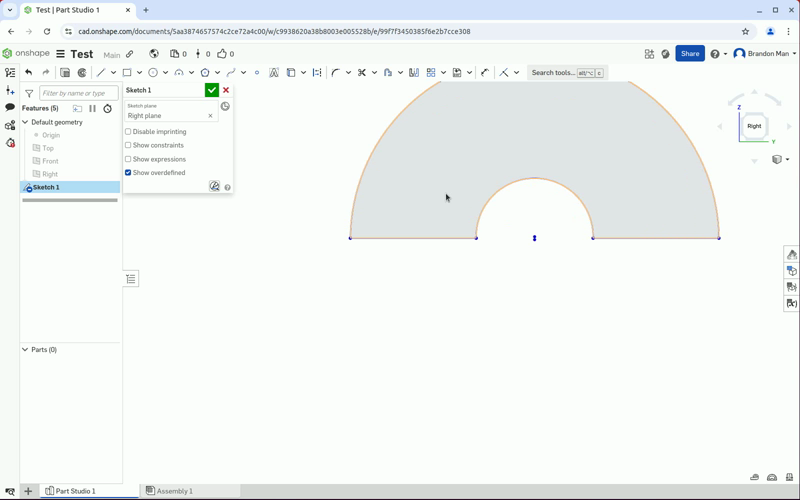
scroll(6)
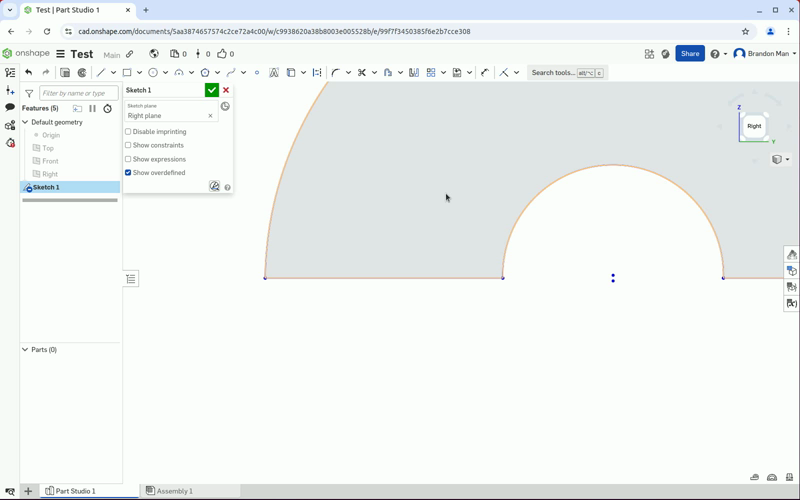
click(446, 193)
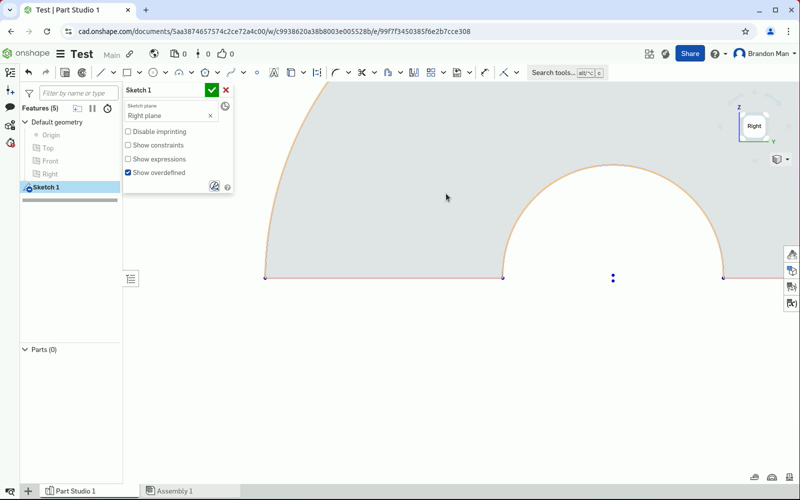
scroll(-6)
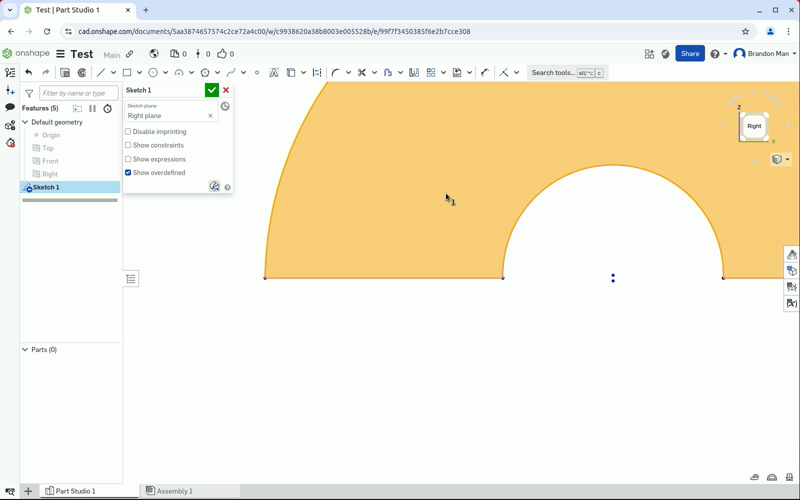
scroll(-6)
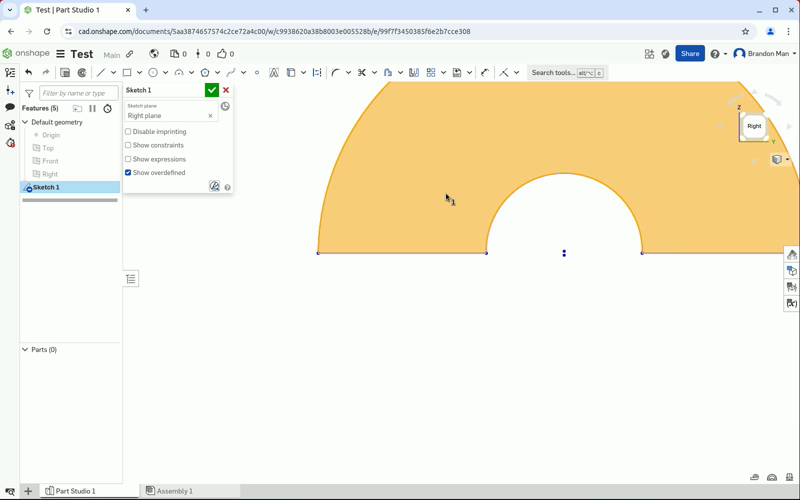
scroll(-6)
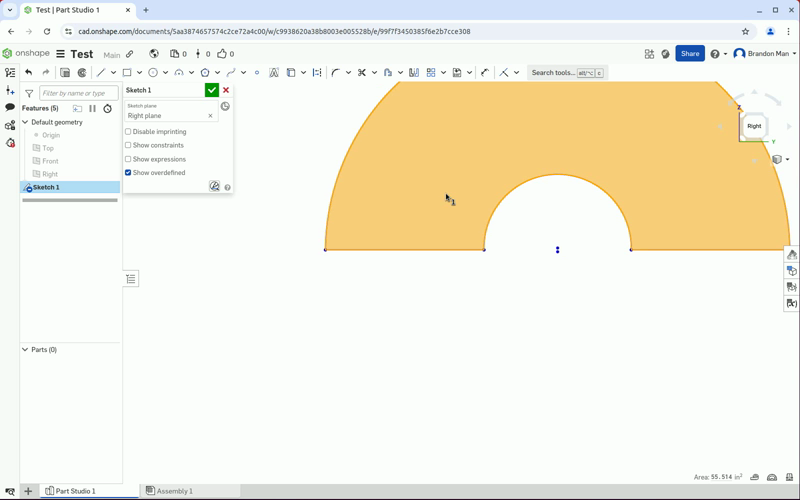
scroll(-6)
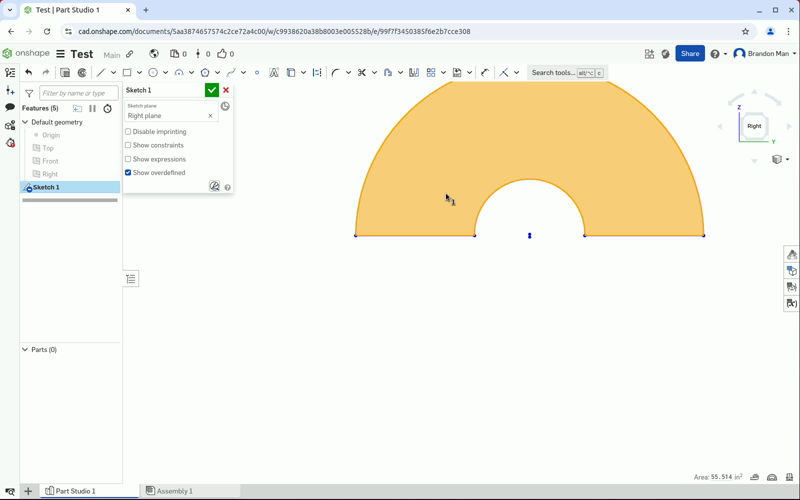
scroll(-6)
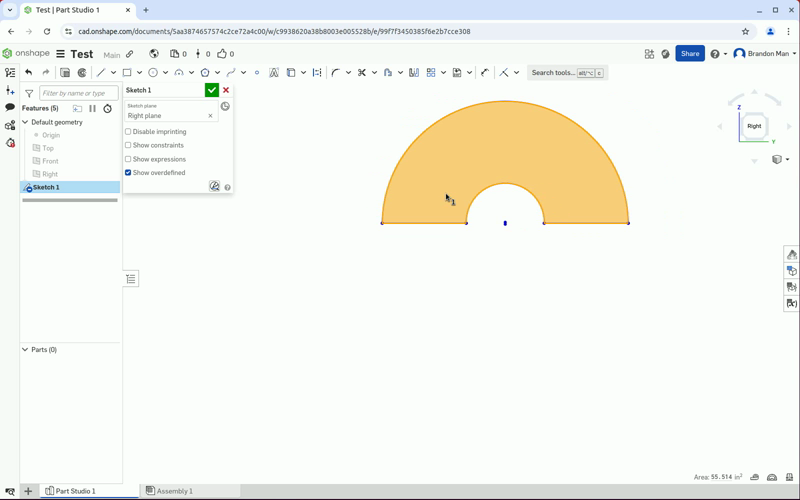
scroll(-6)
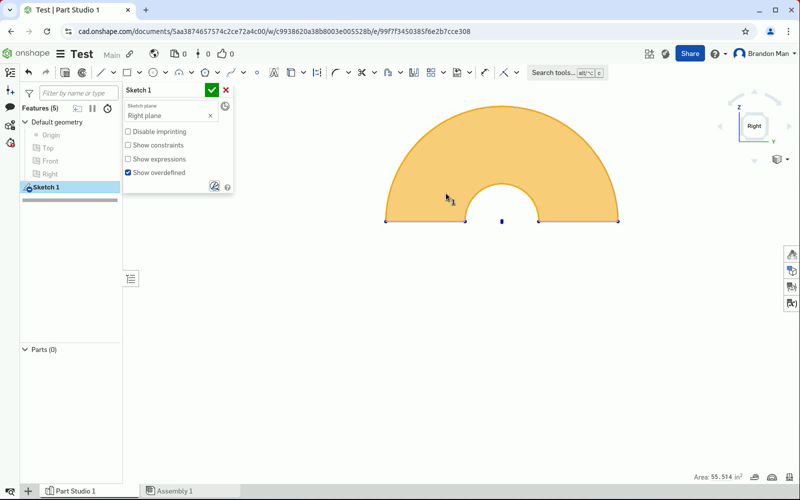
scroll(-6)
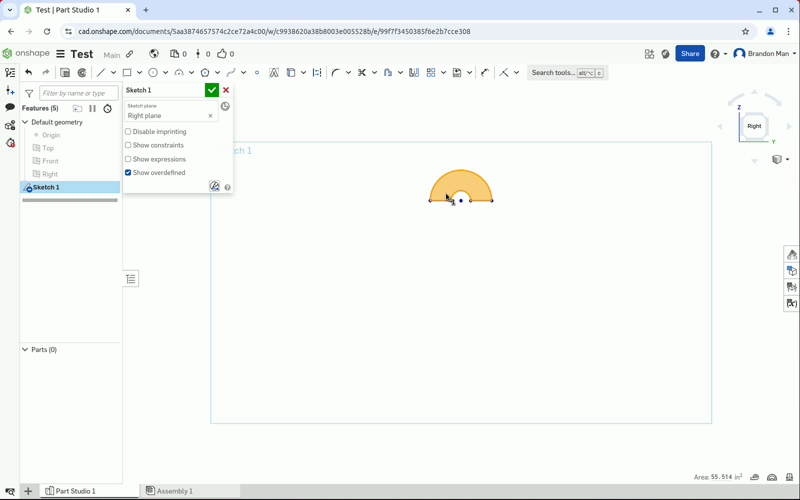
mouse_move(73, 352)
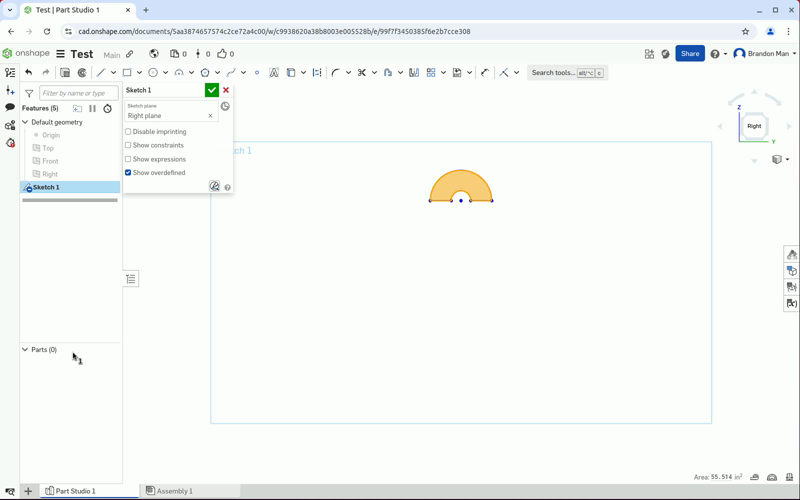
key(shift+y)
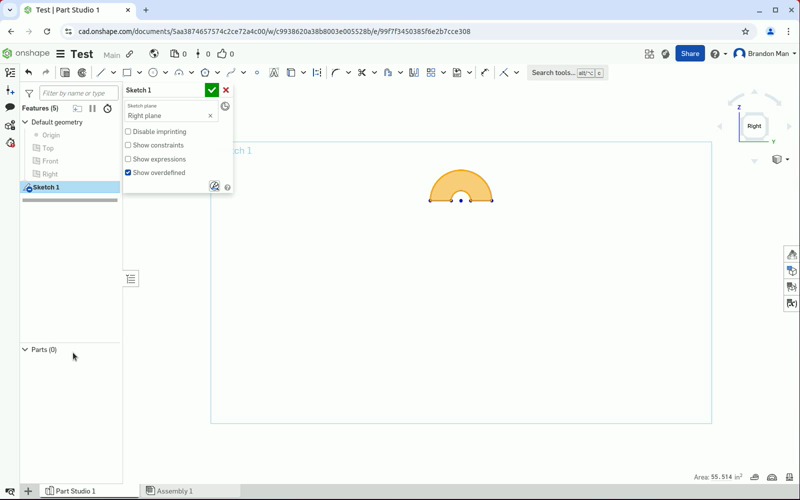
key(shift+e)
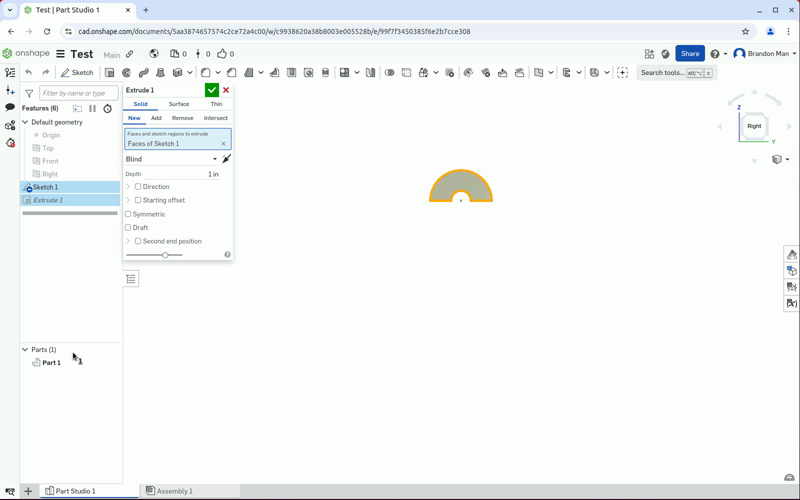
mouse_move(143, 106)
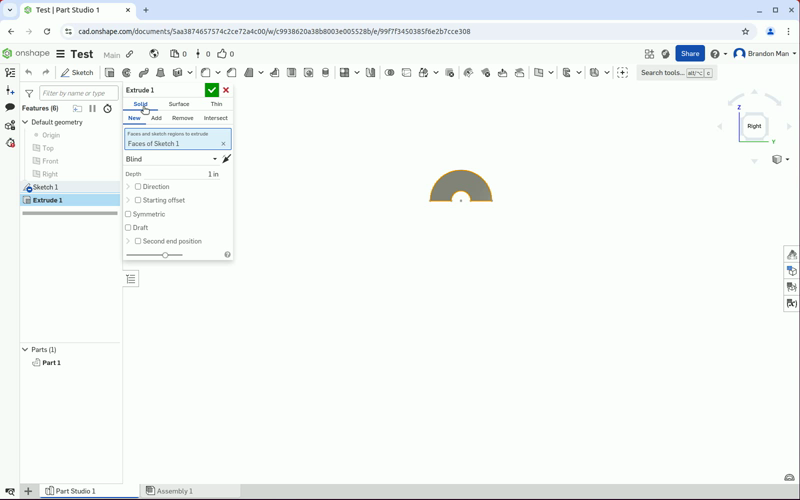
click(143, 106)
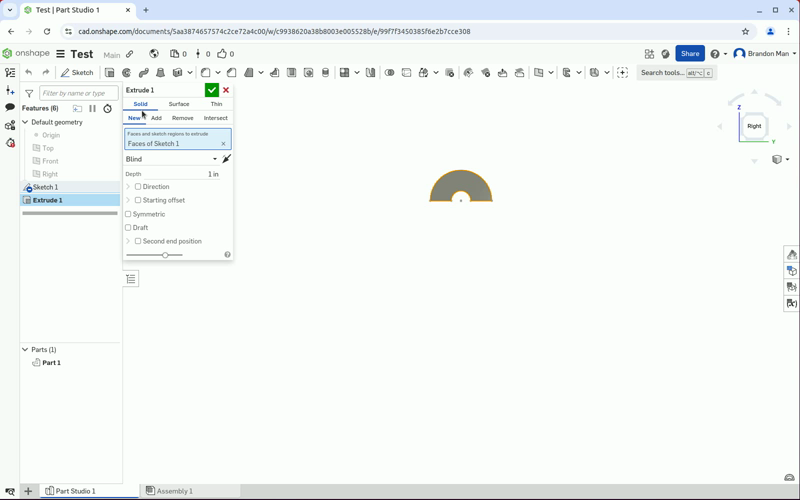
mouse_move(137, 120)
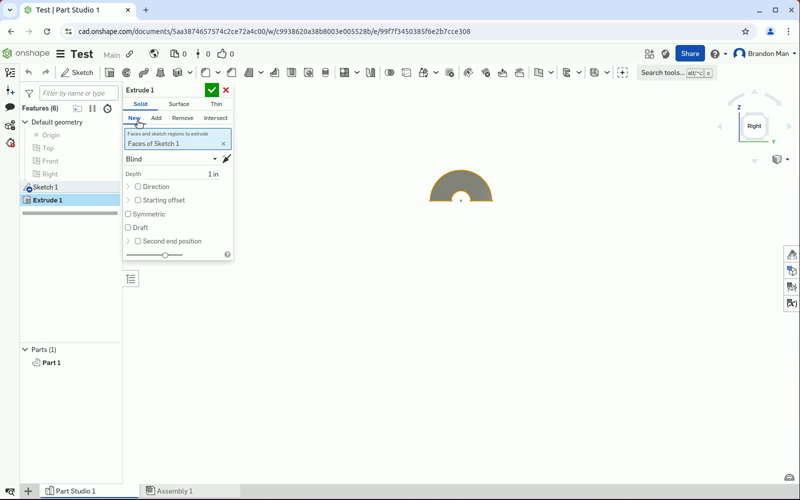
click(137, 120)
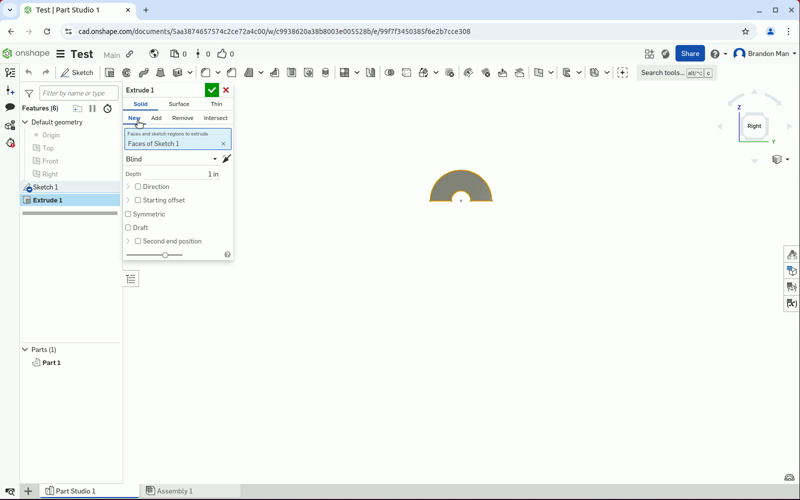
key(tab, 4)
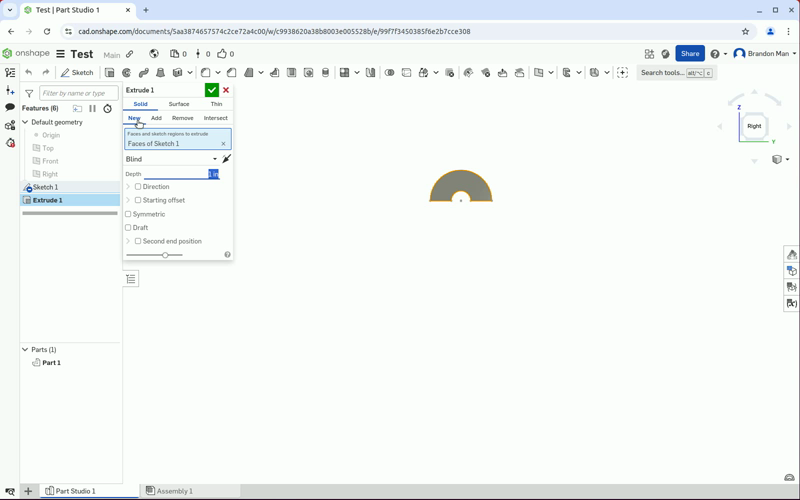
text(4.092)
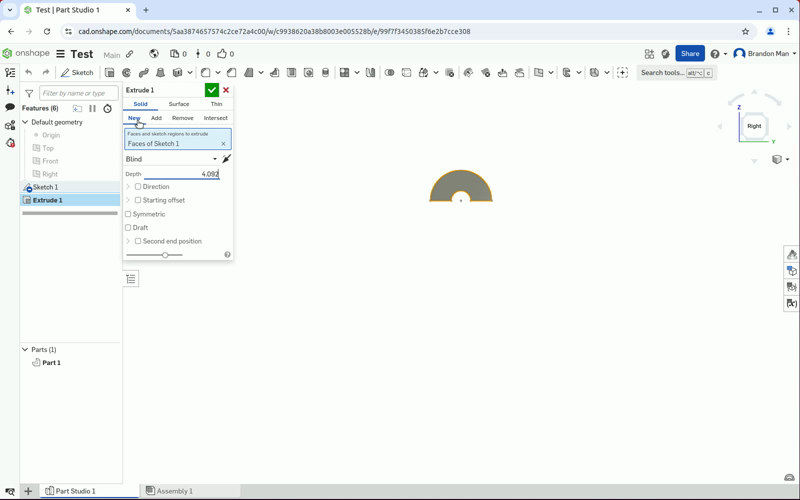
key(enter)
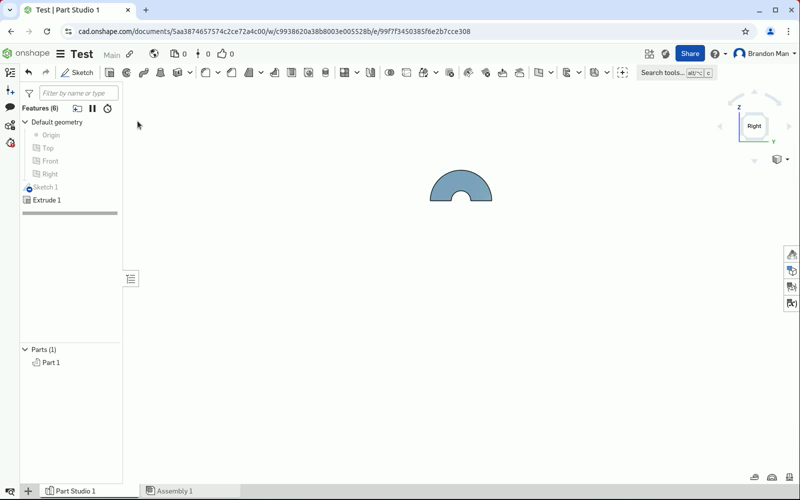
key(shift+h)
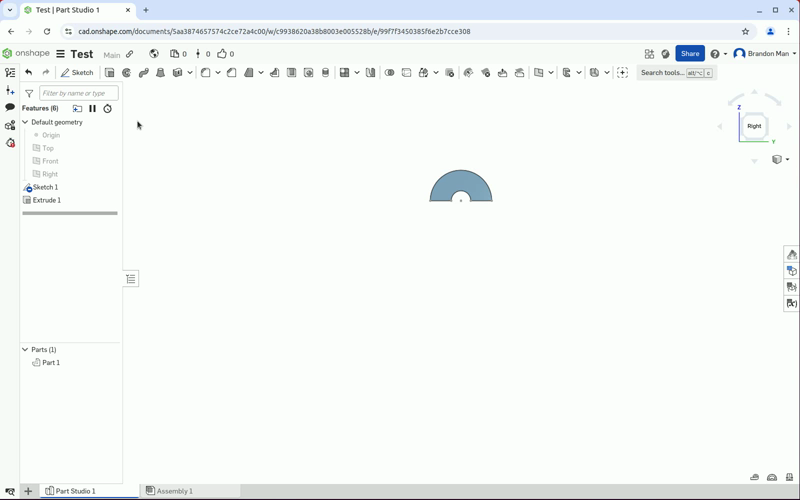
key(shift+h)
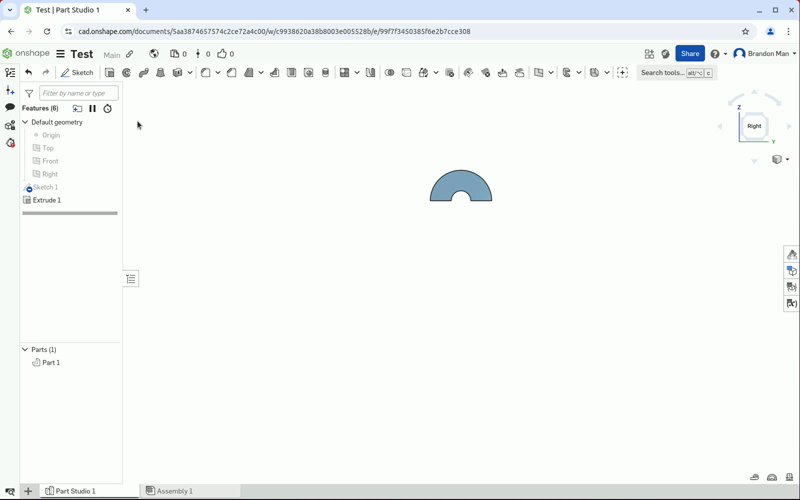
mouse_move(73, 189)
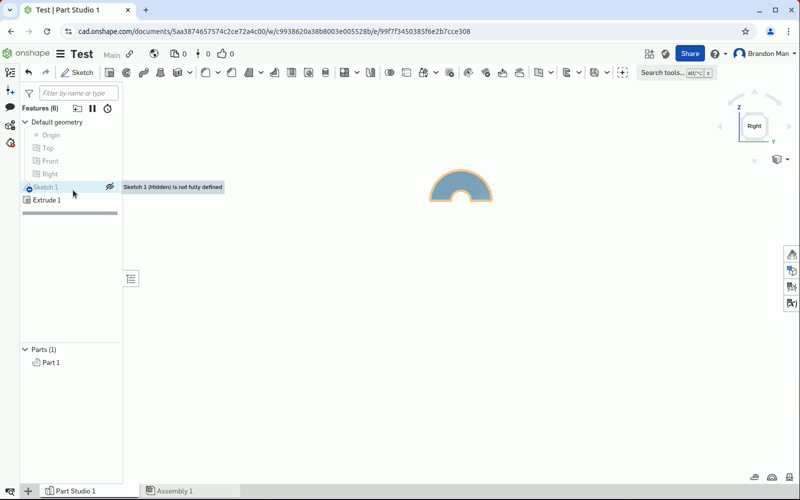
click(73, 189)
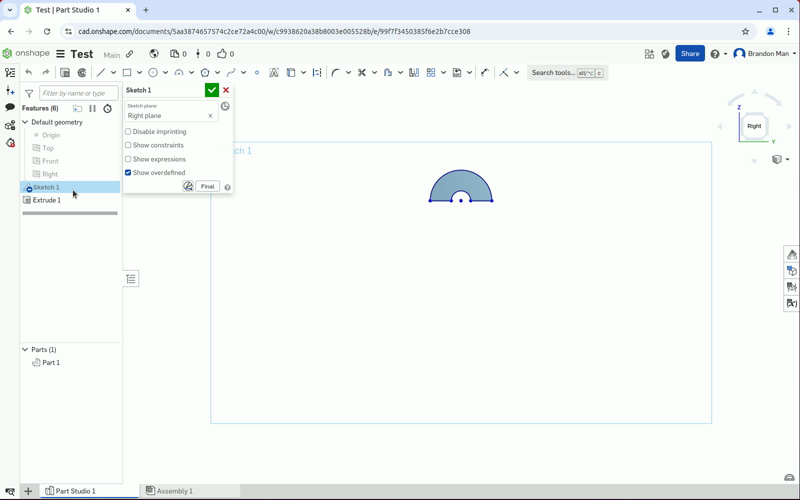
mouse_move(229, 92)
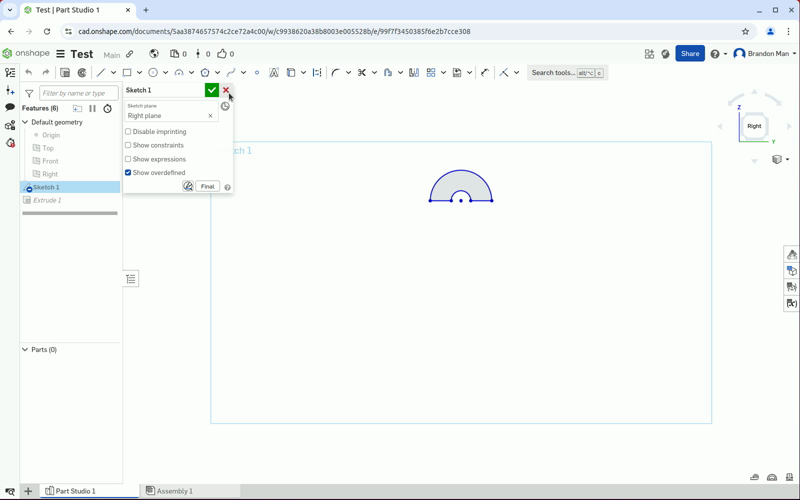
click(229, 92)
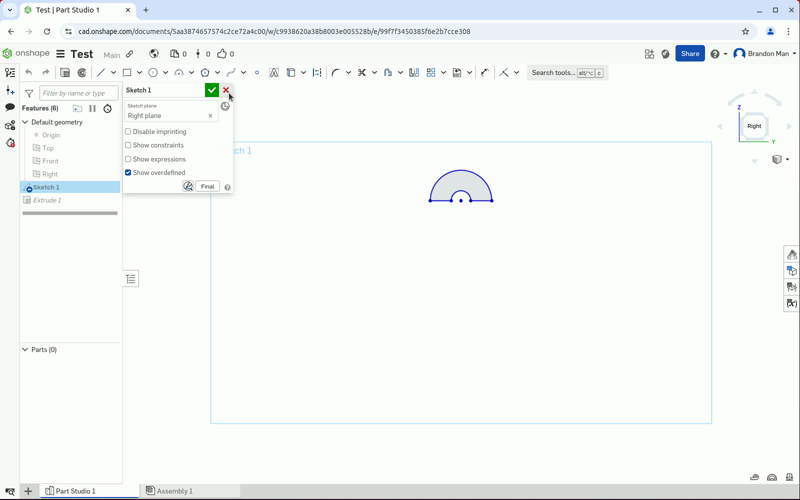
key(shift+s)
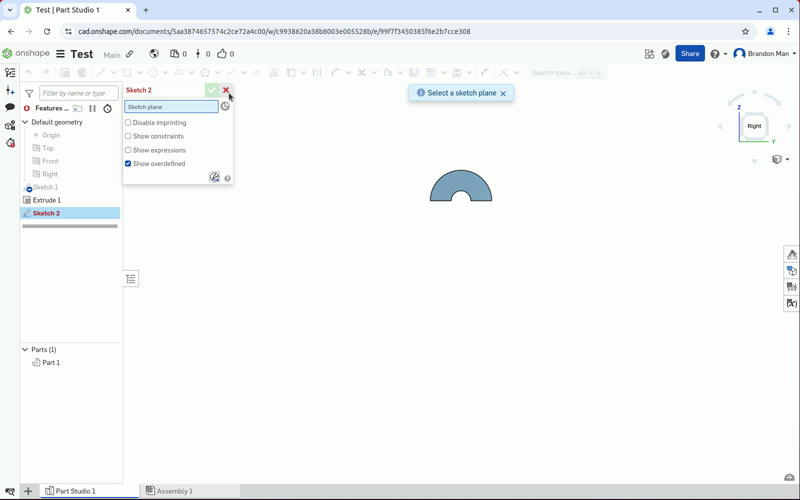
mouse_move(73, 176)
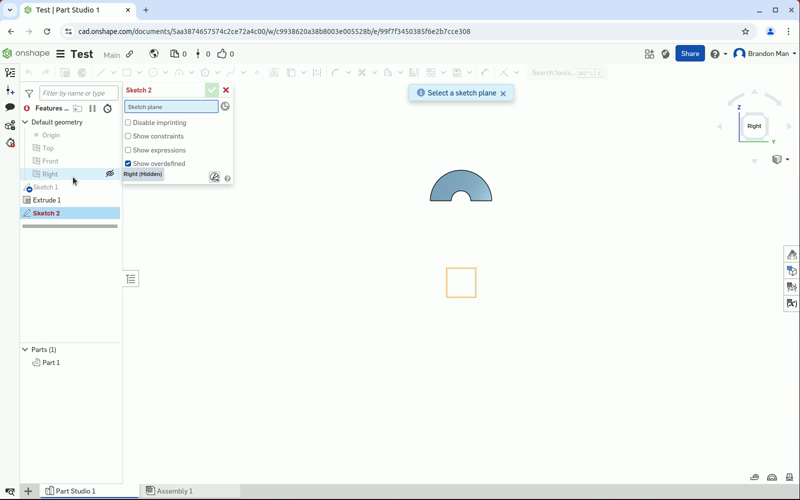
click(73, 176)
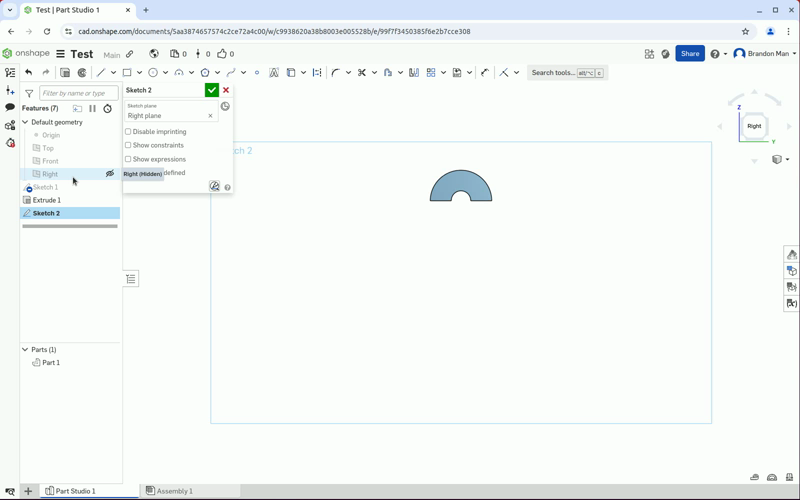
mouse_move(73, 352)
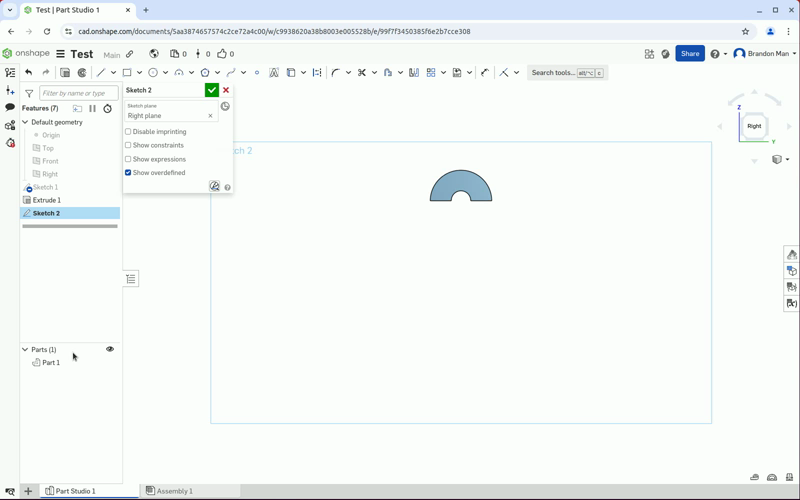
key(y)
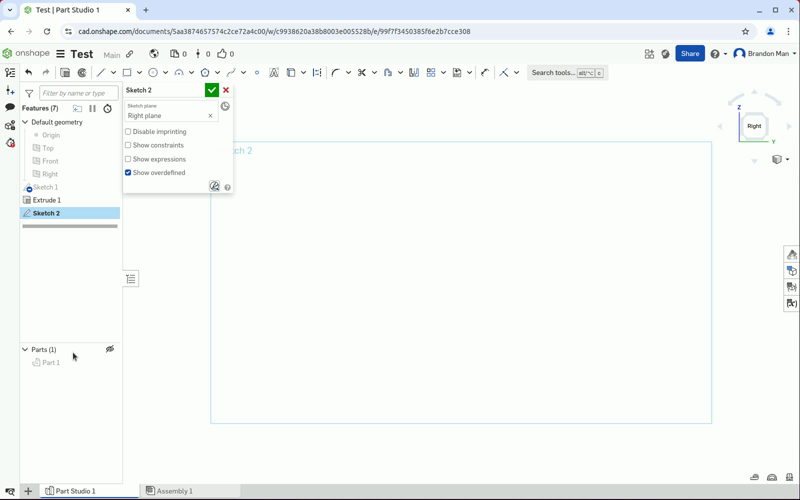
key(a)
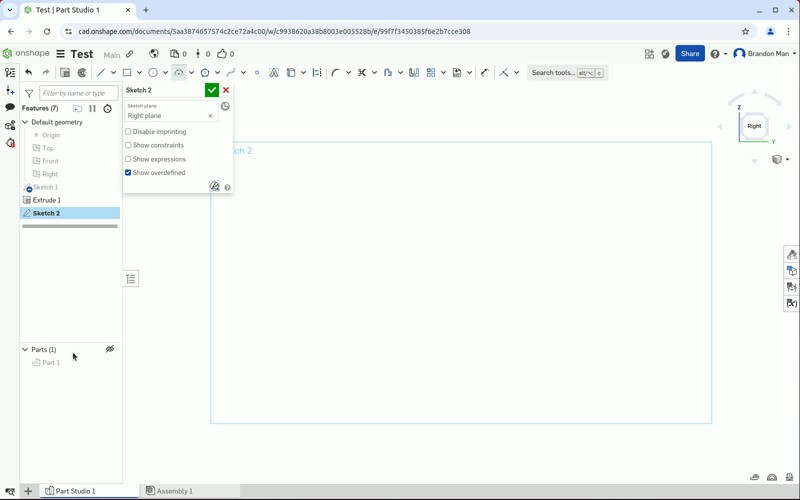
key_down(shift)
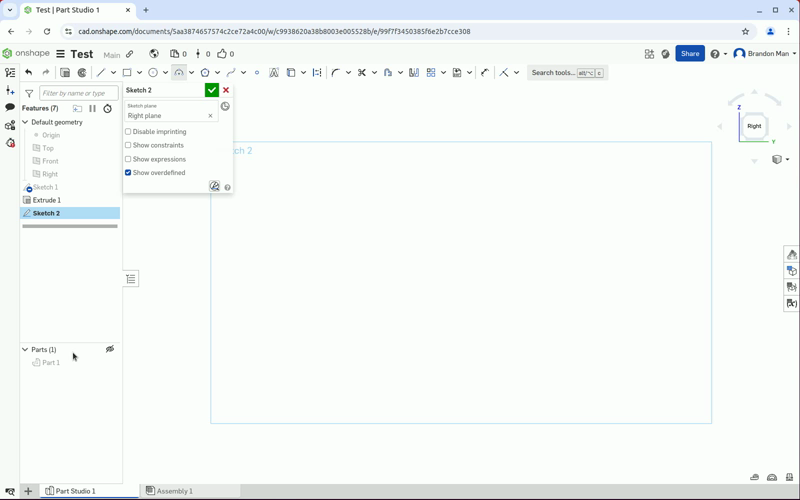
mouse_move(430, 282)
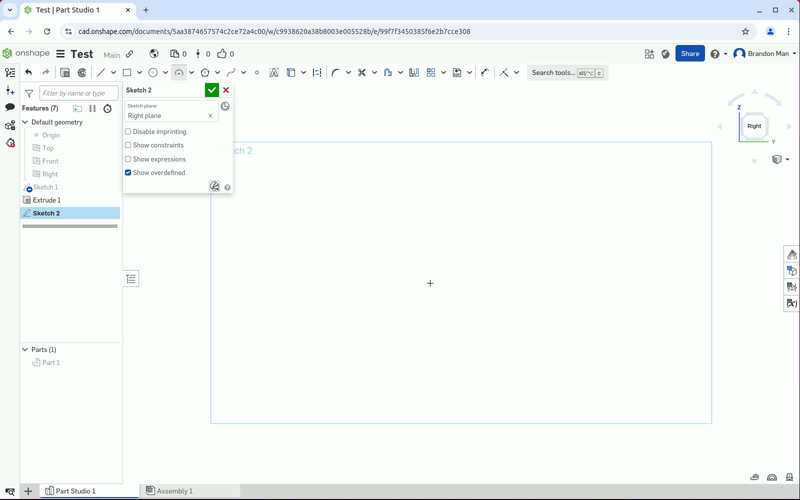
click(430, 282)
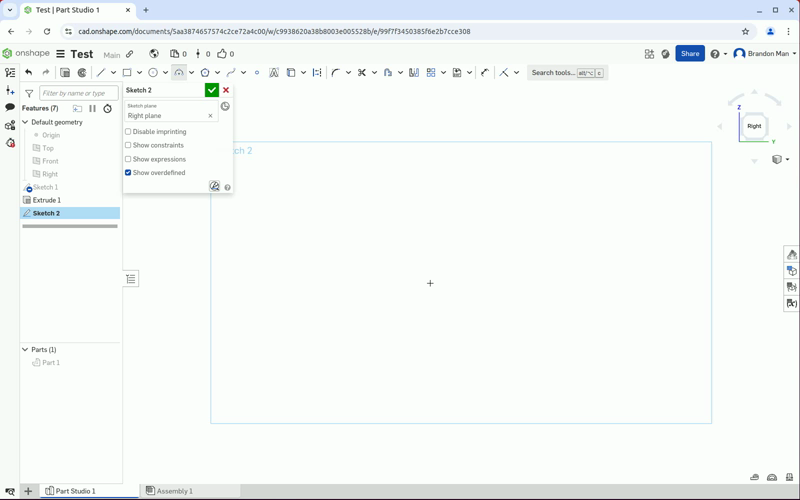
key_up(shift)
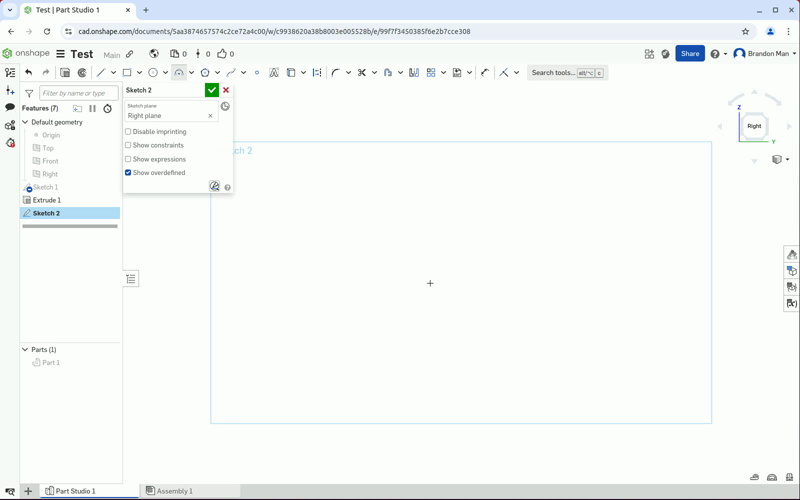
key_down(shift)
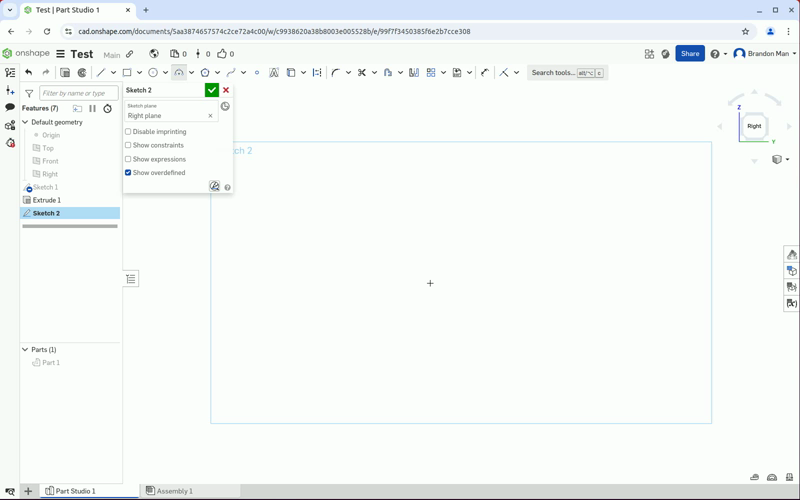
mouse_move(492, 282)
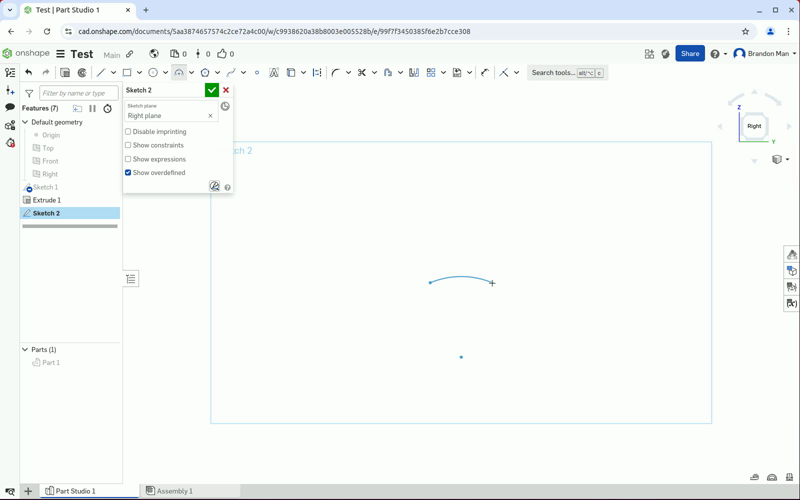
click(492, 282)
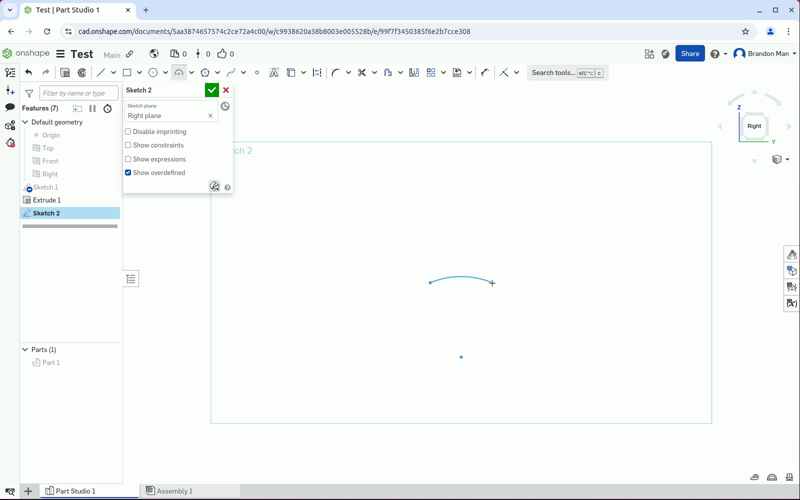
mouse_move(461, 313)
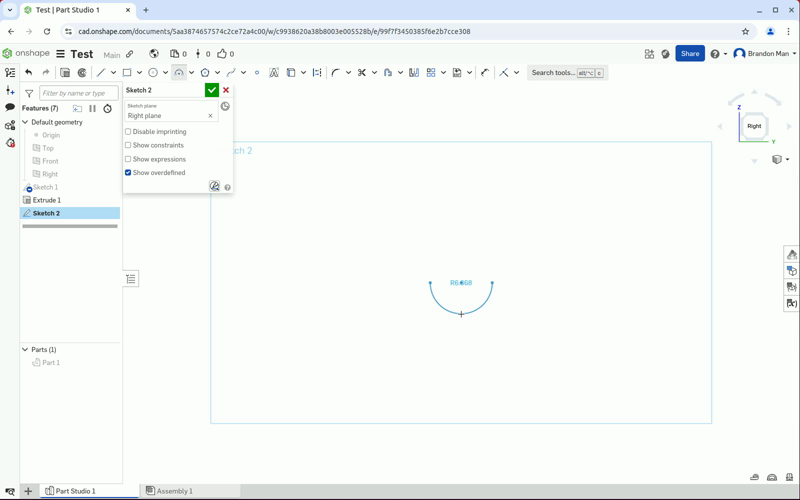
click(461, 313)
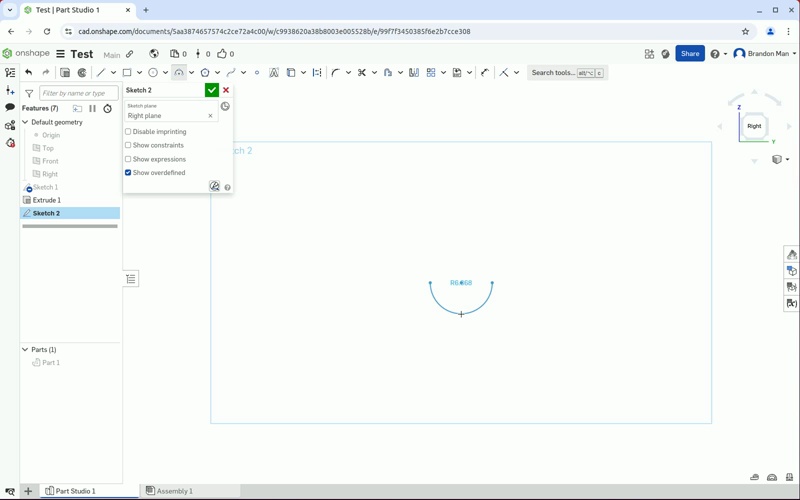
key_up(shift)
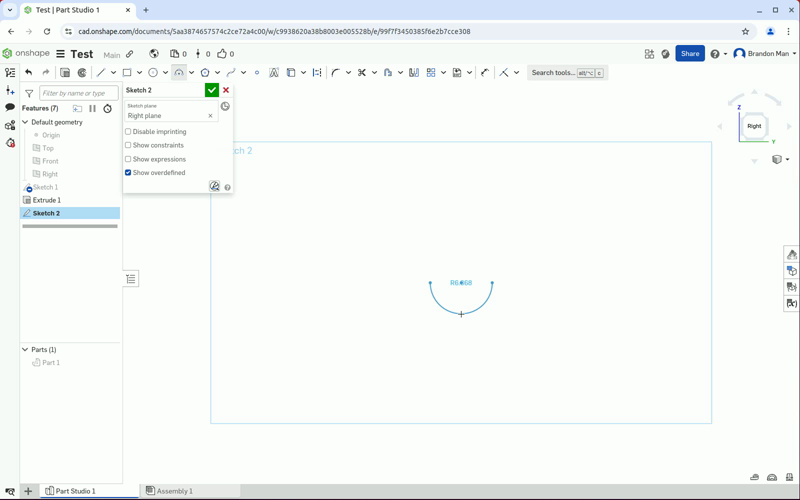
key(esc)
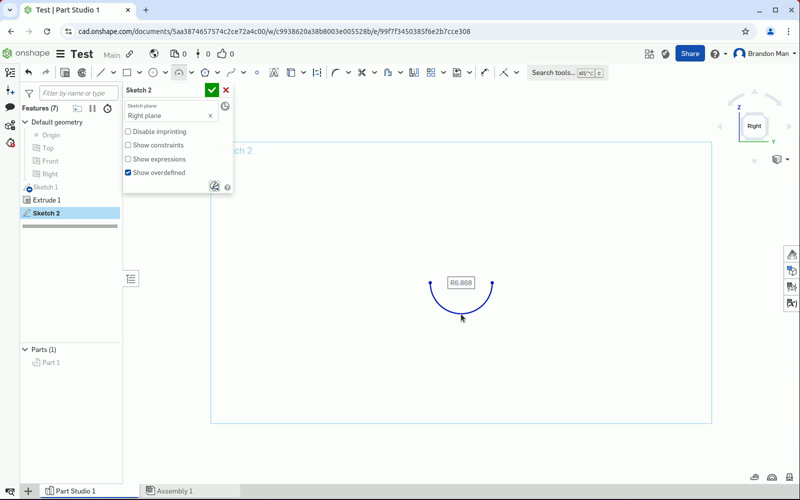
key(l)
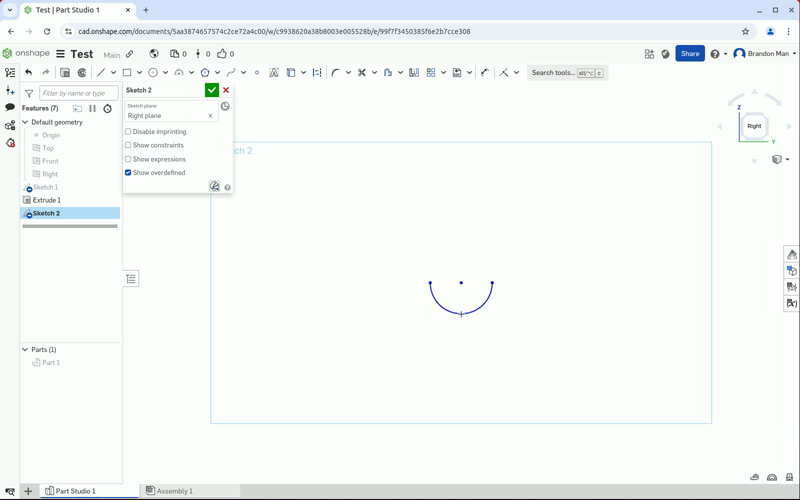
mouse_move(492, 282)
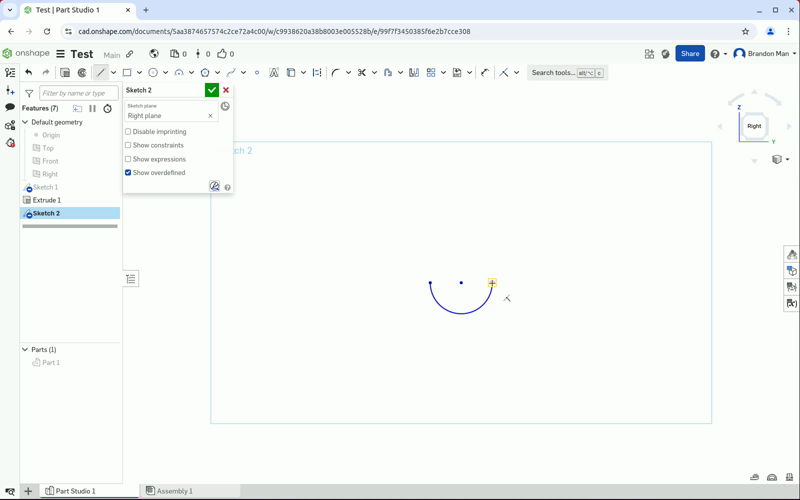
click(492, 282)
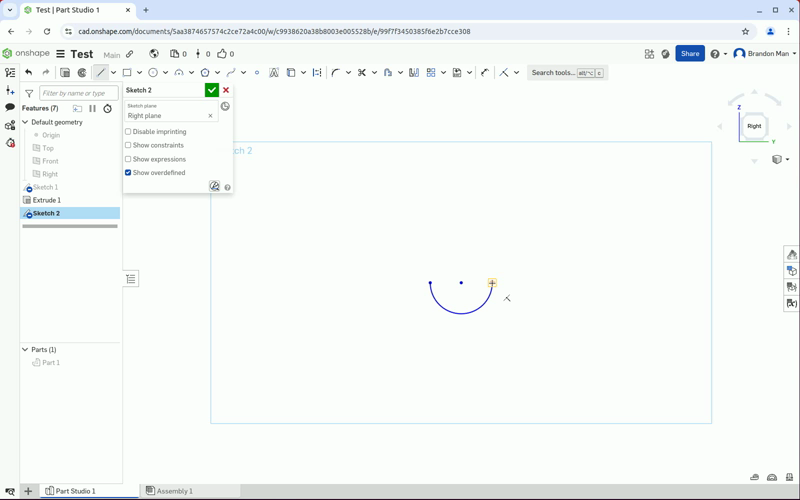
key_down(shift)
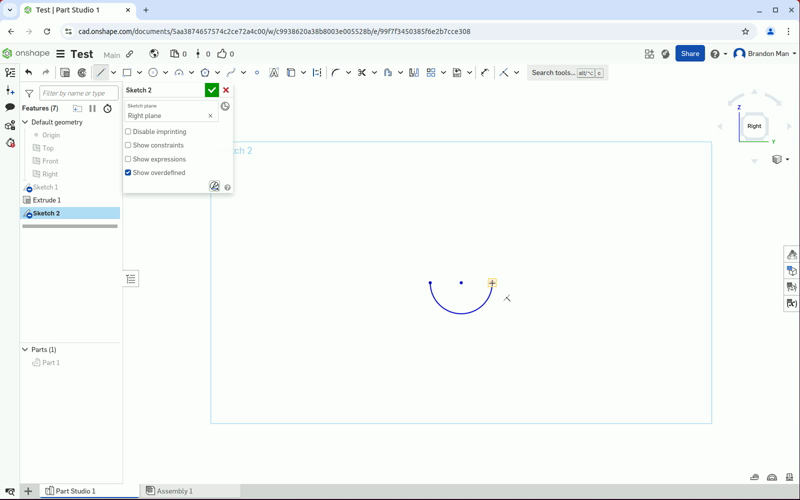
mouse_move(492, 200)
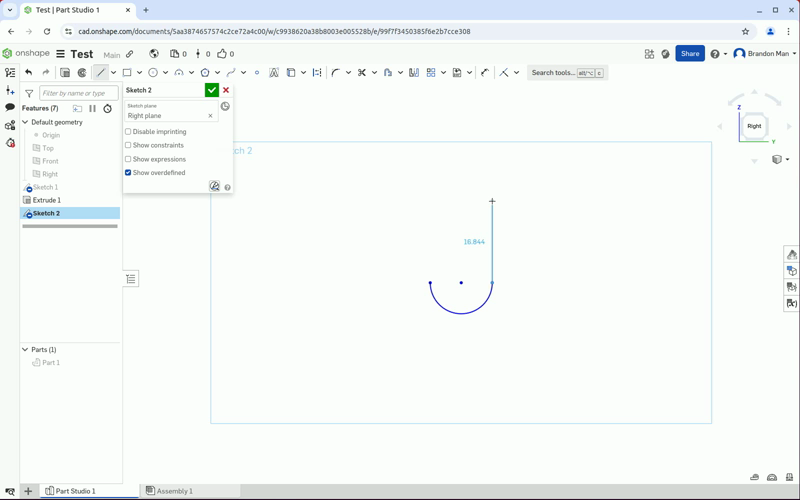
click(492, 200)
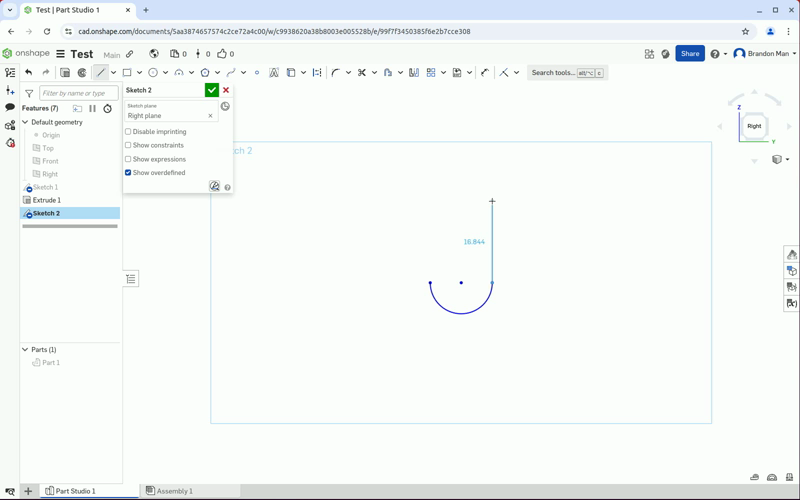
key_up(shift)
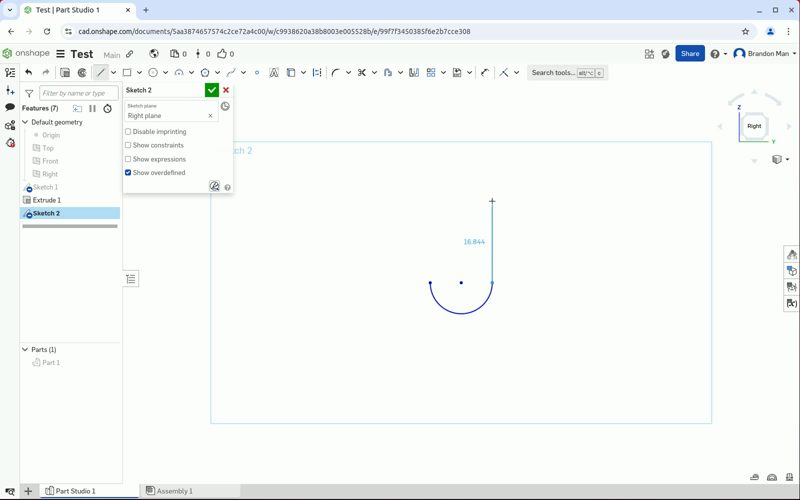
key_down(shift)
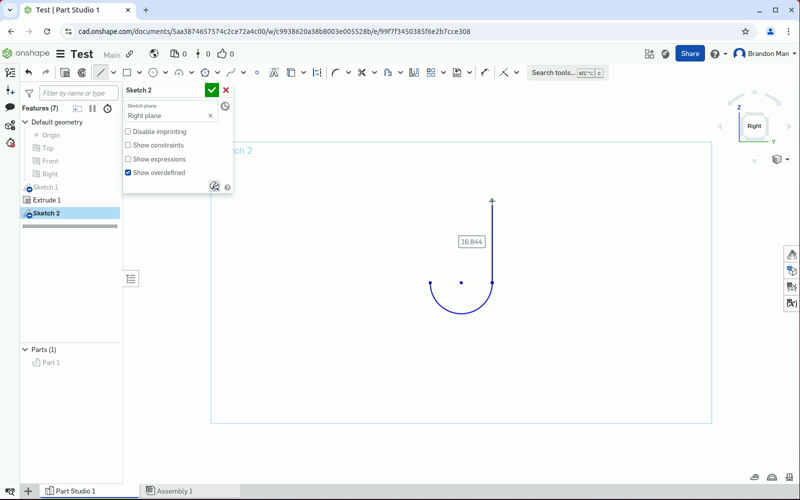
mouse_move(522, 200)
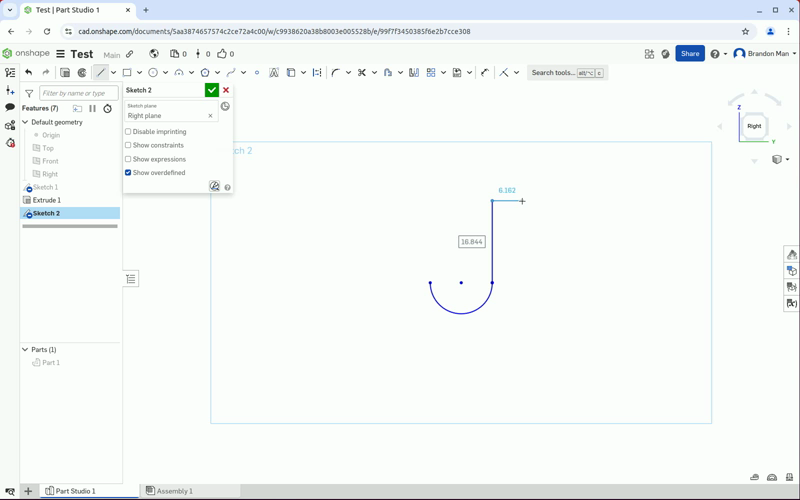
mouse_move(471, 200)
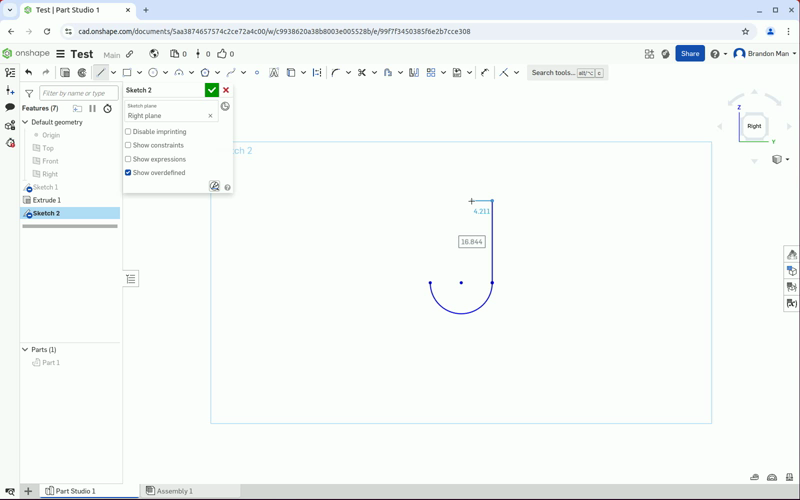
click(471, 200)
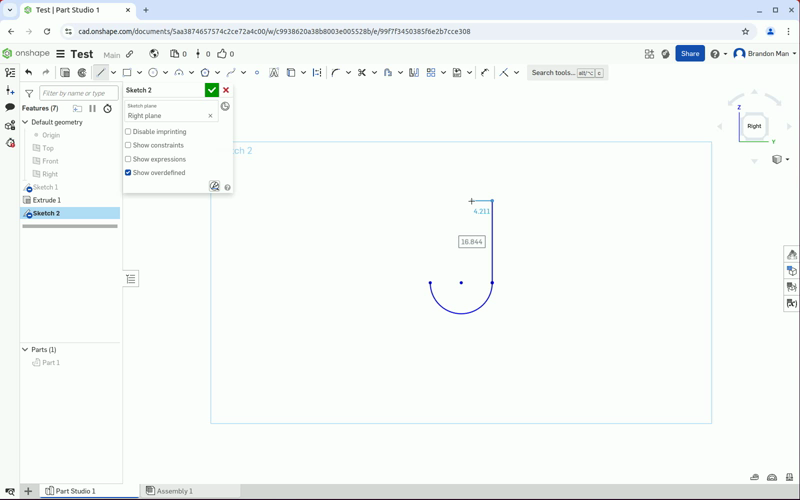
key_up(shift)
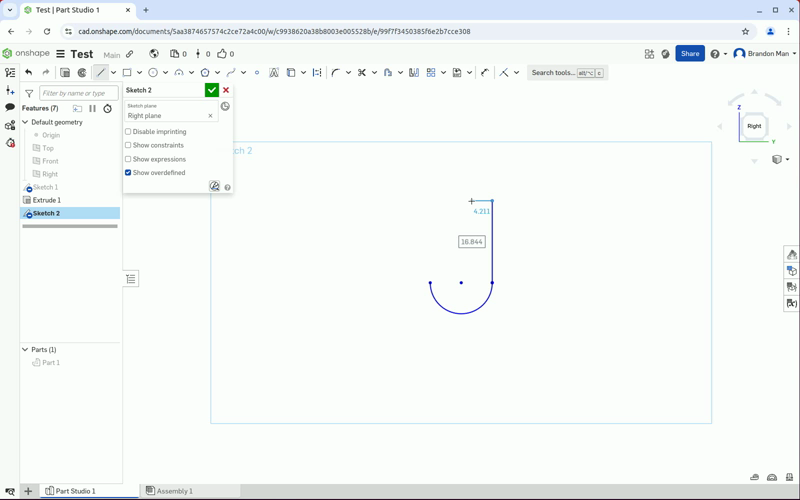
key(esc)
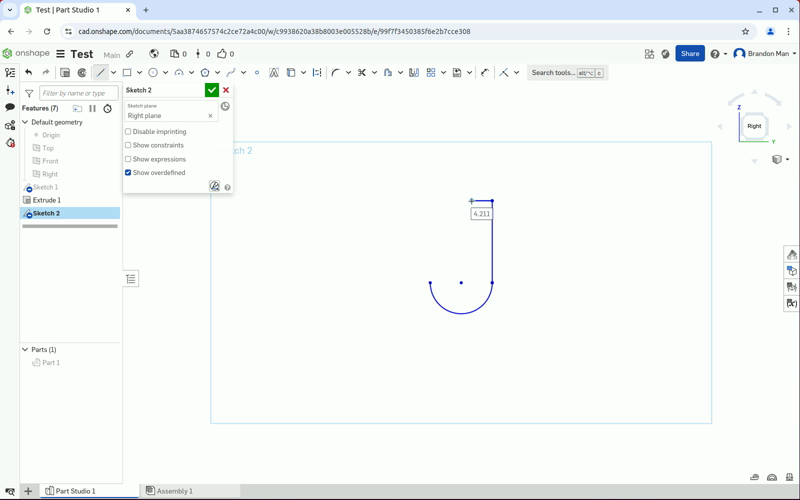
key(a)
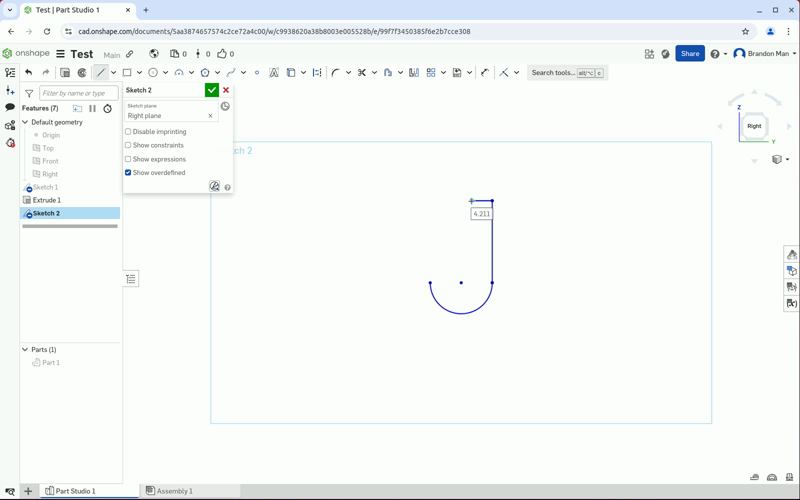
mouse_move(471, 200)
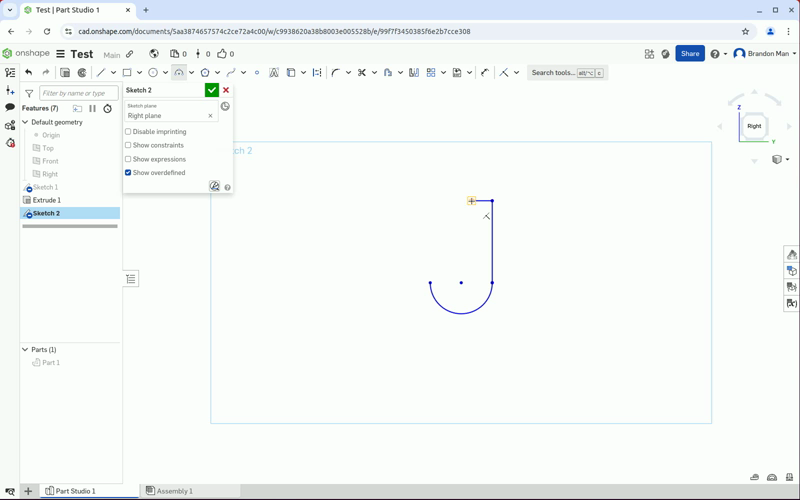
click(471, 200)
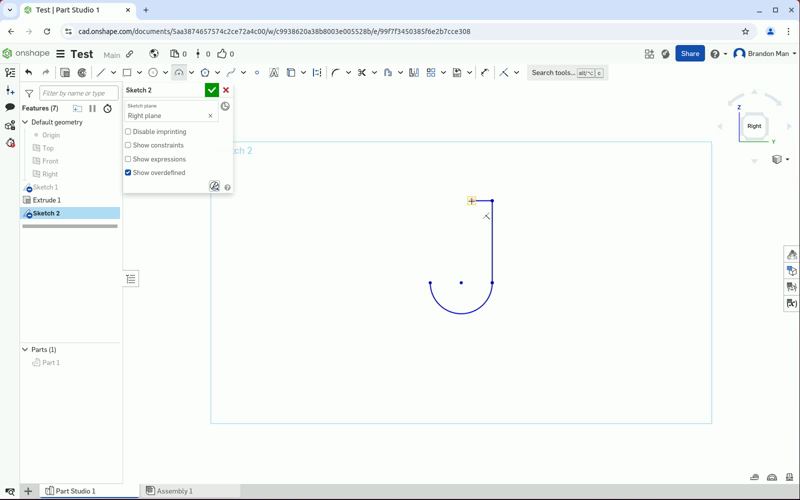
key_down(shift)
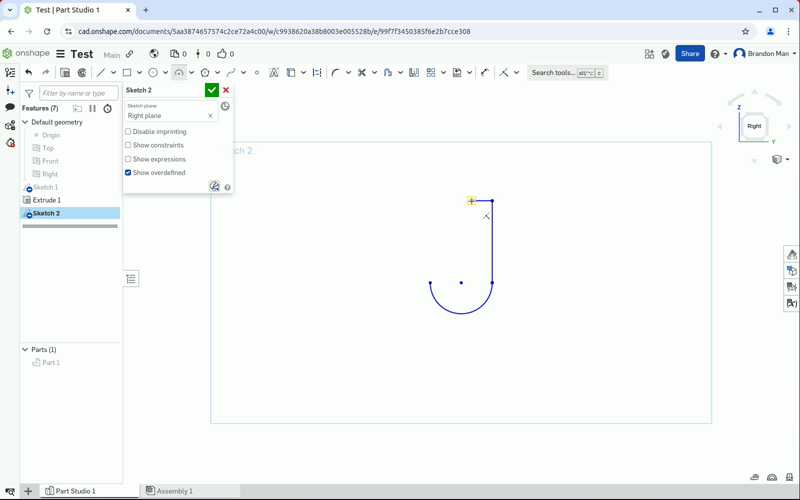
mouse_move(451, 200)
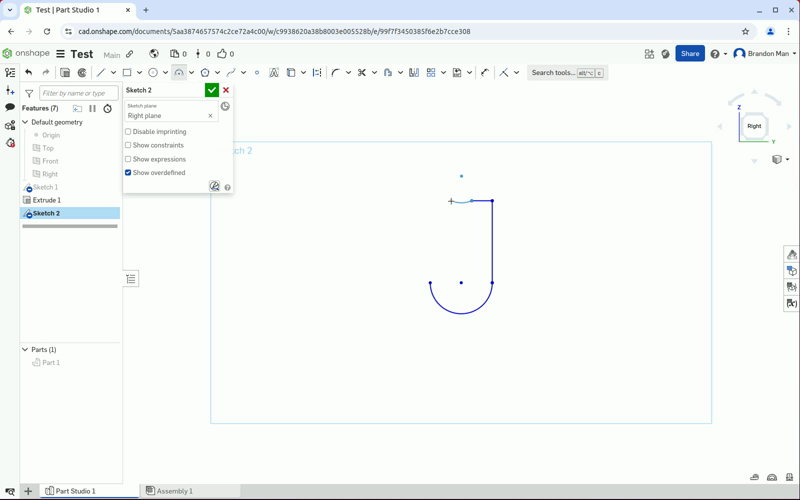
click(451, 200)
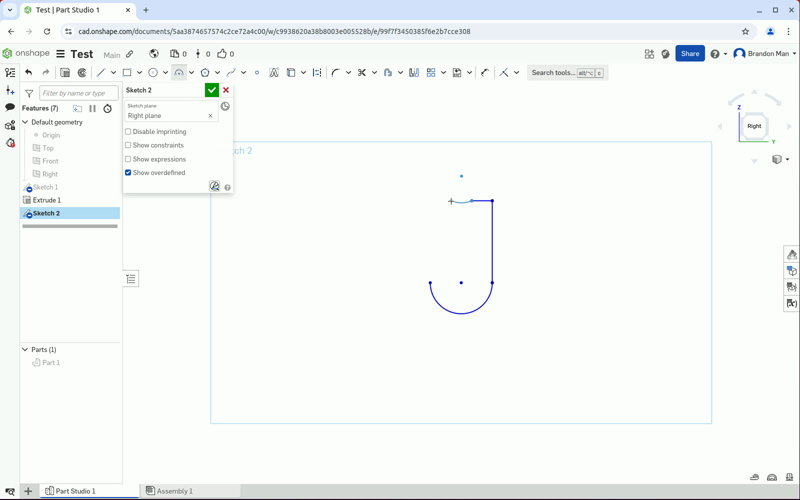
mouse_move(461, 210)
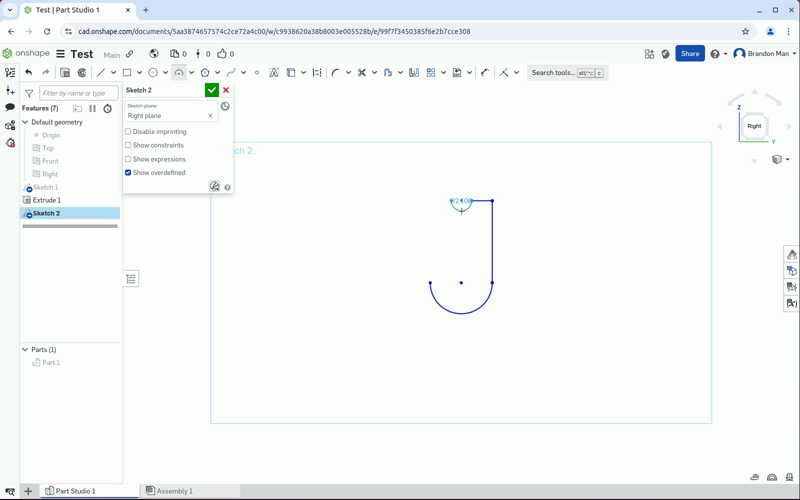
click(461, 210)
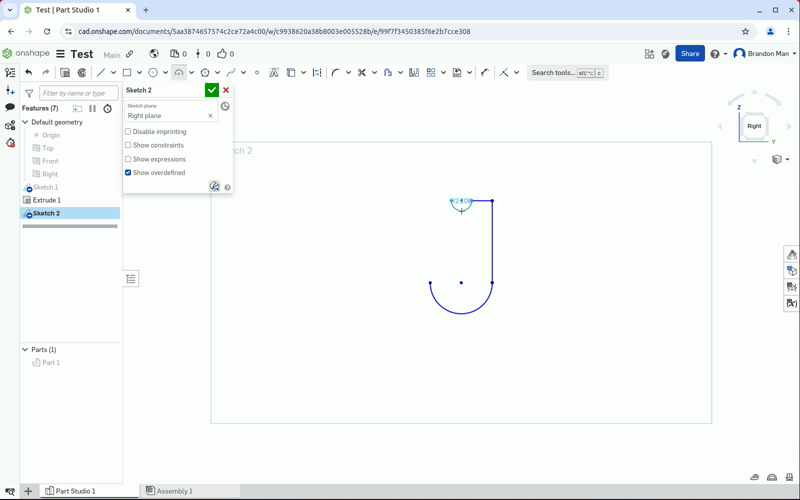
key_up(shift)
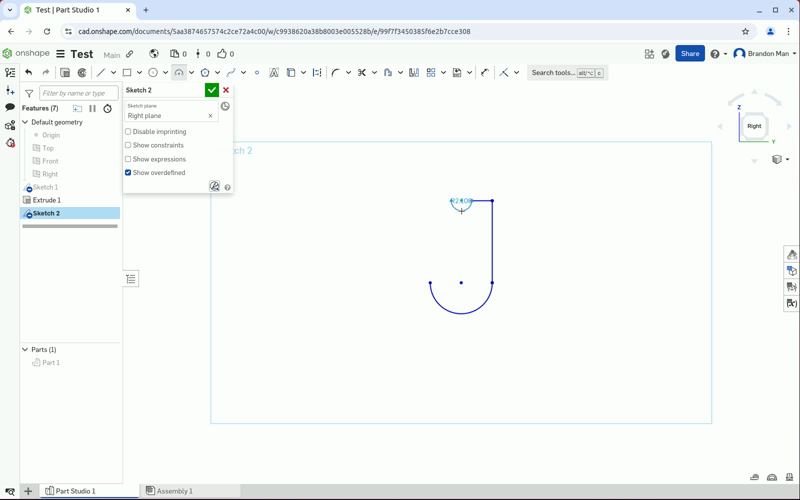
key(esc)
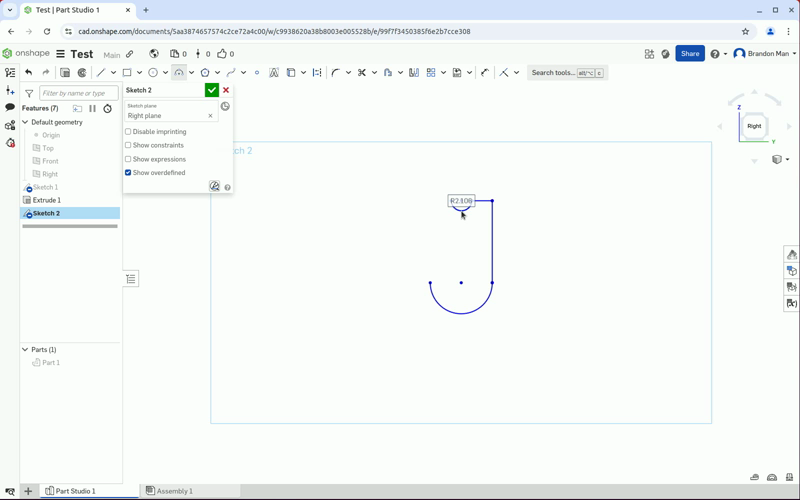
key(l)
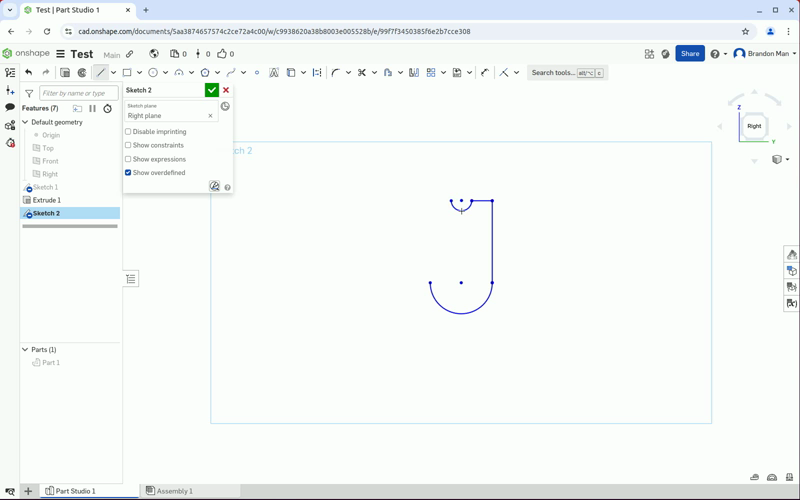
mouse_move(451, 200)
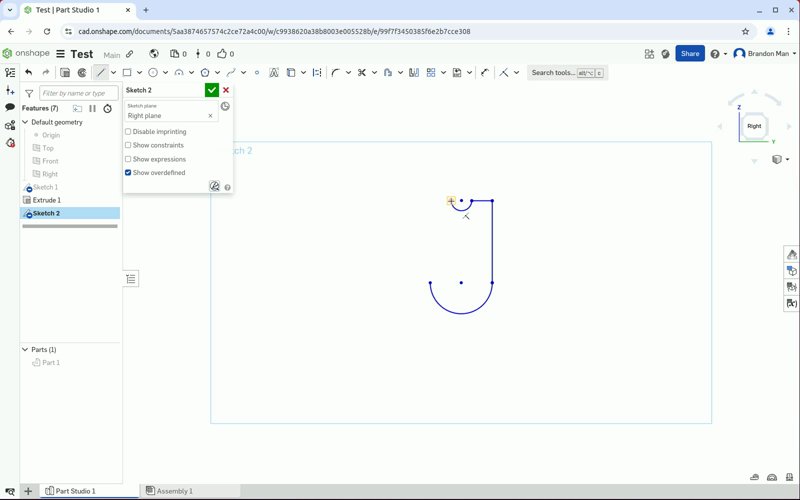
click(451, 200)
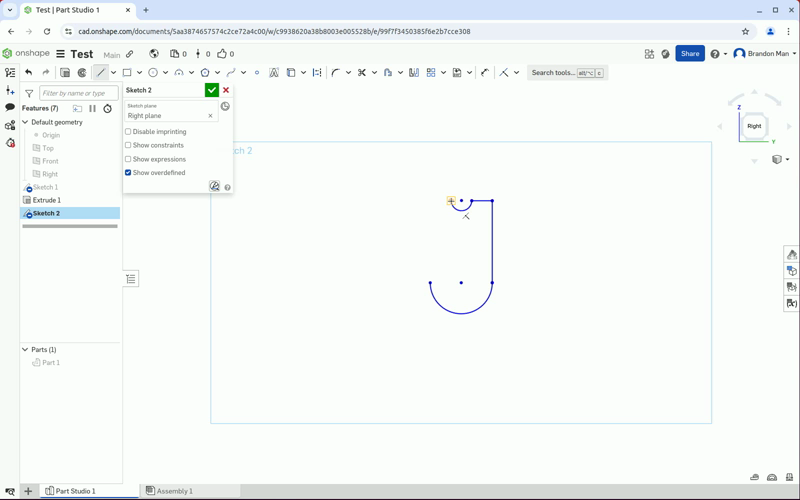
key_down(shift)
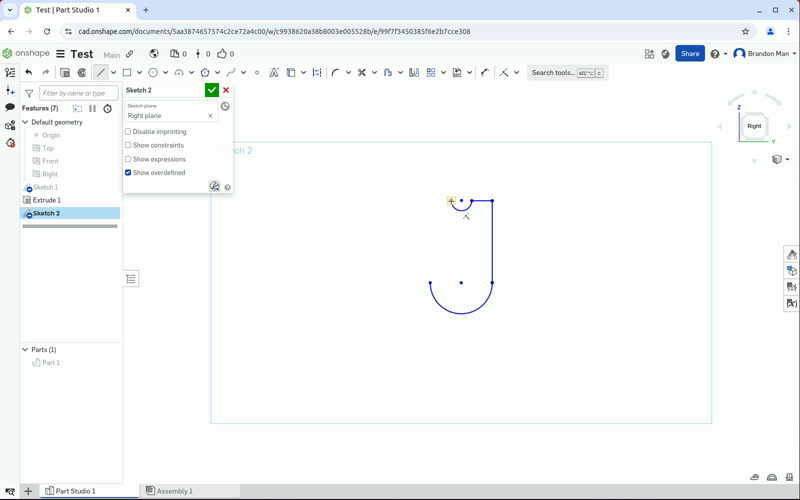
mouse_move(481, 200)
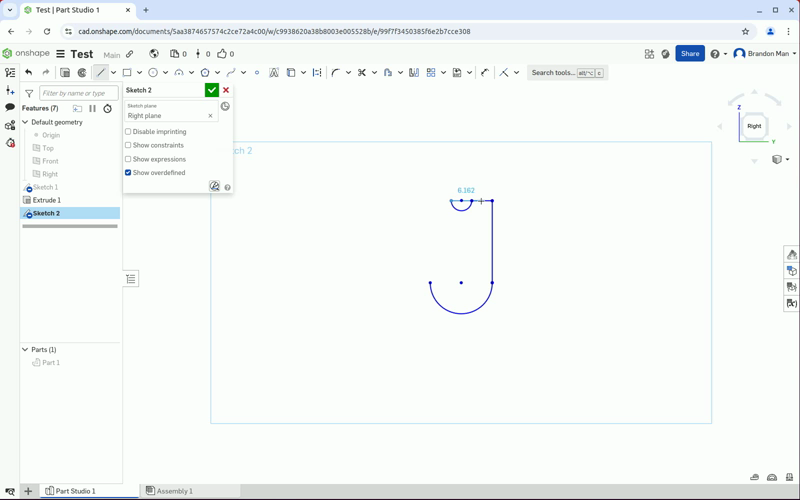
mouse_move(430, 200)
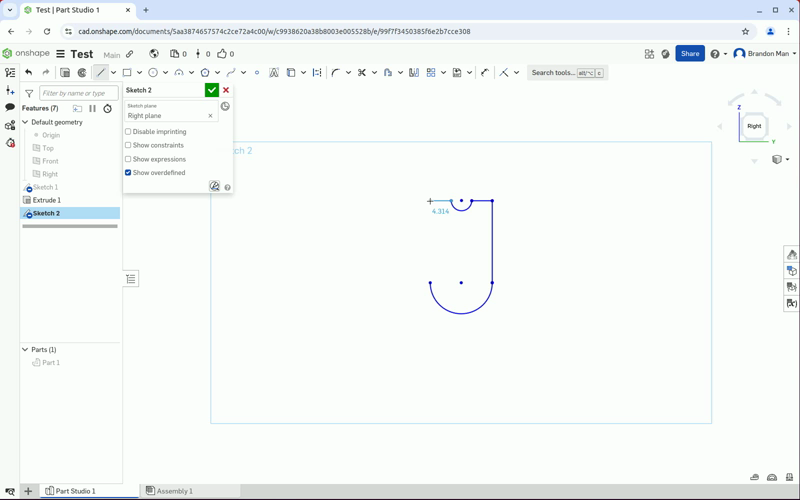
click(430, 200)
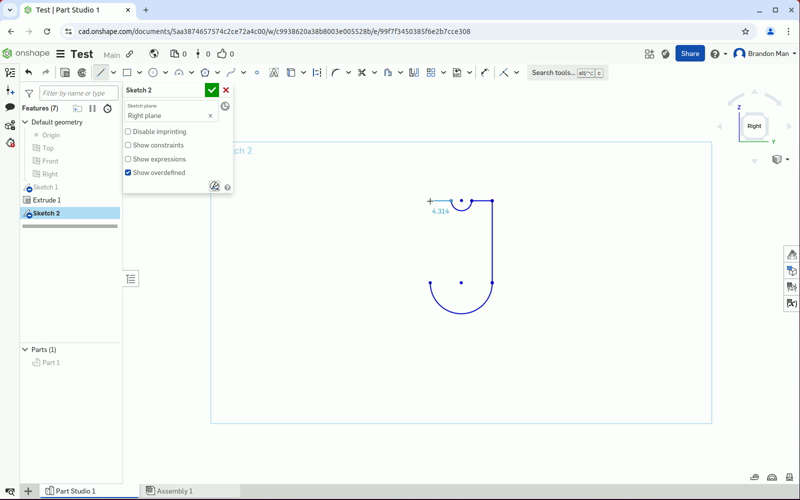
key_up(shift)
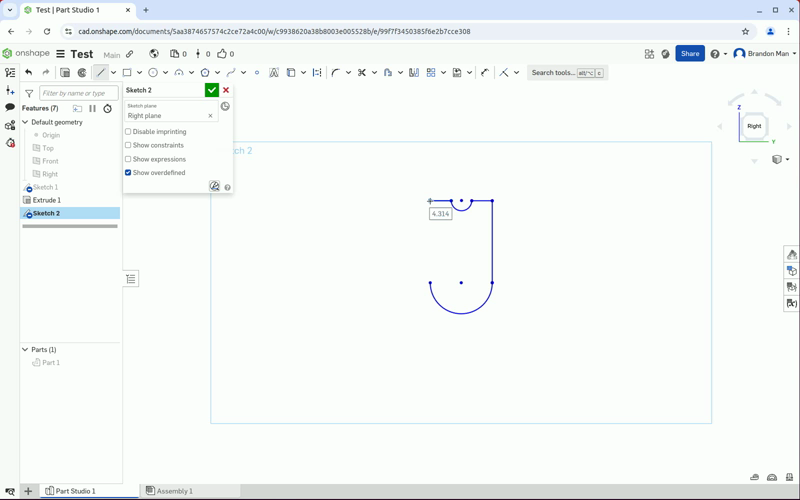
key_down(shift)
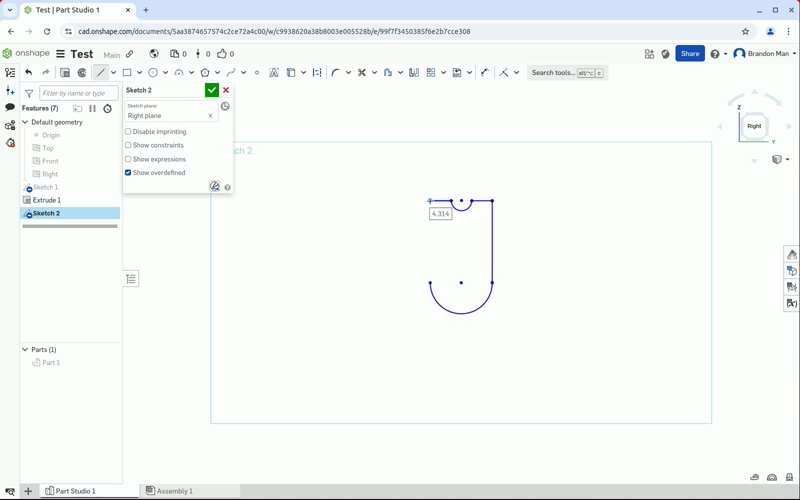
mouse_move(430, 282)
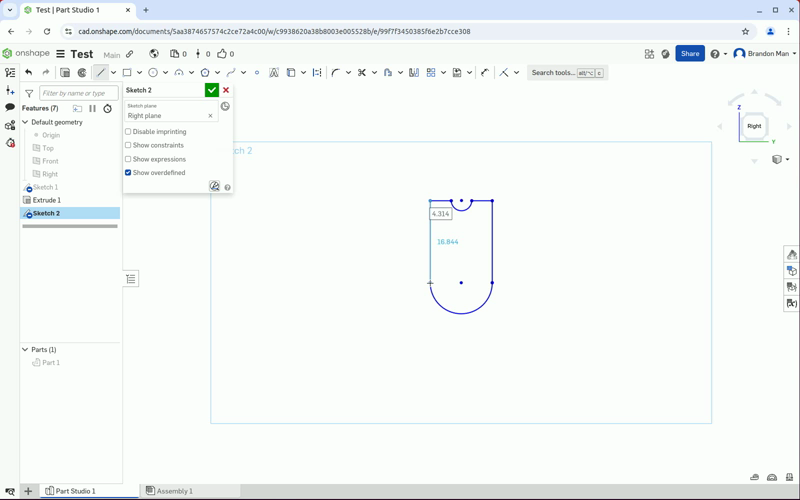
key_up(shift)
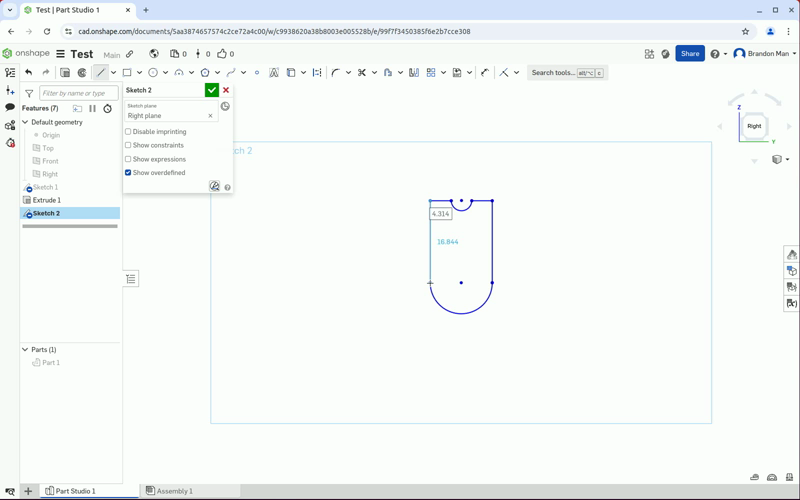
click(430, 282)
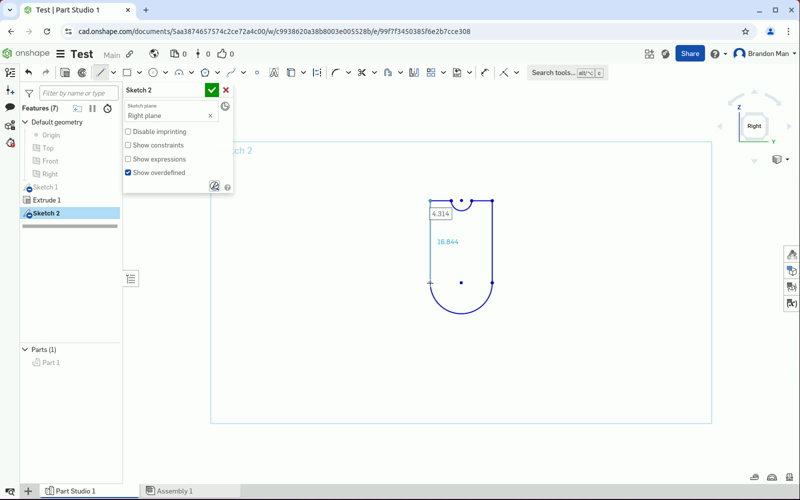
key(esc)
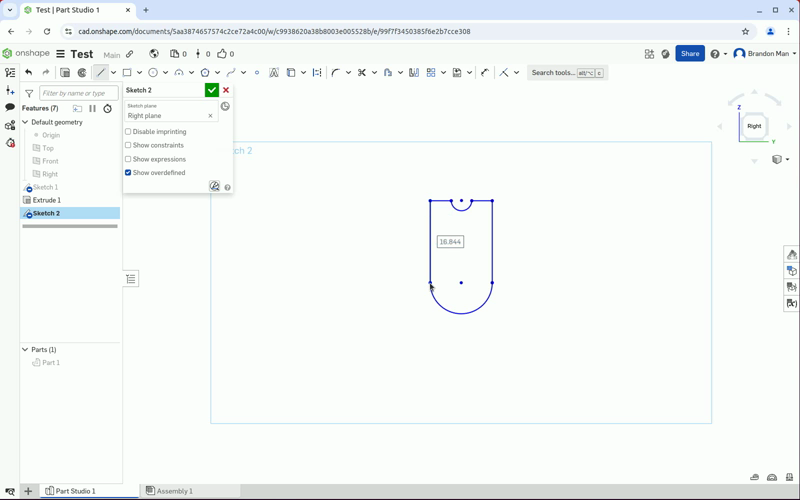
key(c)
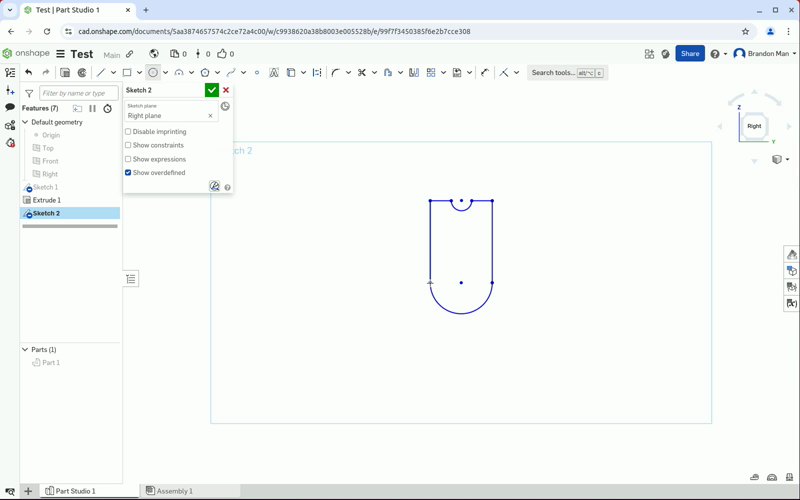
key_down(shift)
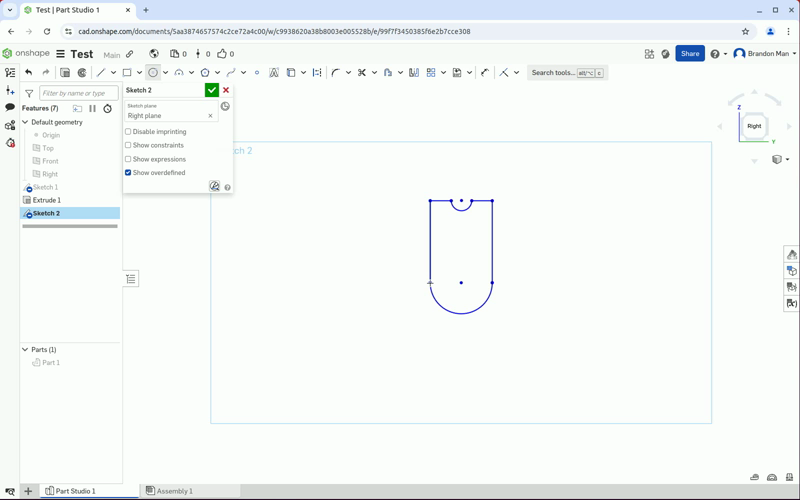
mouse_move(461, 282)
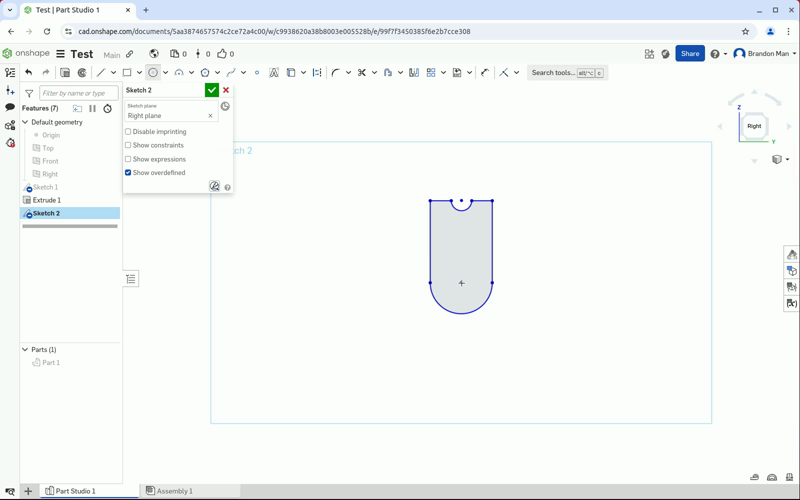
scroll(6)
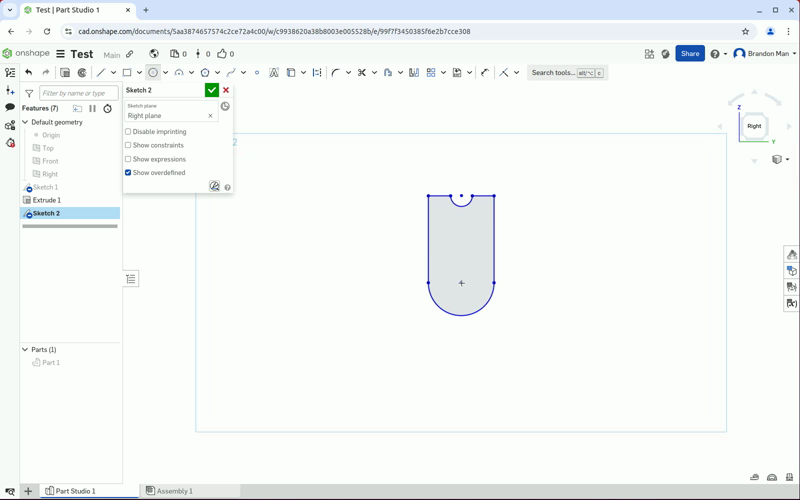
scroll(6)
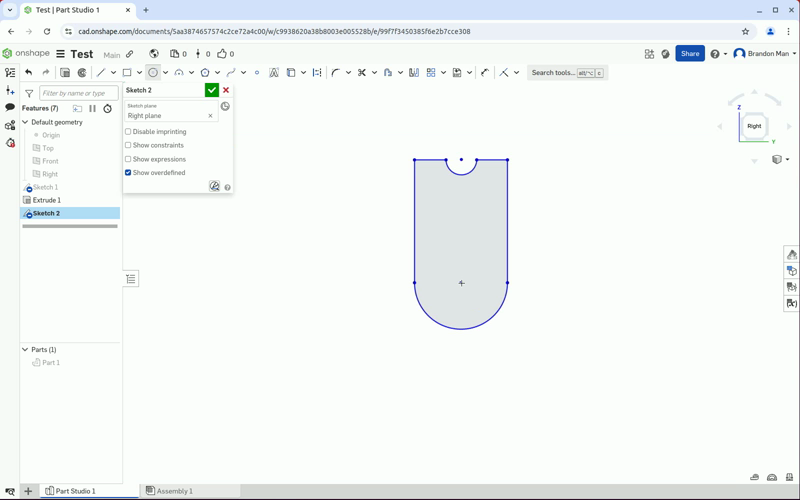
scroll(6)
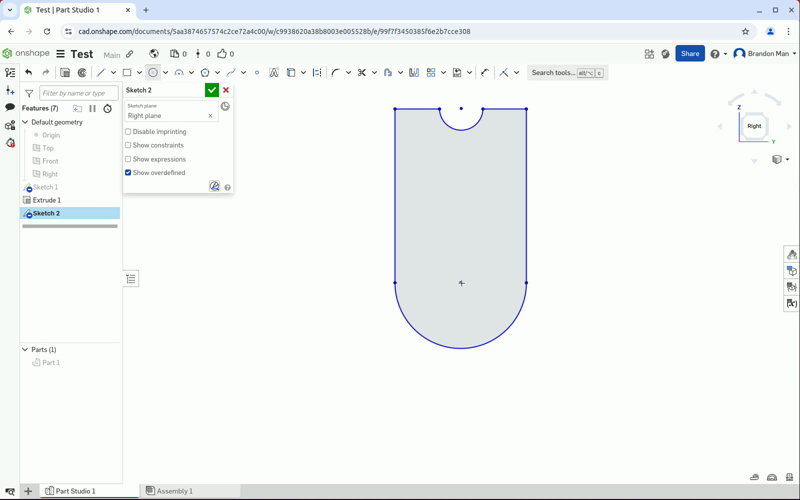
scroll(6)
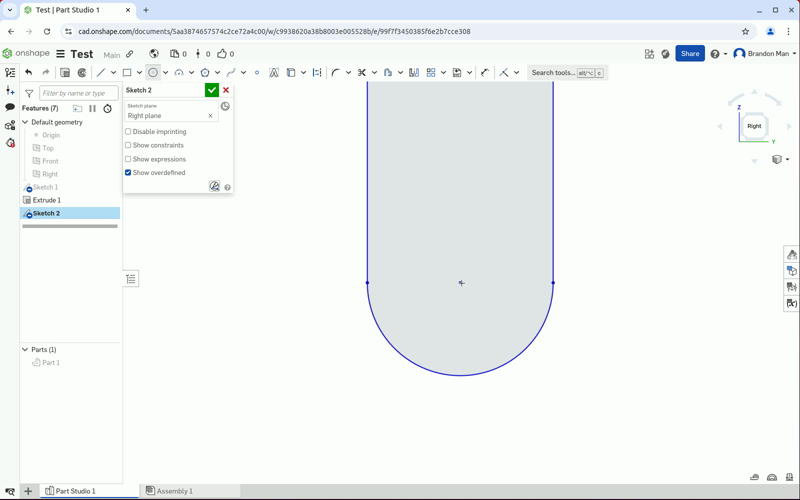
scroll(6)
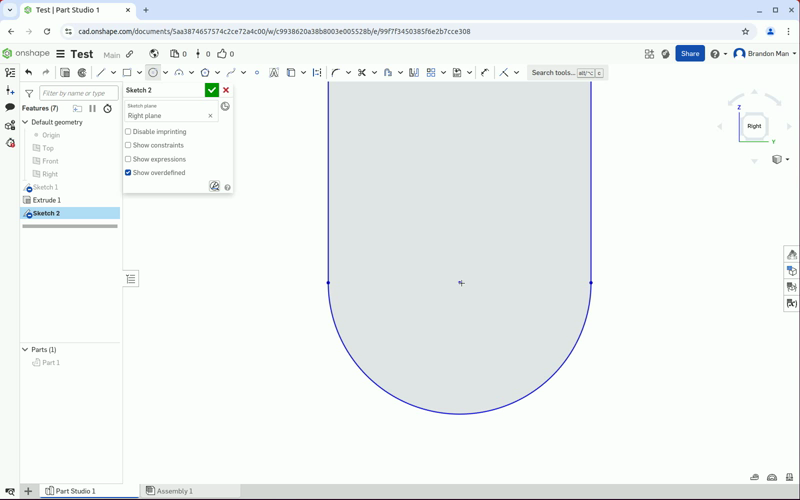
scroll(6)
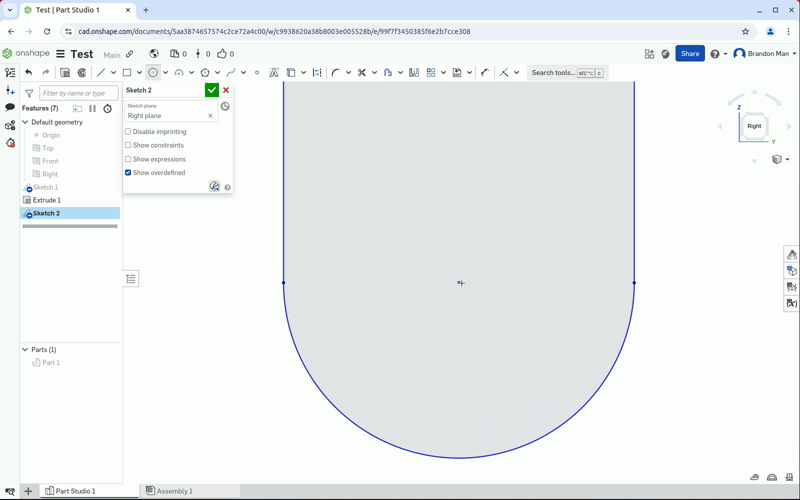
scroll(6)
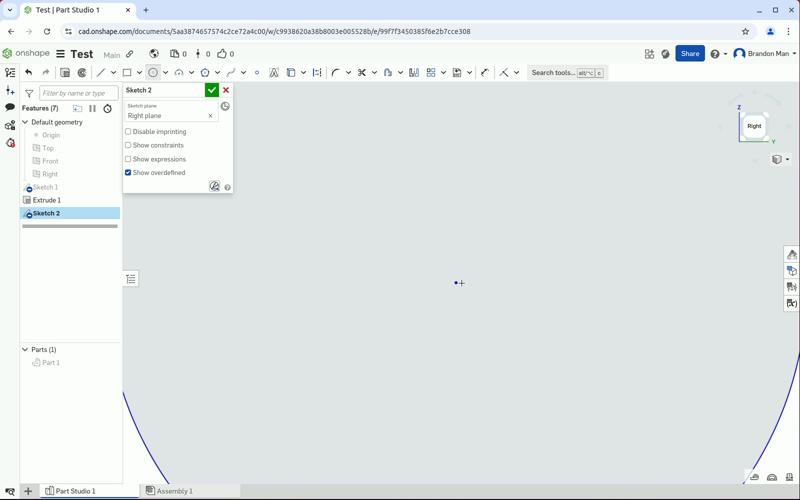
click(461, 282)
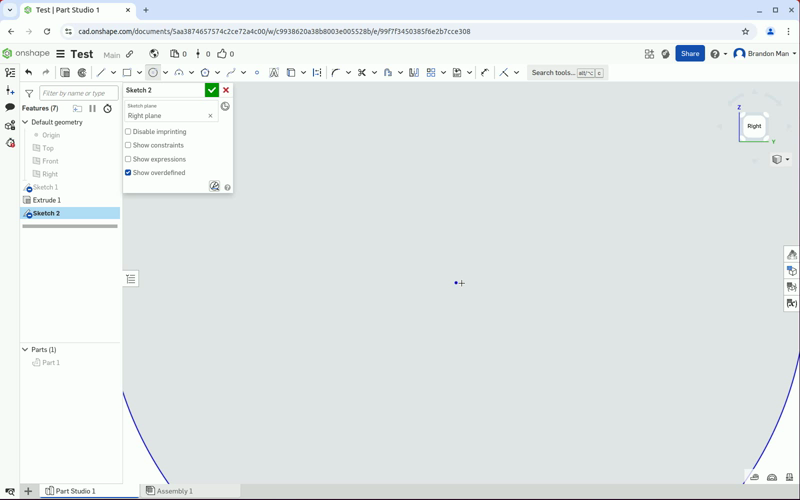
scroll(-6)
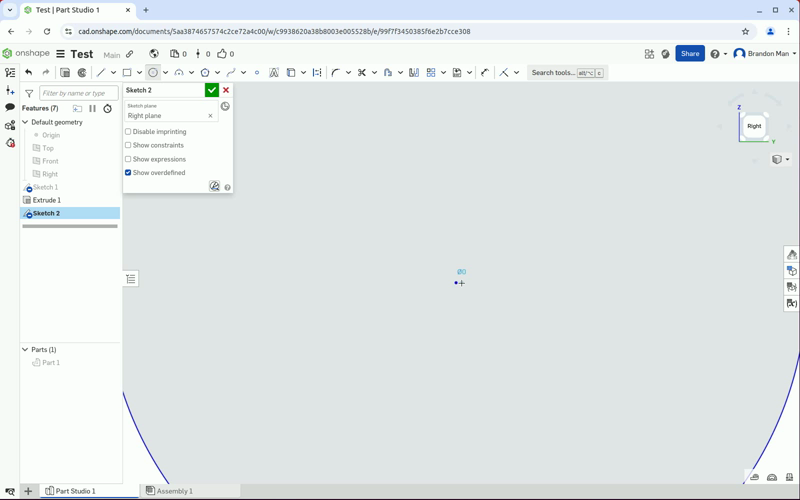
scroll(-6)
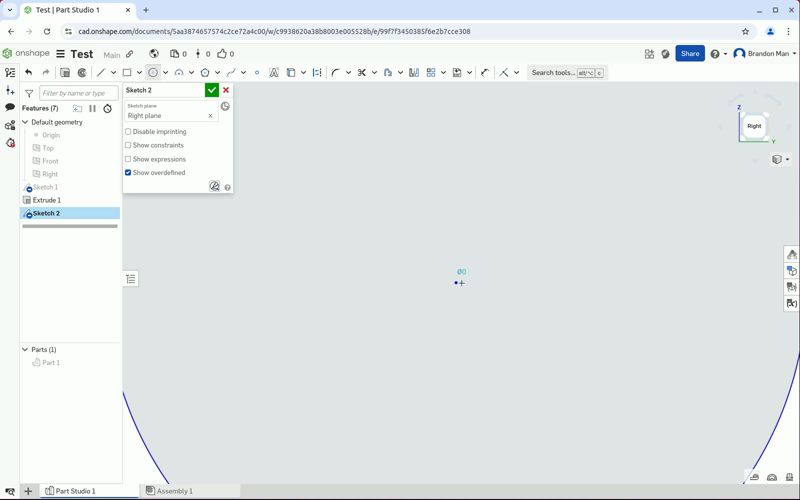
scroll(-6)
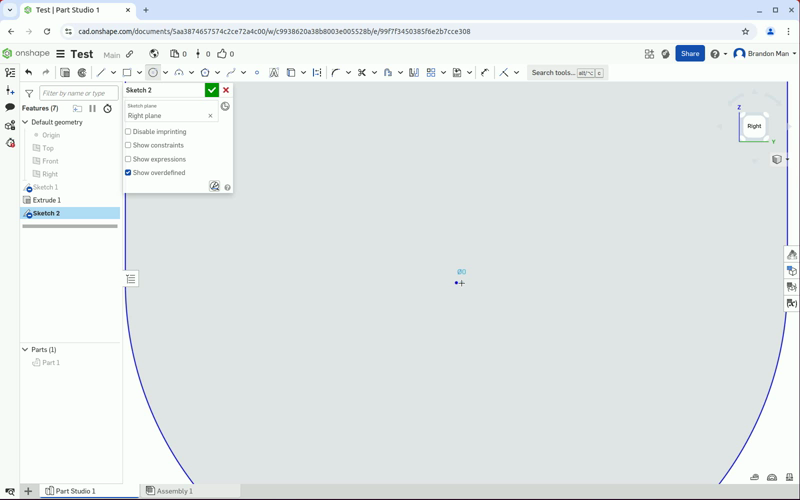
scroll(-6)
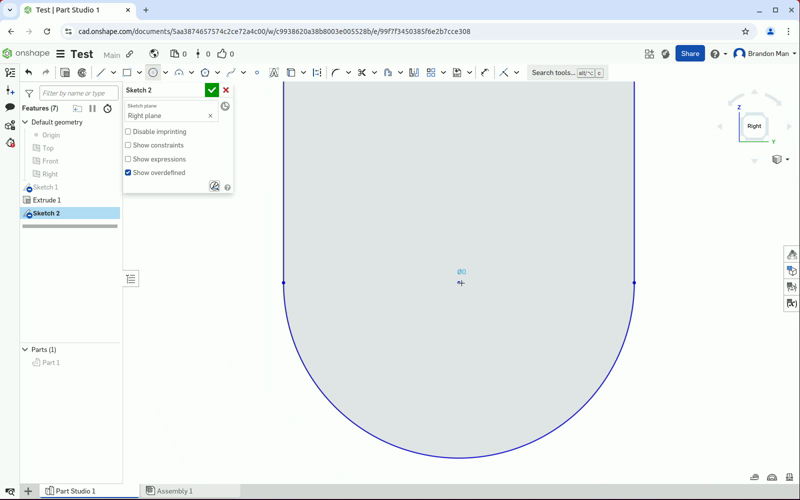
scroll(-6)
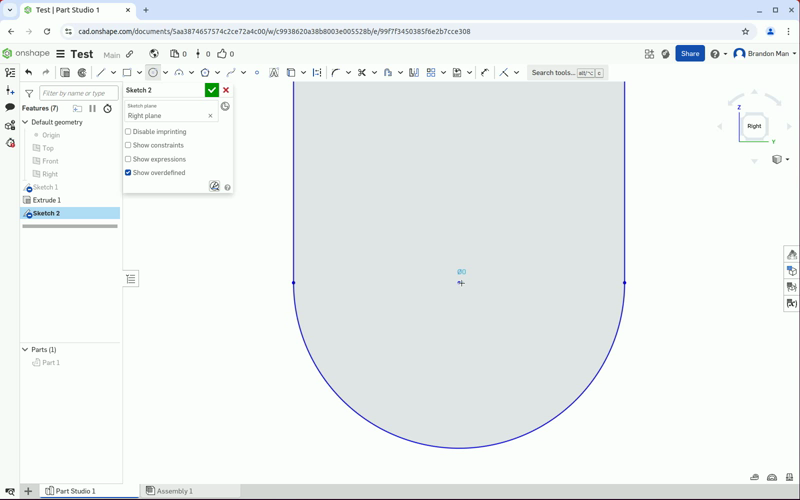
scroll(-6)
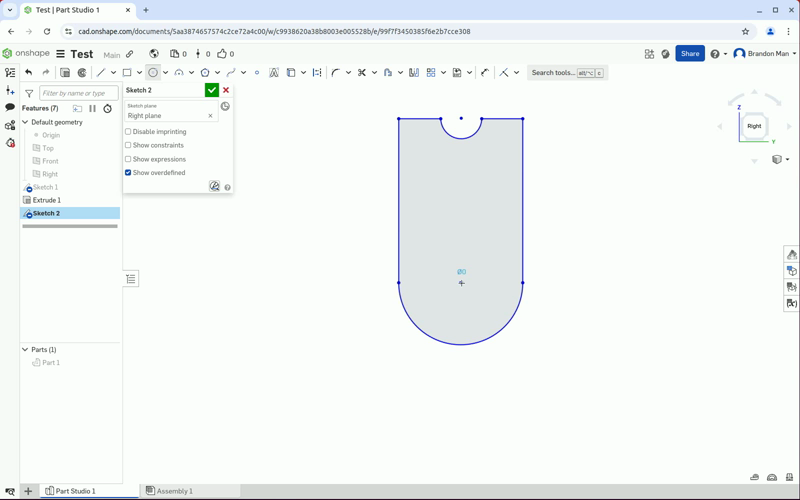
scroll(-6)
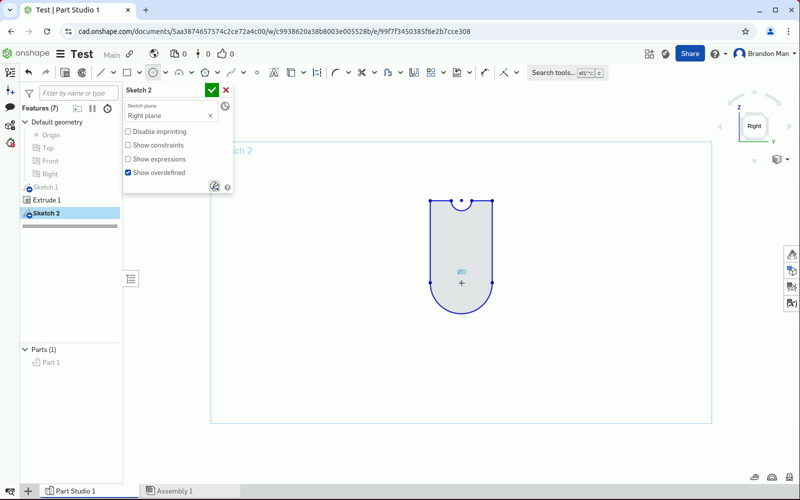
key_up(shift)
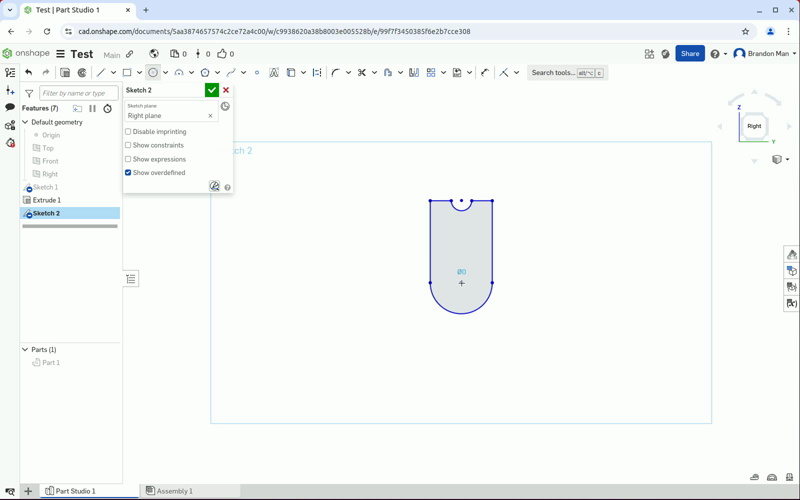
mouse_move(472, 282)
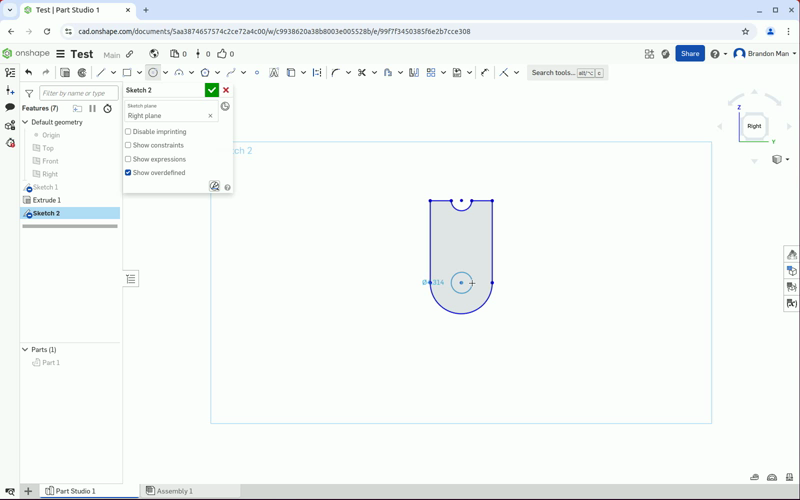
click(472, 282)
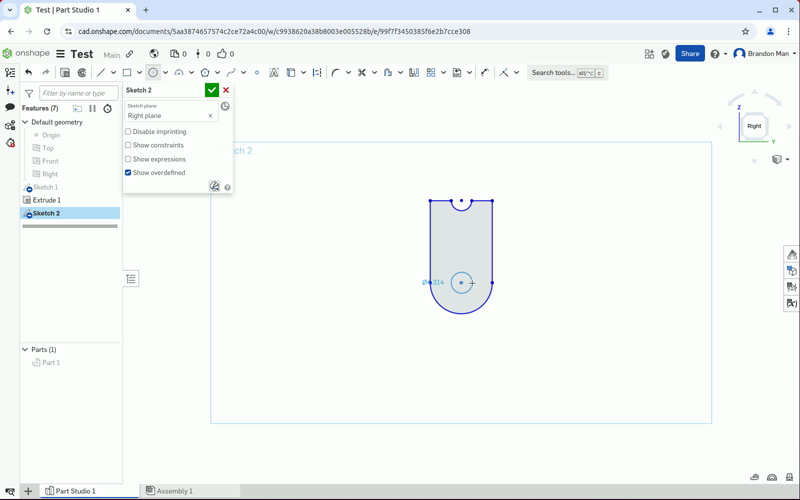
key(esc)
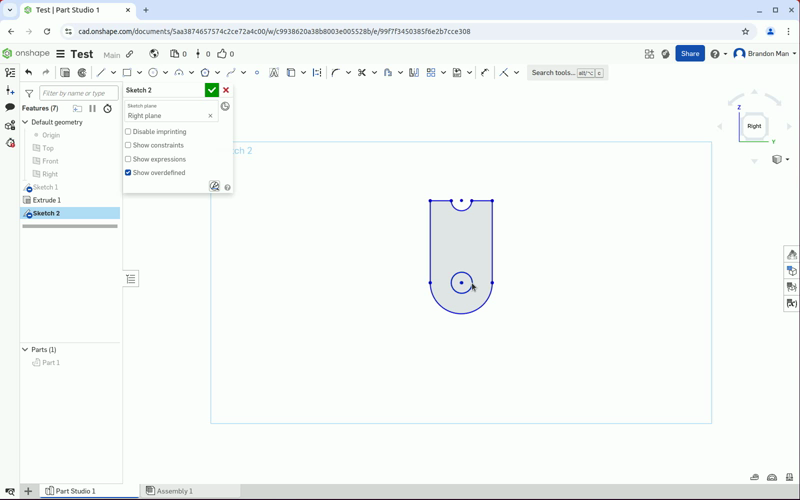
mouse_move(436, 274)
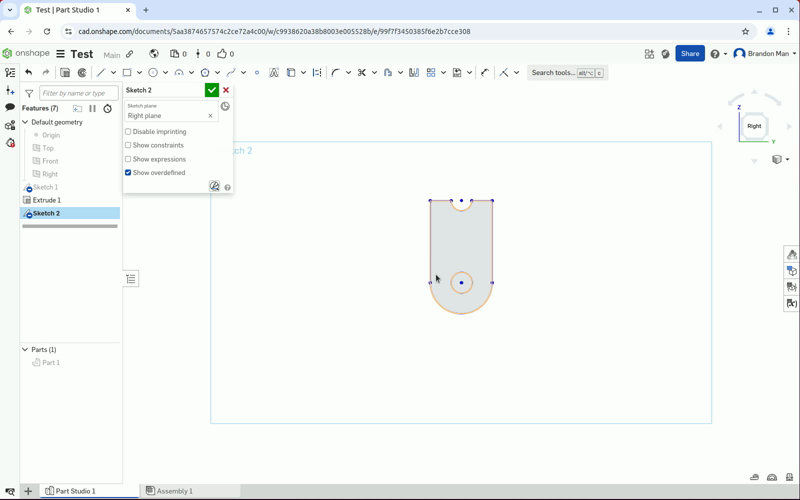
click(436, 274)
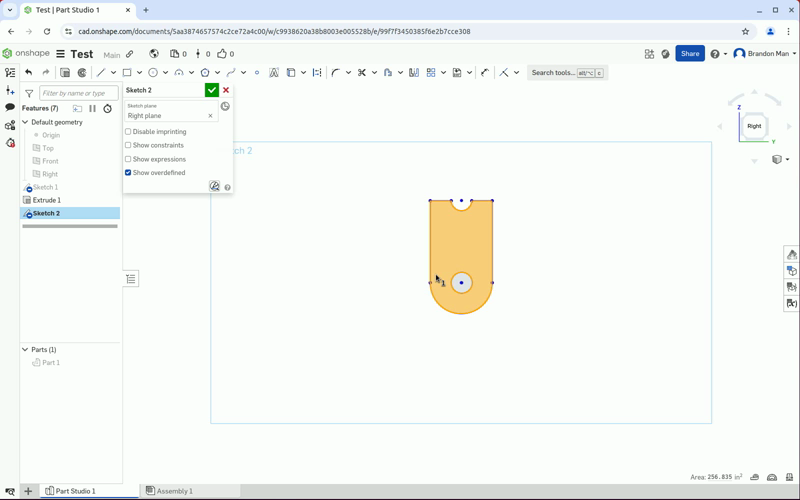
mouse_move(73, 352)
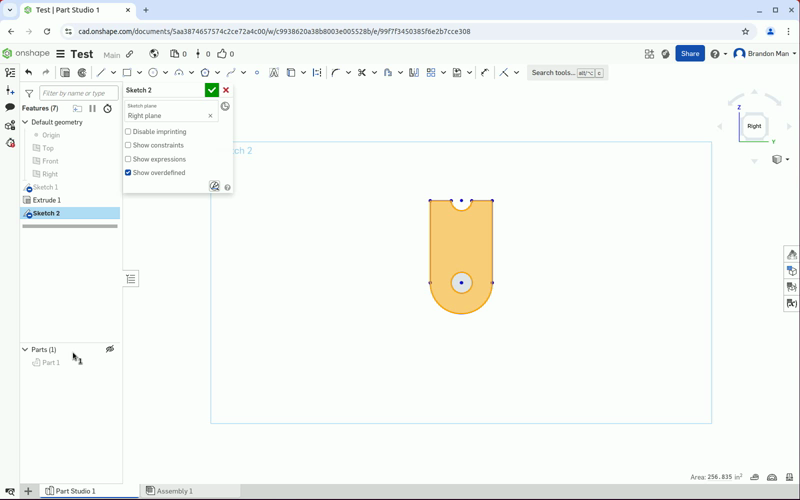
key(shift+y)
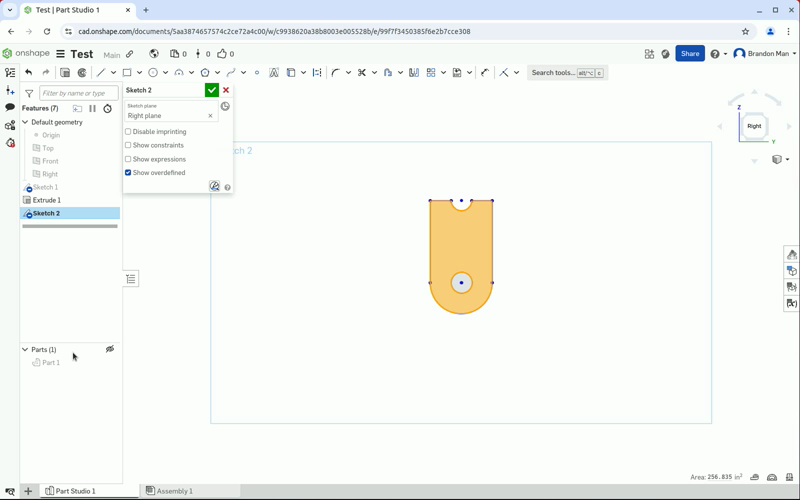
key(shift+e)
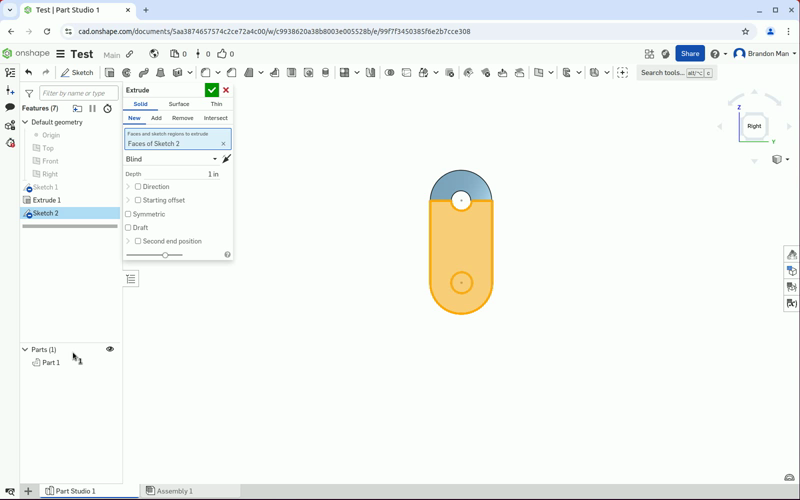
mouse_move(143, 106)
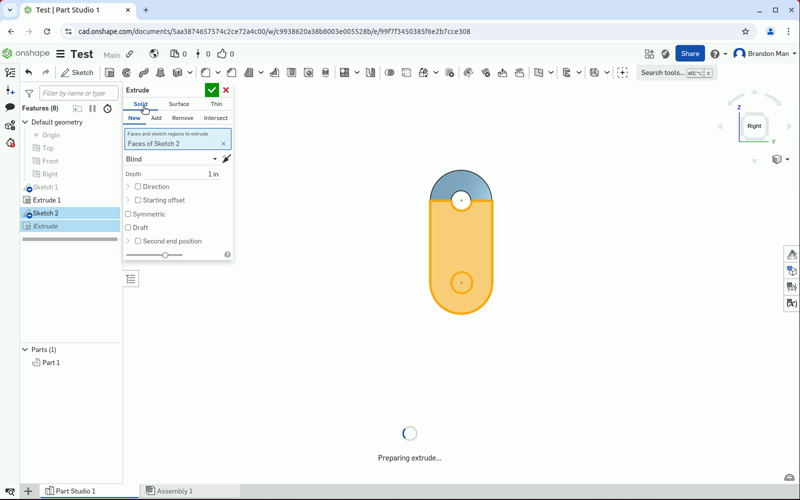
click(143, 106)
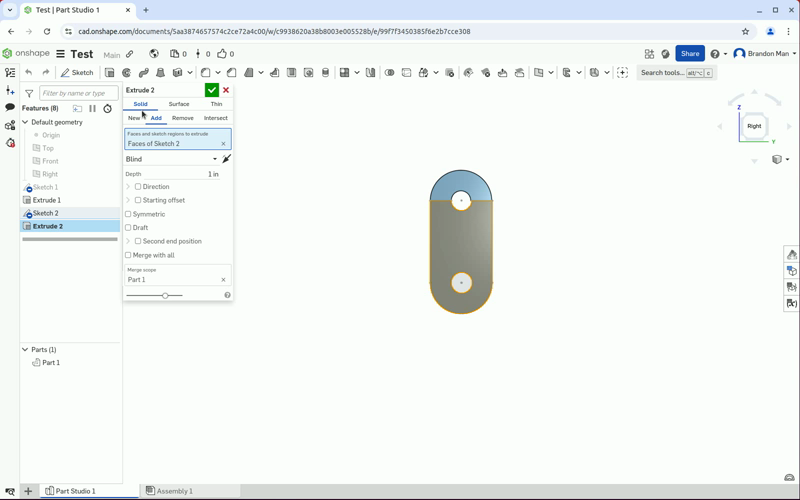
mouse_move(137, 120)
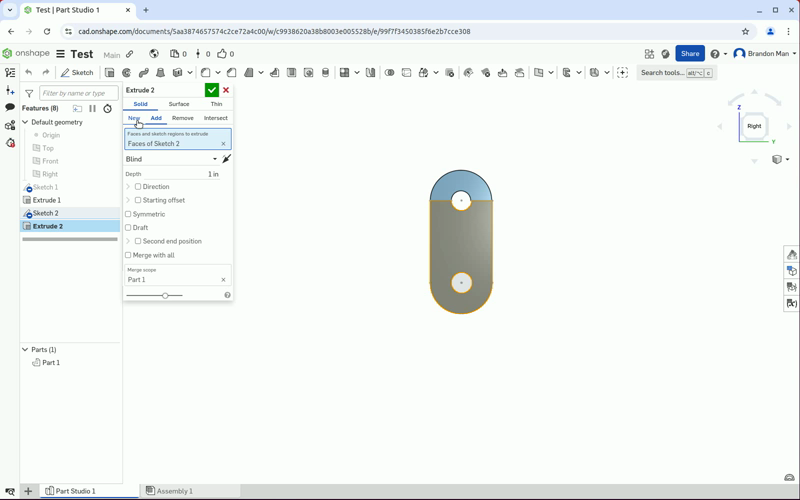
click(137, 120)
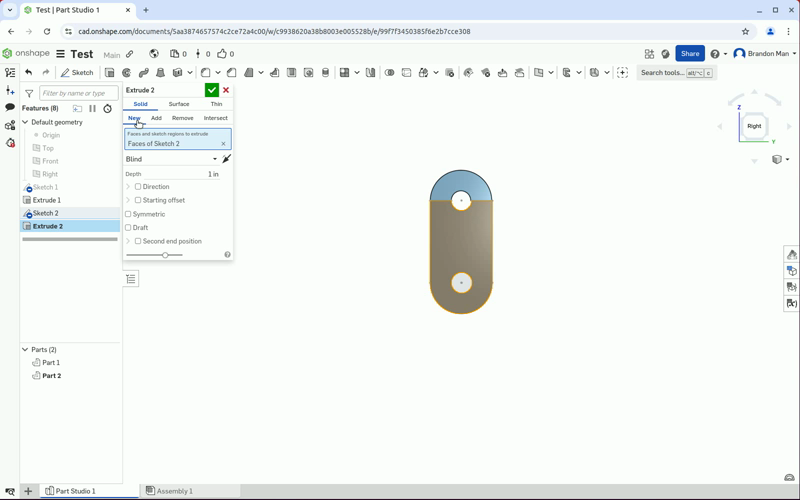
key(tab, 4)
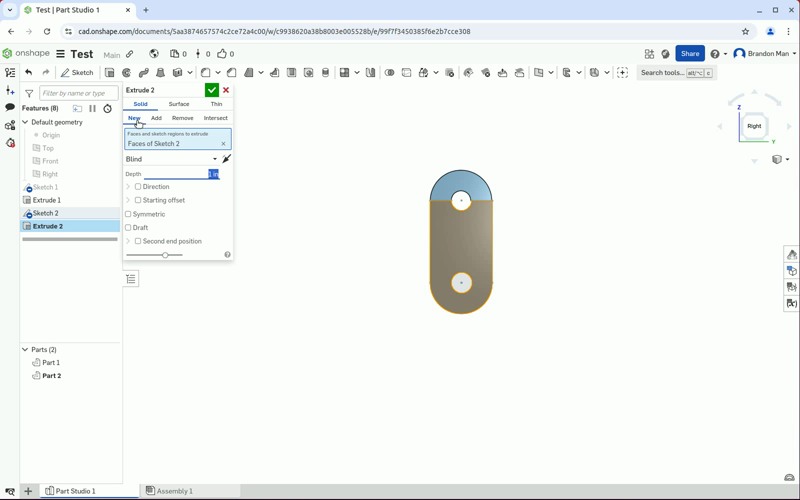
text(4.092)
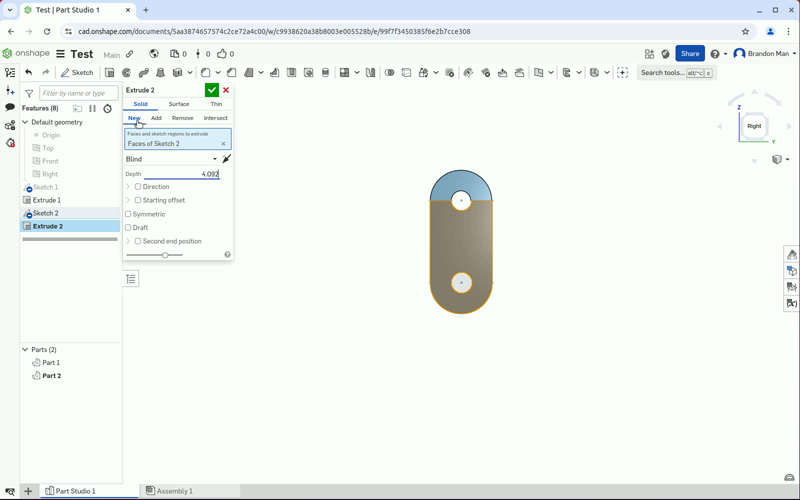
key(enter)
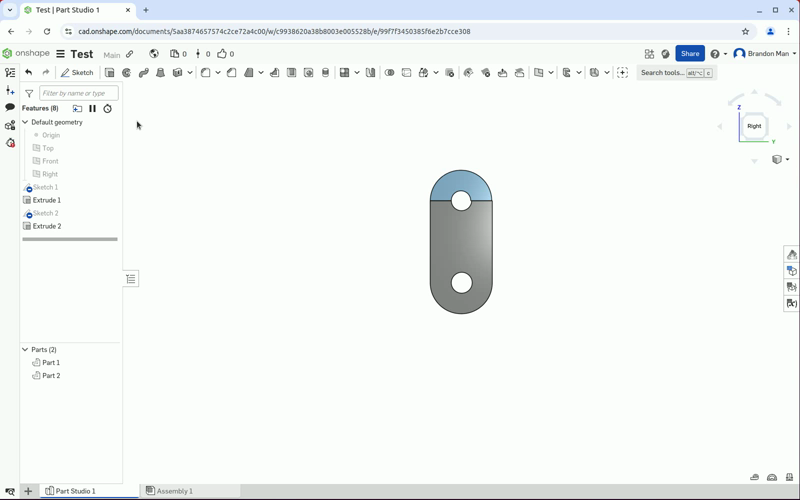
key(shift+h)
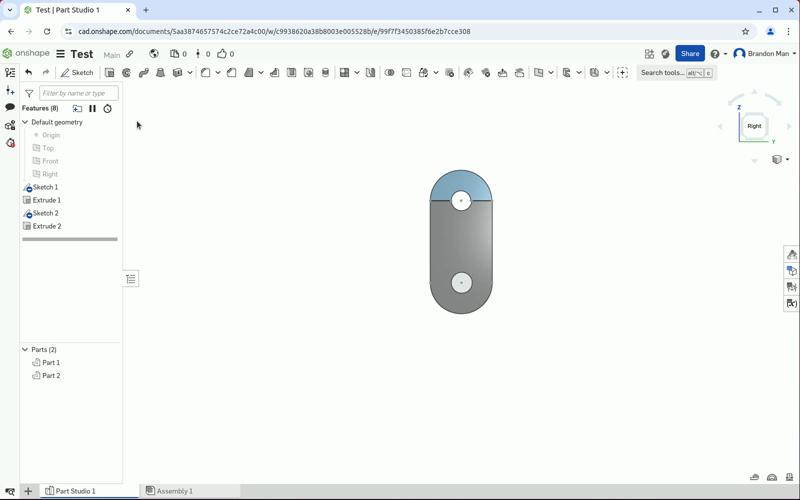
key(shift+h)
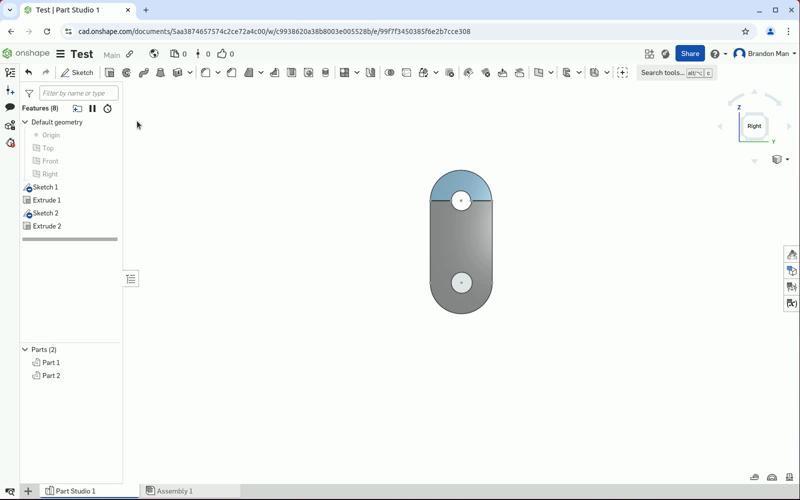
key(shift+7)
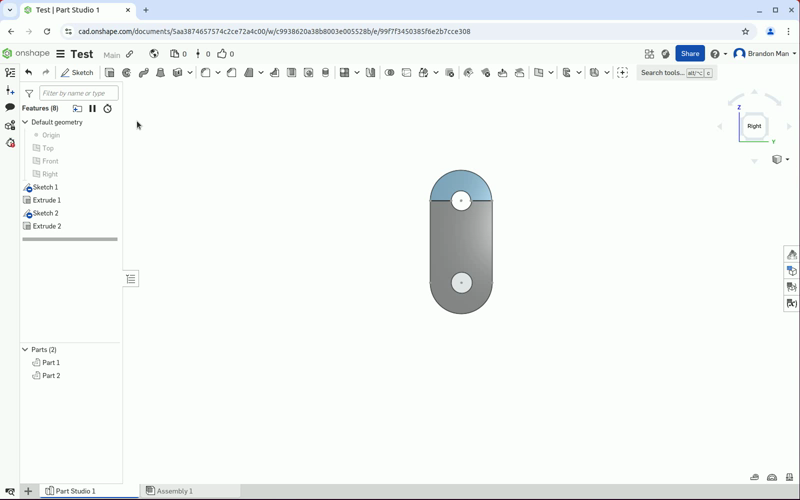
key(right, 2)
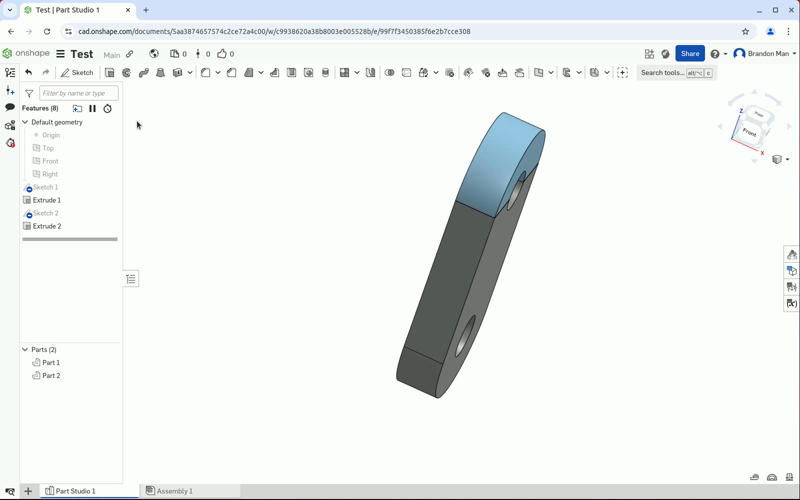
key(down, 2)
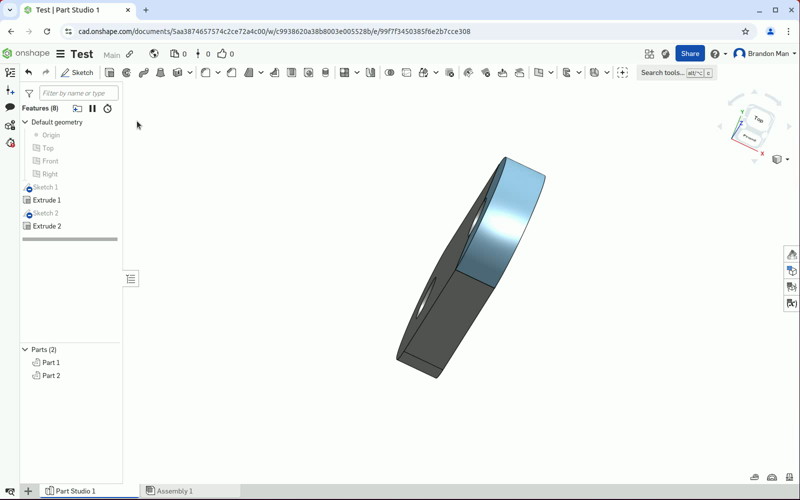
key(up, 2)
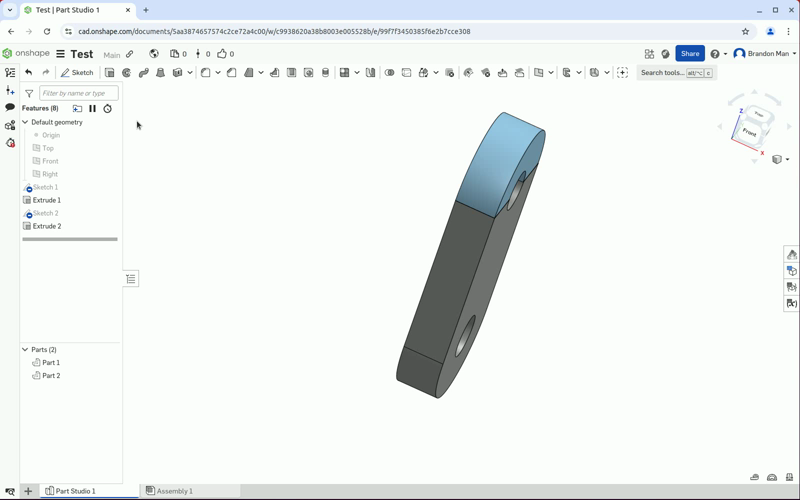
key(left, 2)
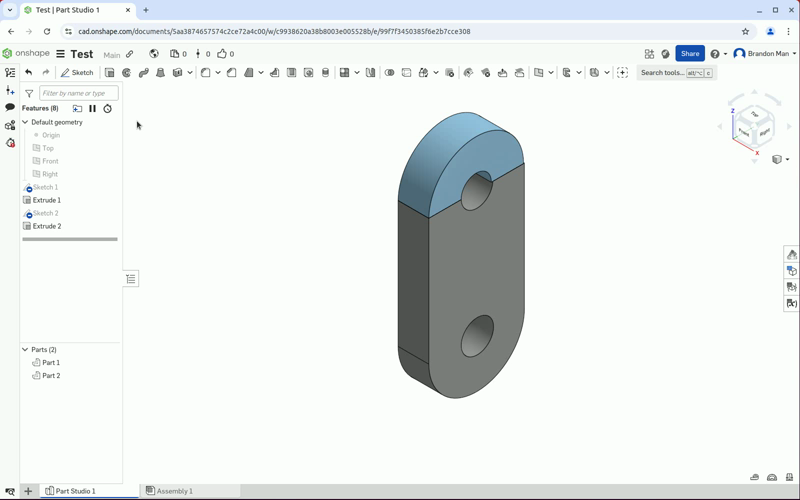
mouse_move(73, 189)
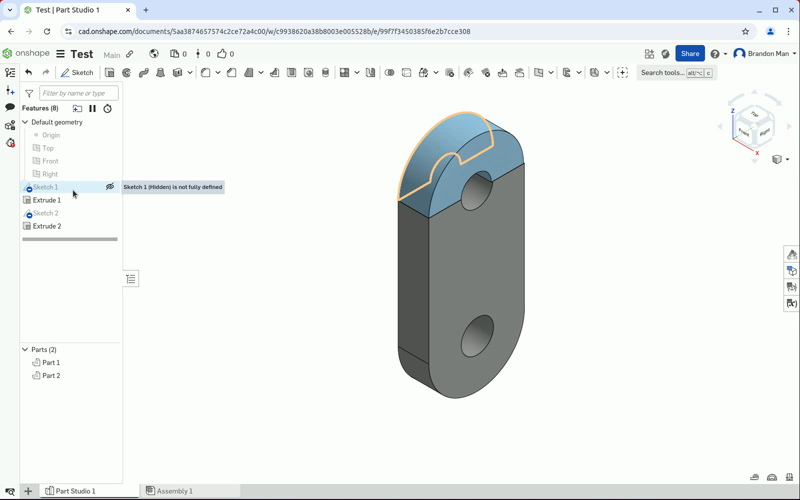
click(73, 189)